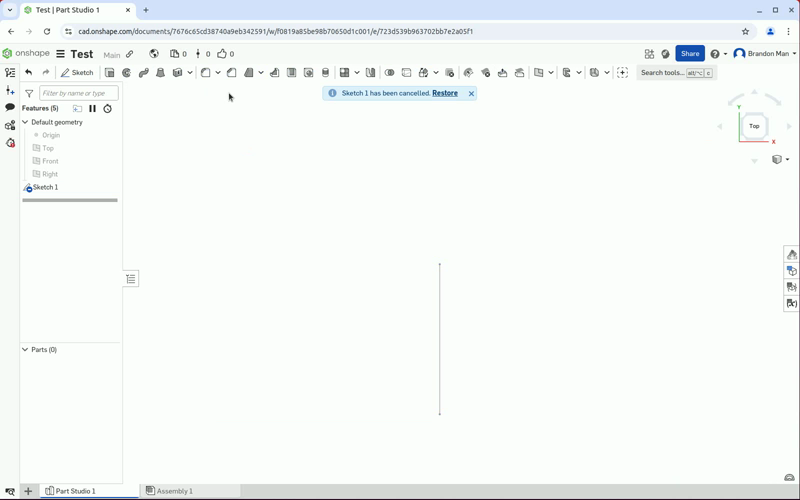
key(shift+h)
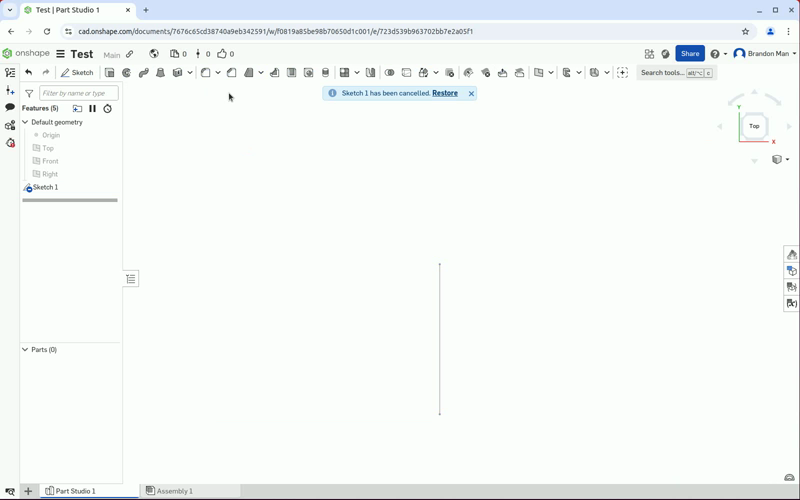
key(shift+s)
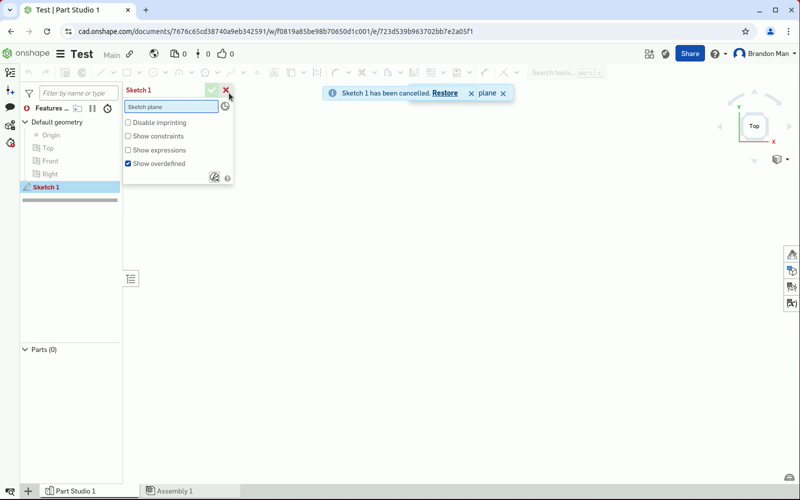
mouse_move(73, 150)
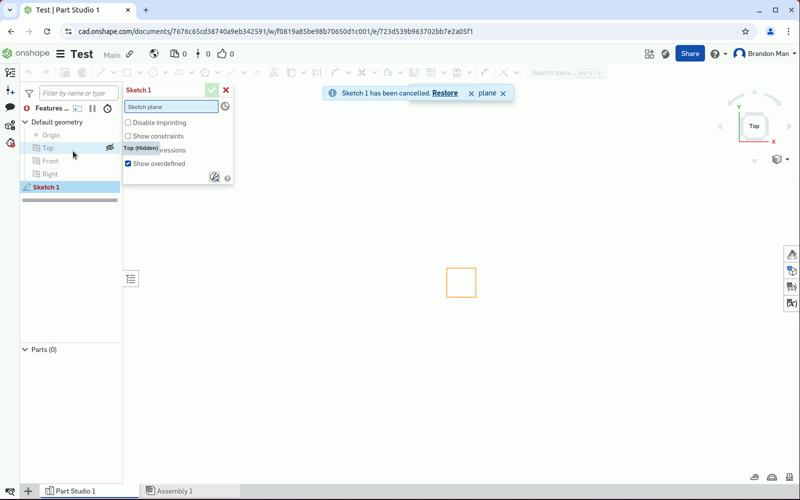
click(73, 150)
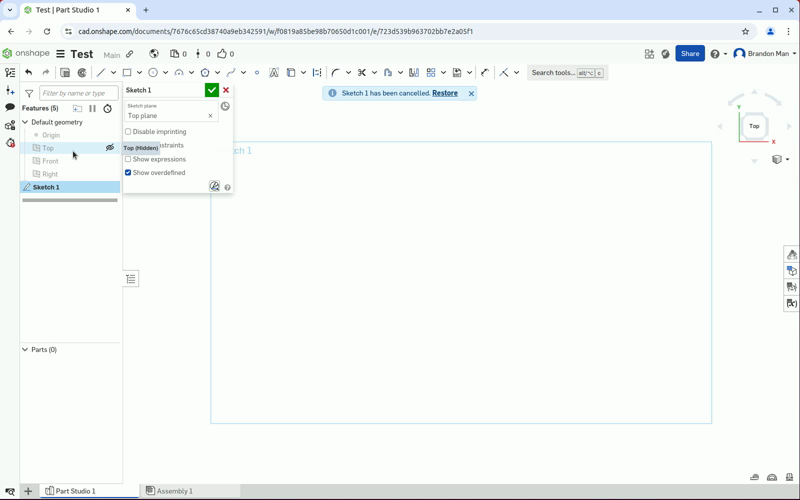
mouse_move(73, 352)
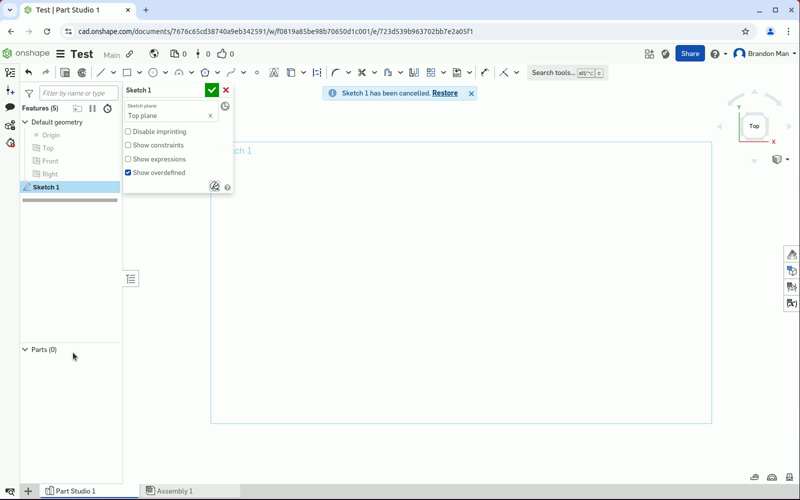
key(y)
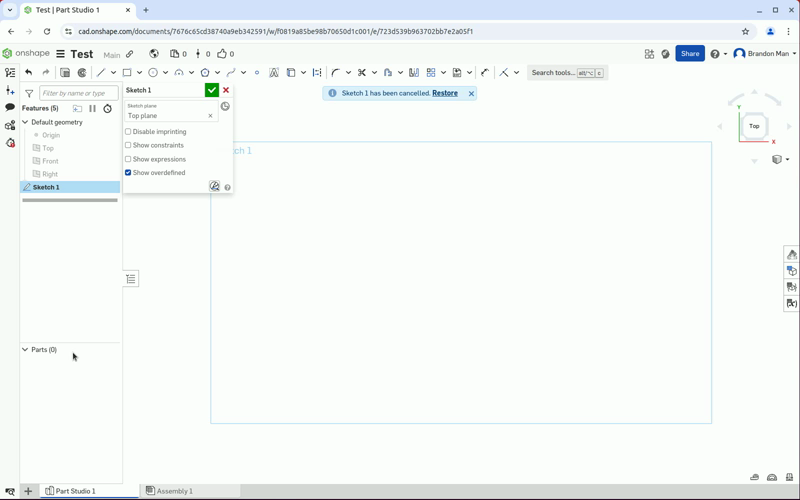
key(l)
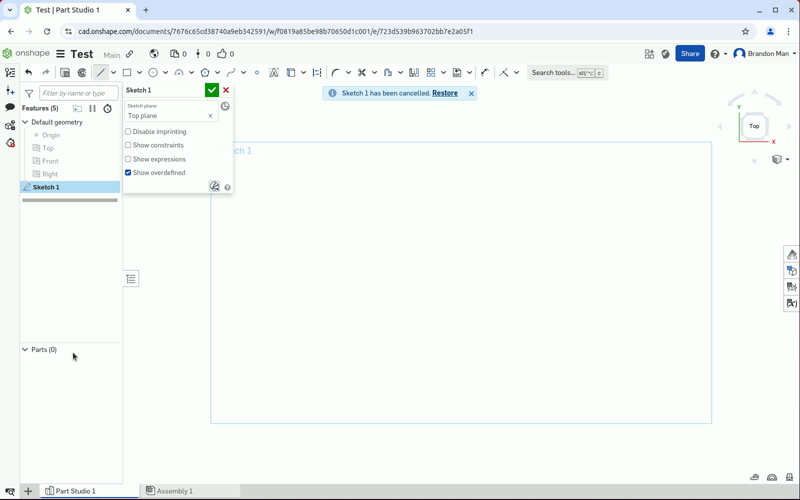
key_down(shift)
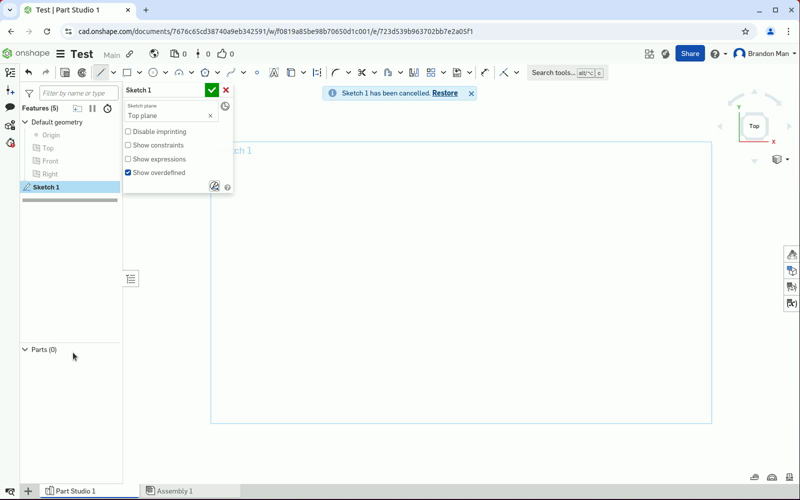
mouse_move(398, 395)
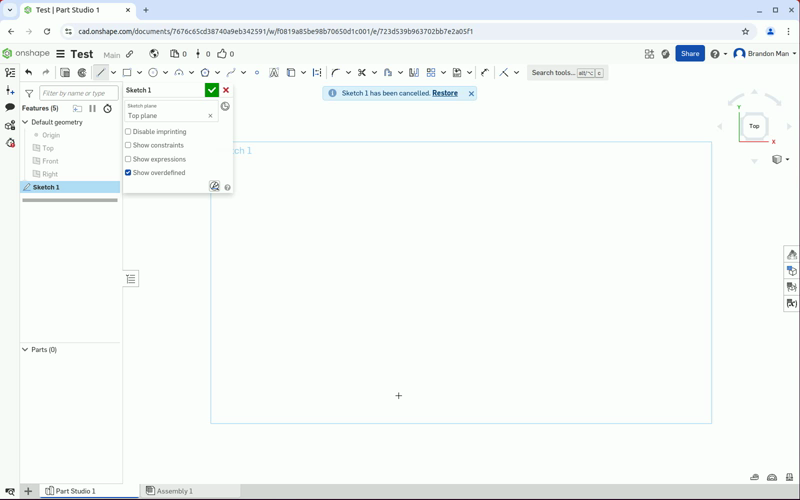
click(398, 395)
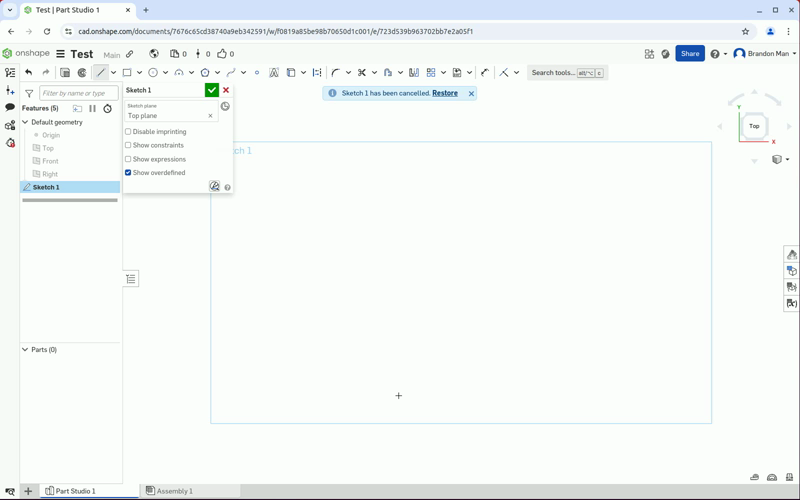
key_up(shift)
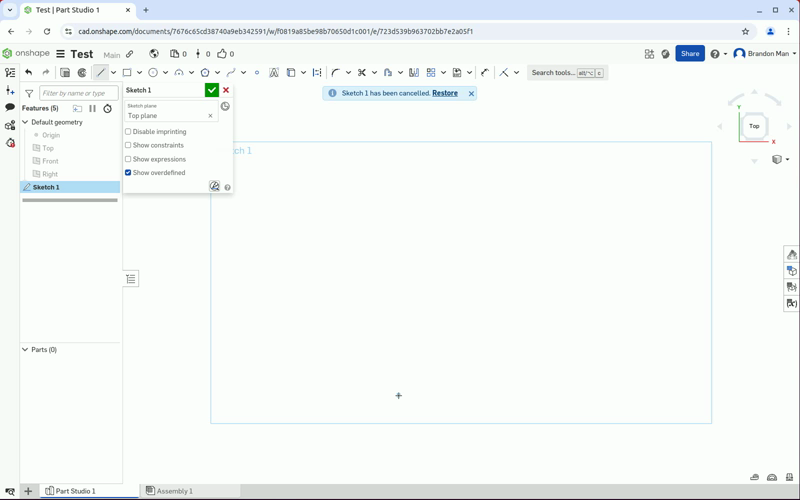
key_down(shift)
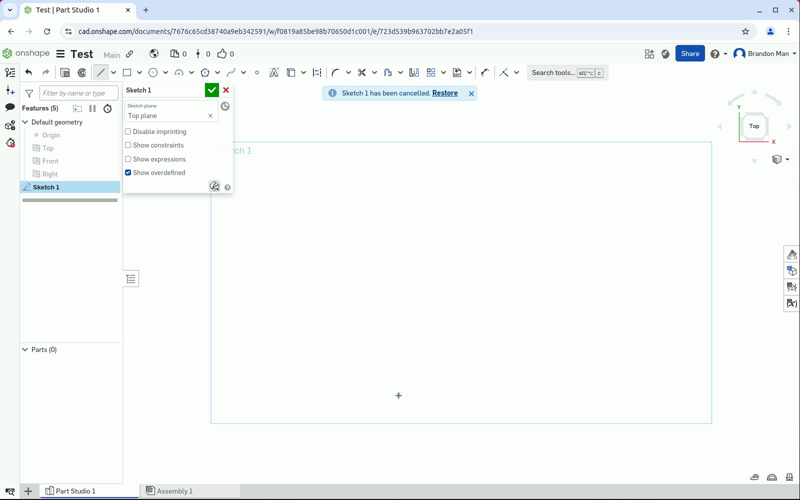
mouse_move(508, 395)
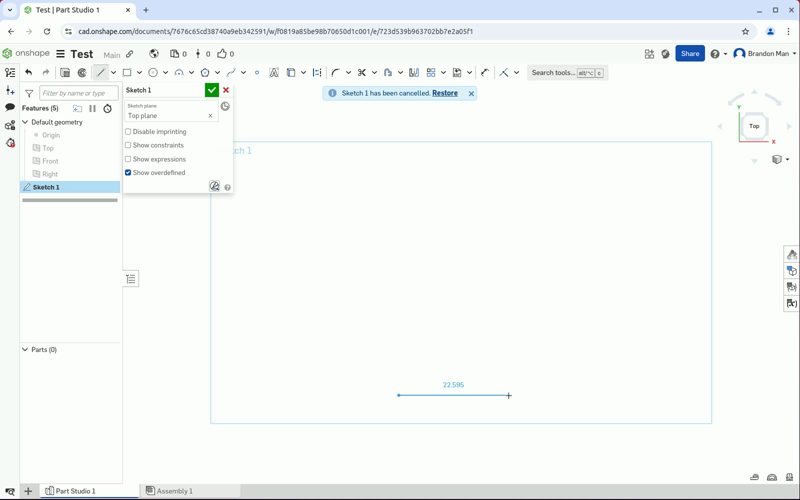
click(508, 395)
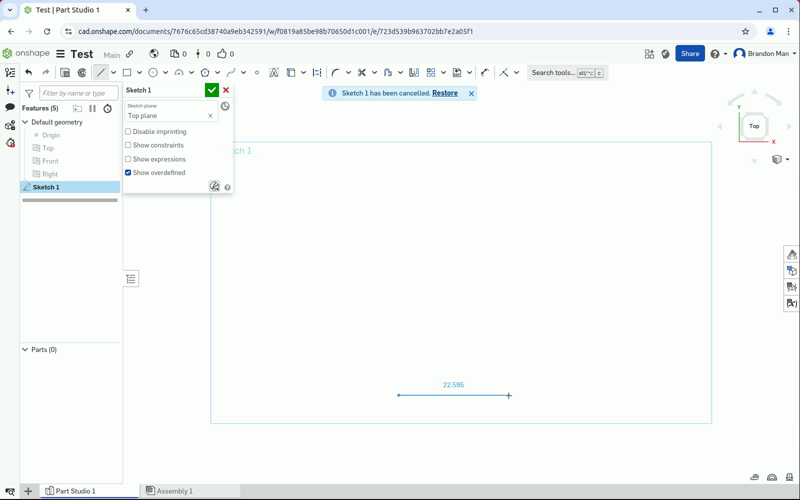
key_up(shift)
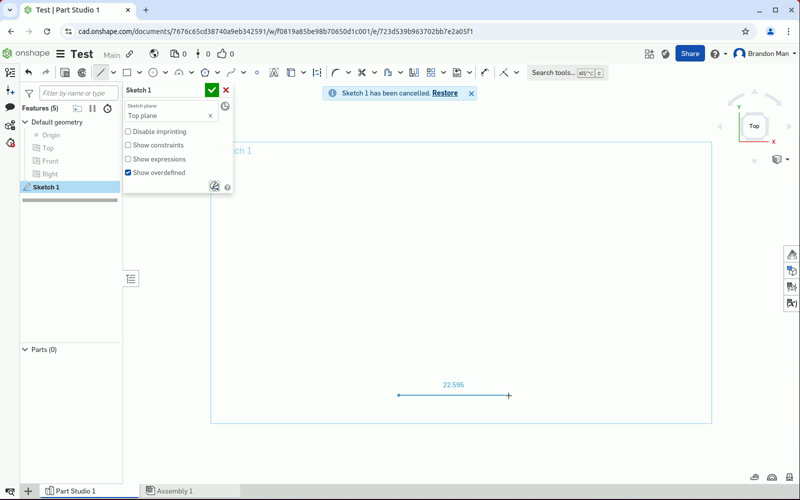
key_down(shift)
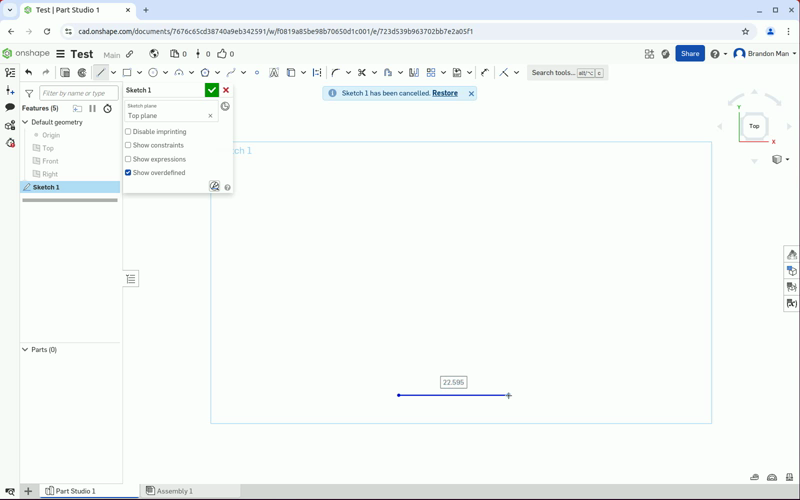
mouse_move(508, 285)
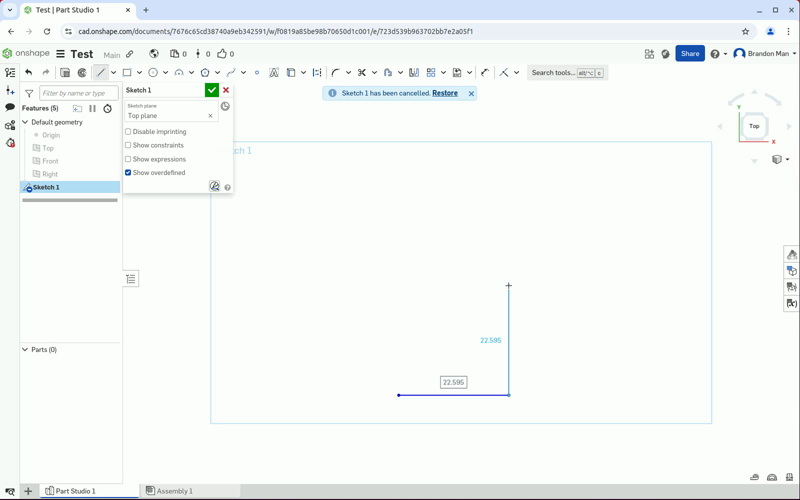
click(508, 285)
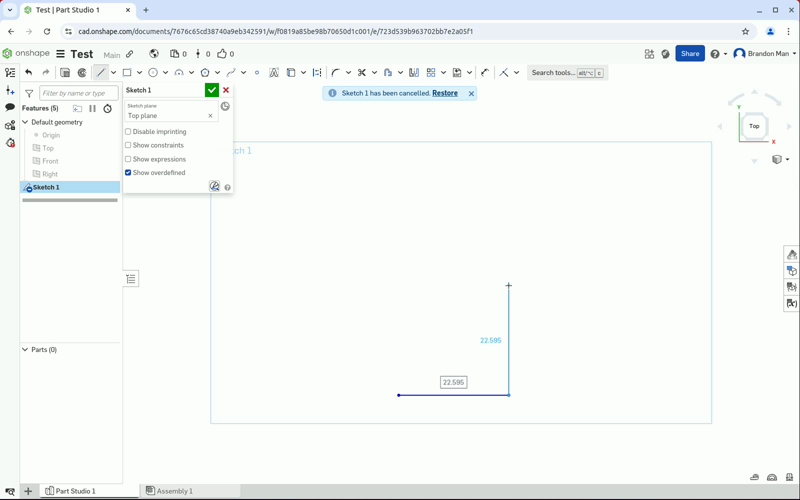
key_up(shift)
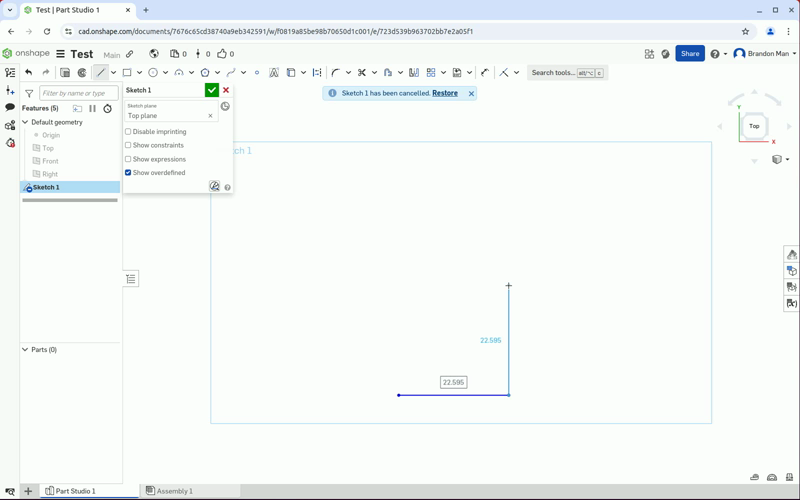
key_down(shift)
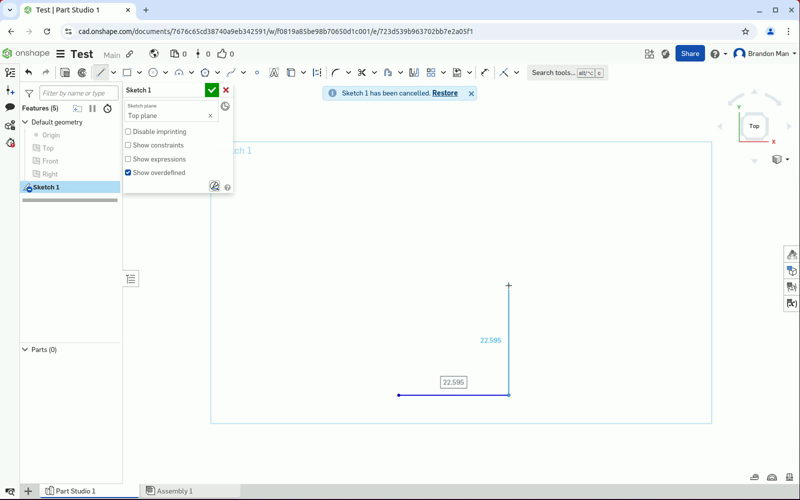
mouse_move(398, 285)
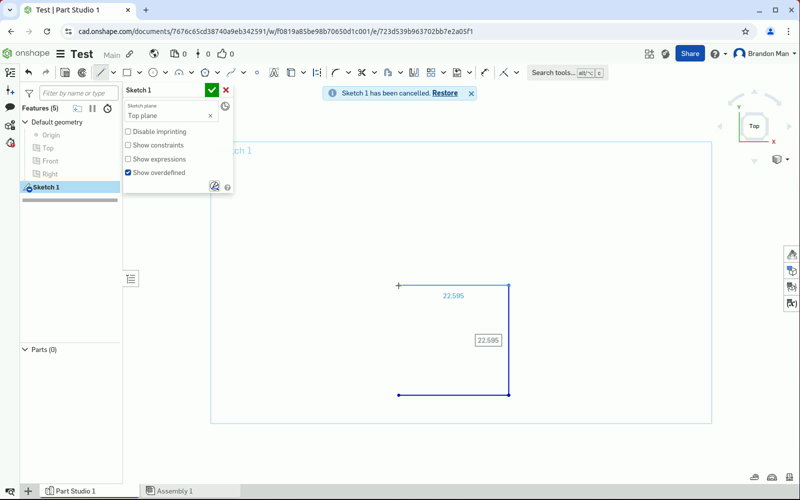
click(398, 285)
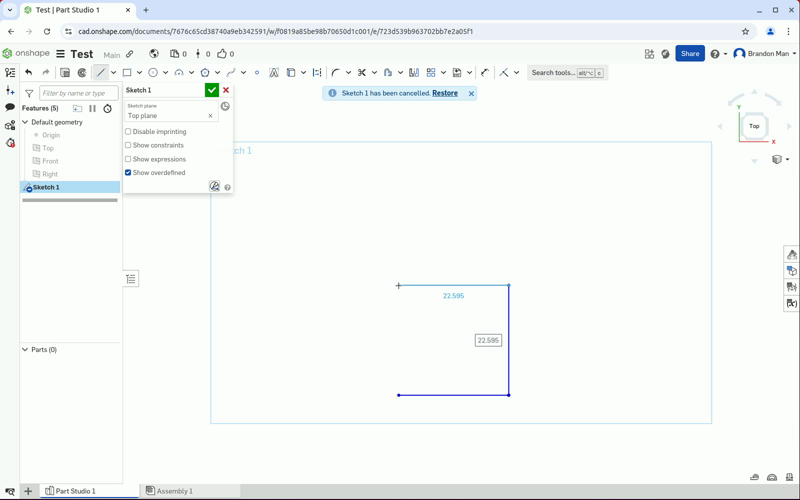
key_up(shift)
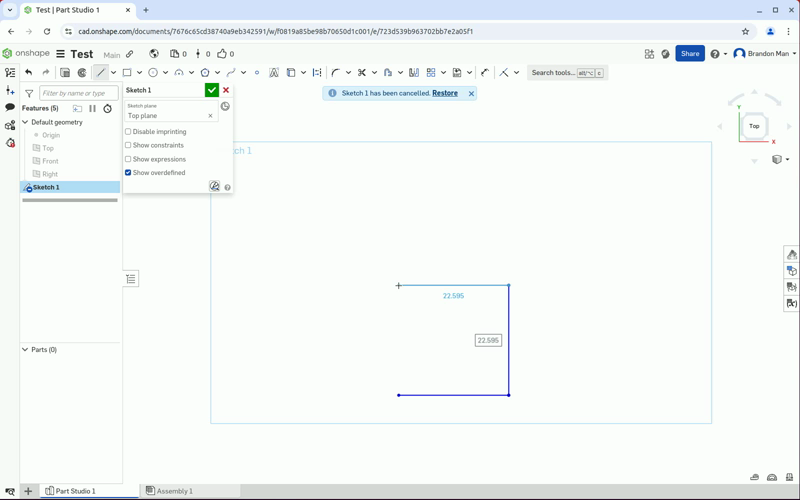
key_down(shift)
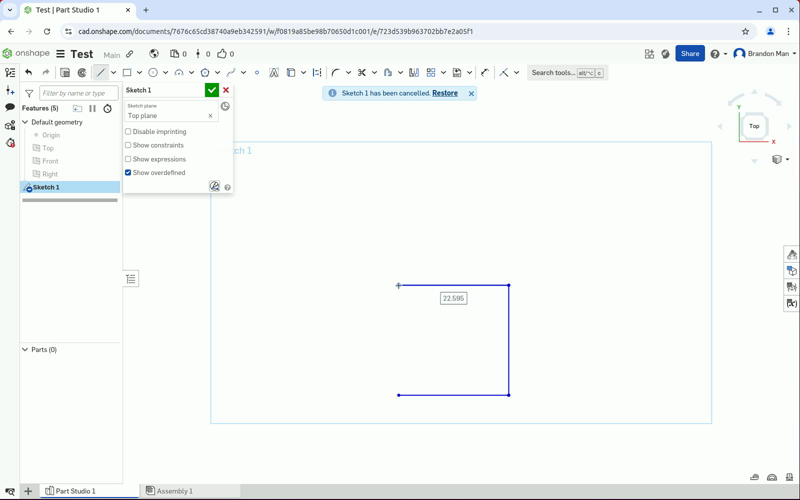
mouse_move(398, 395)
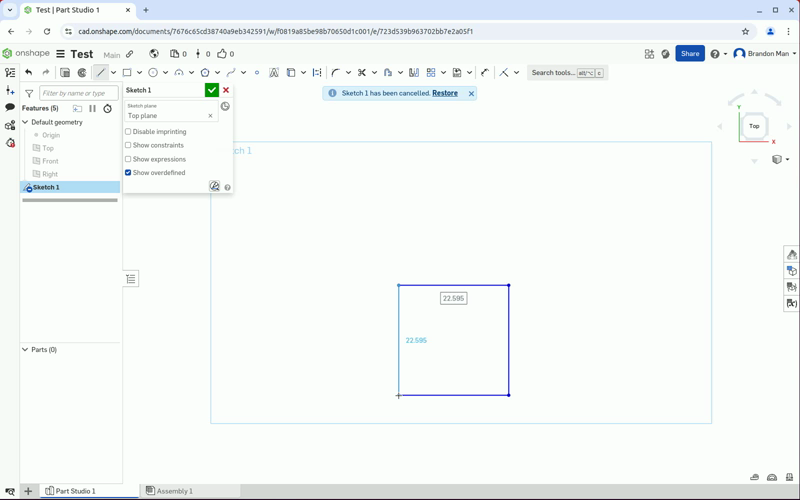
key_up(shift)
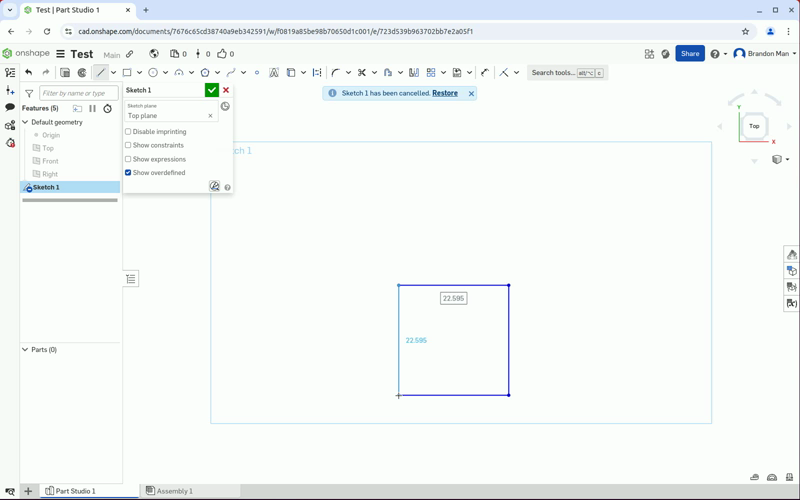
click(398, 395)
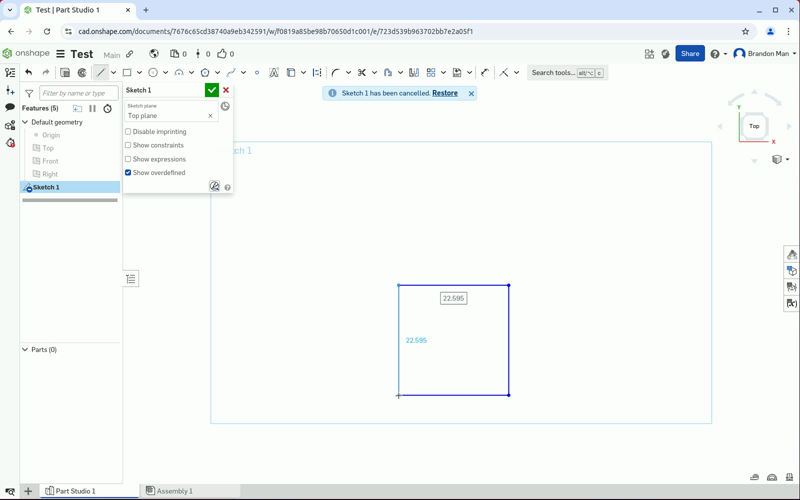
key(esc)
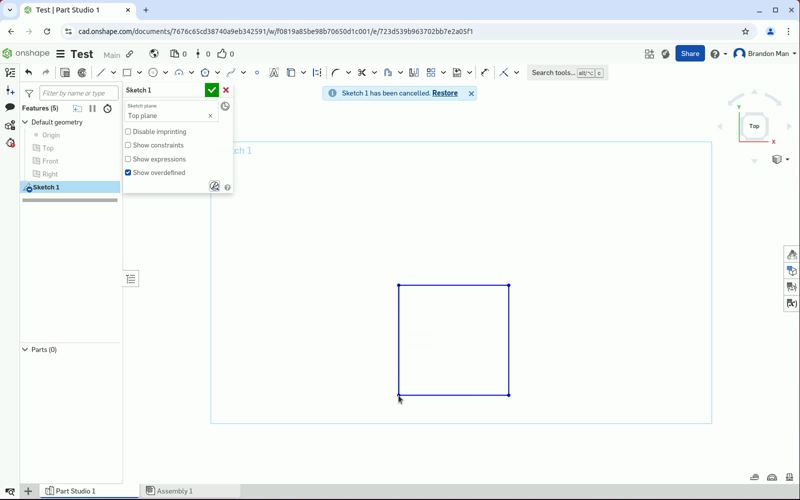
mouse_move(486, 384)
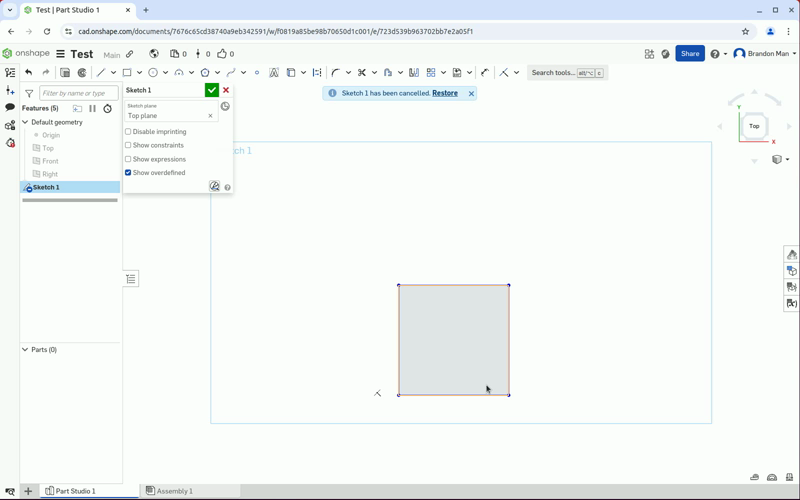
click(486, 384)
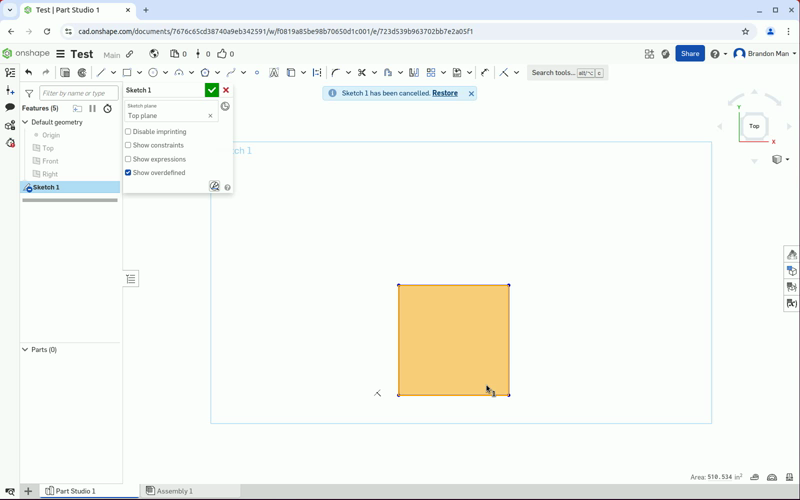
mouse_move(73, 352)
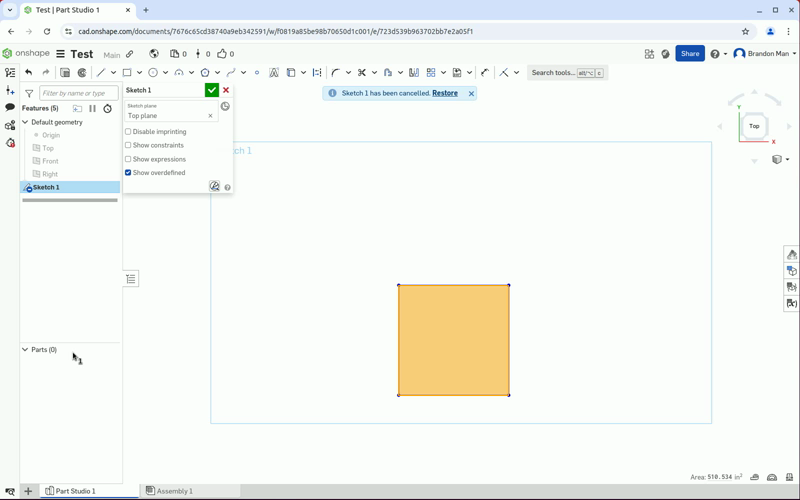
key(shift+y)
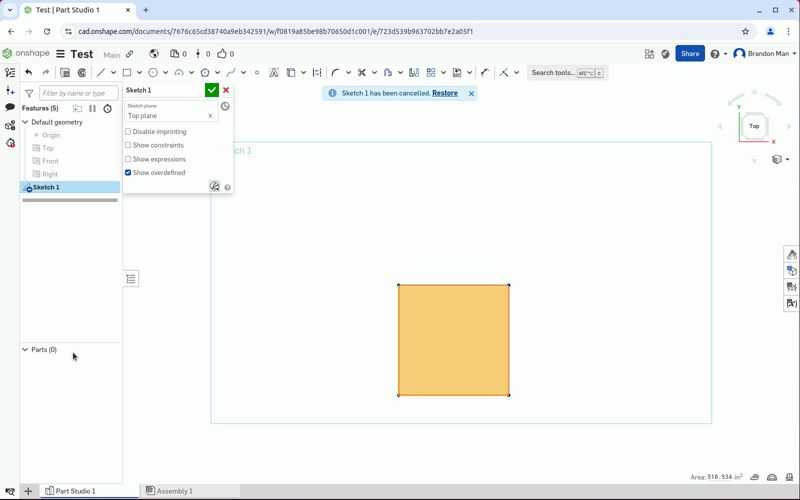
key(shift+e)
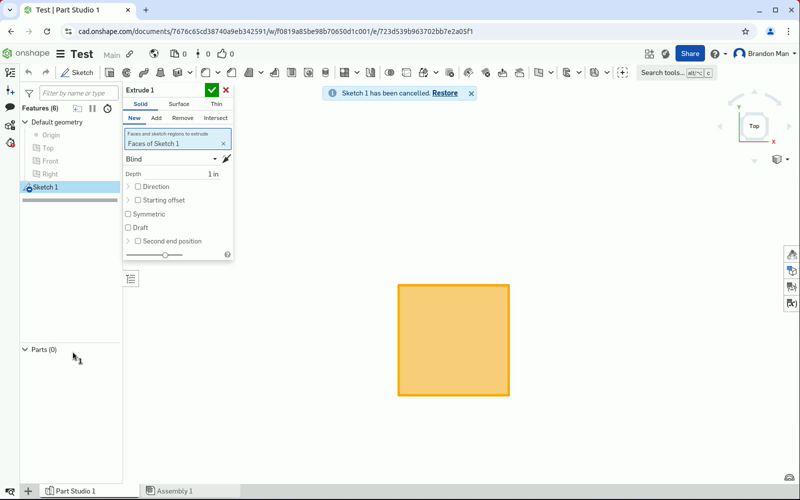
mouse_move(143, 106)
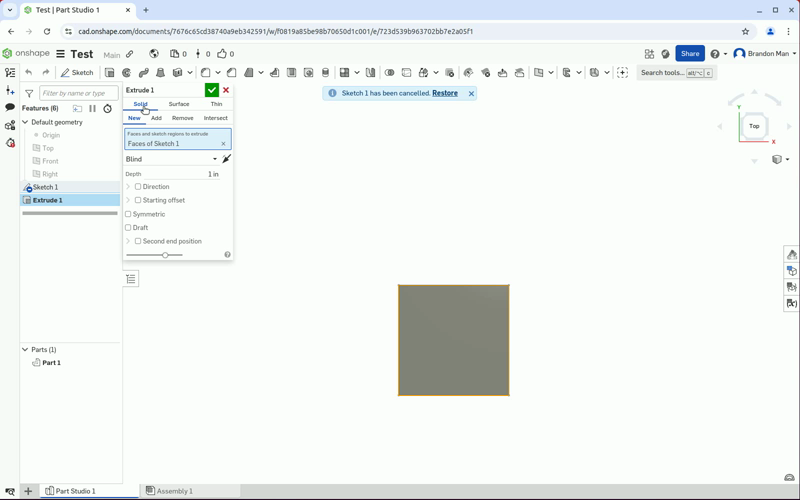
click(143, 106)
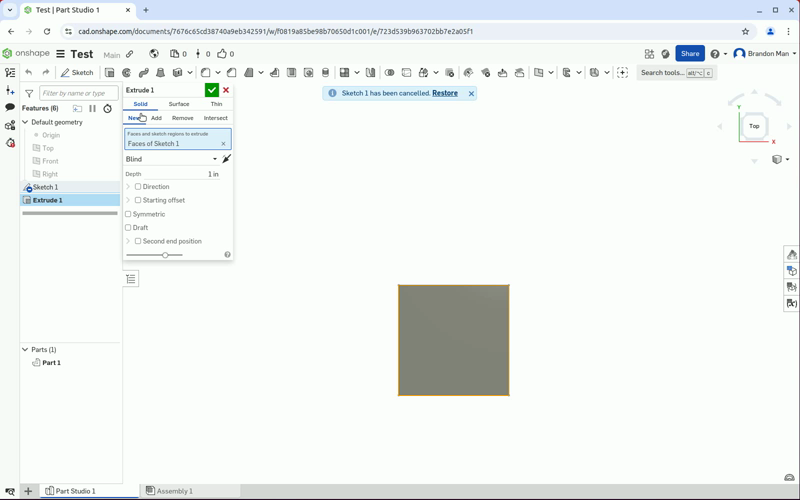
mouse_move(137, 120)
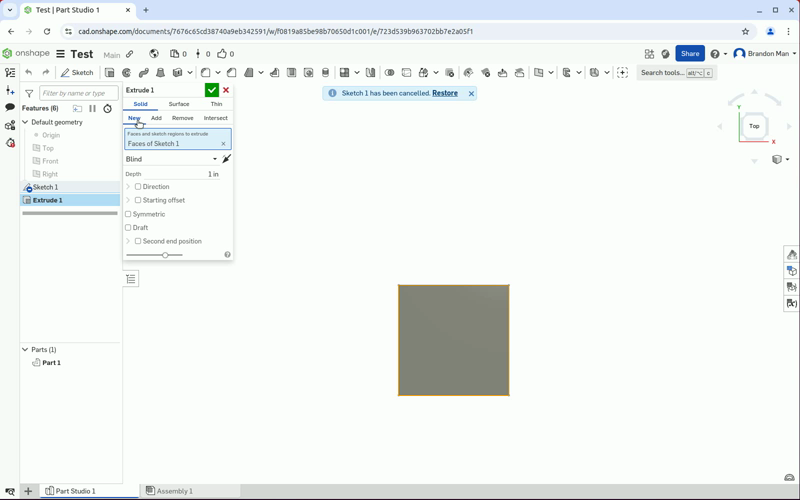
click(137, 120)
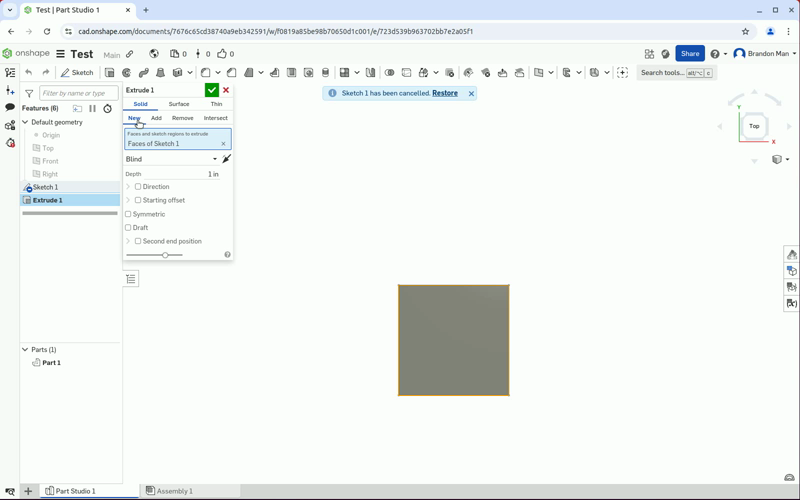
key(tab, 4)
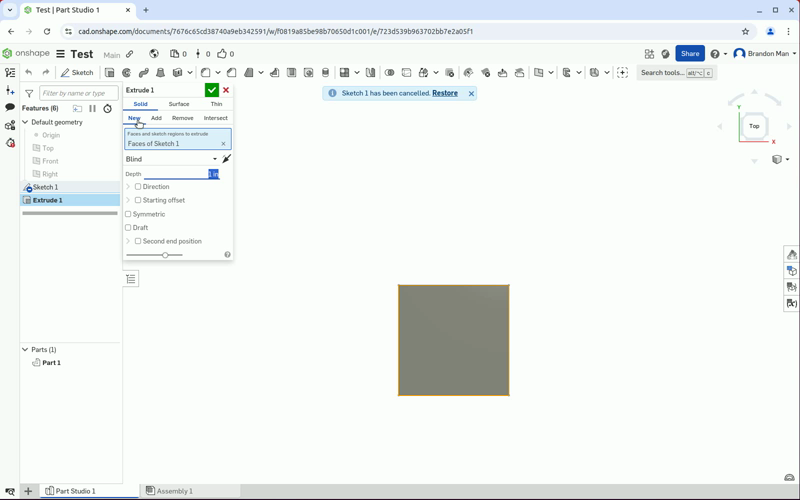
text(0.722)
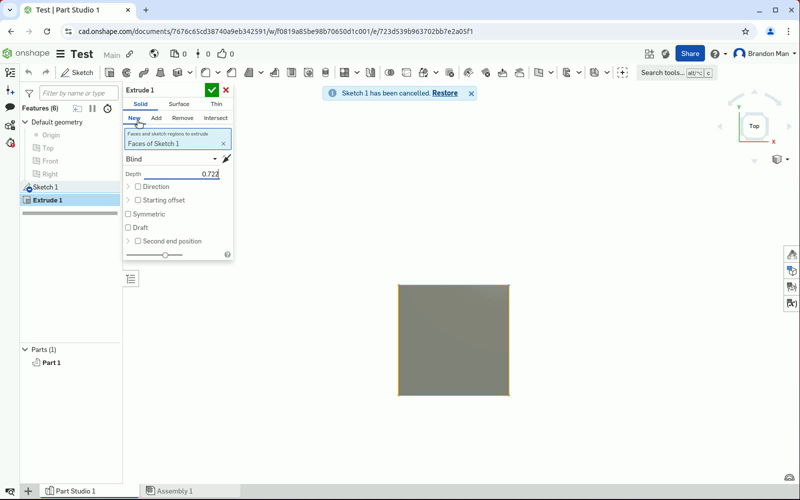
key(enter)
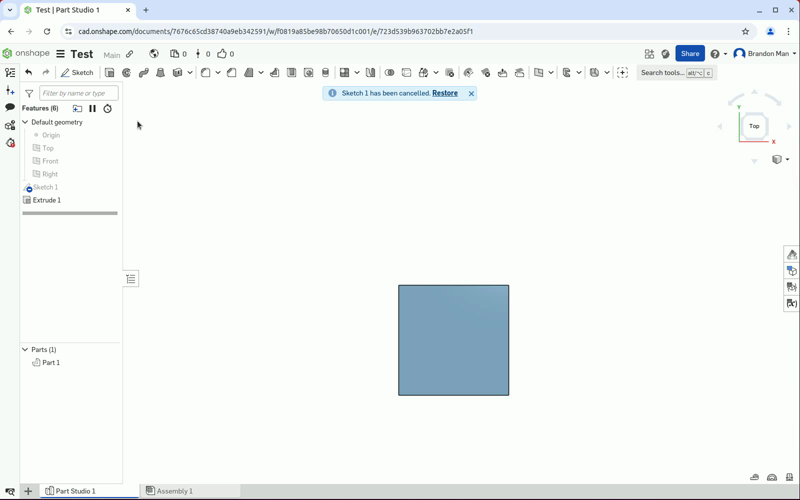
key(shift+h)
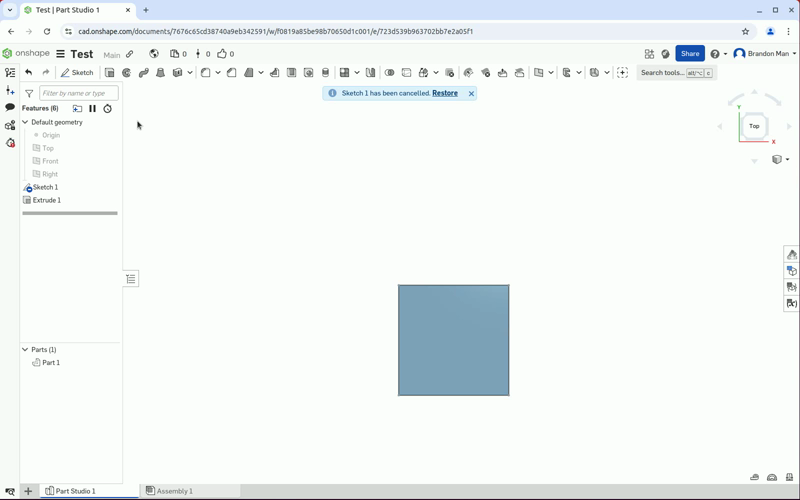
key(shift+h)
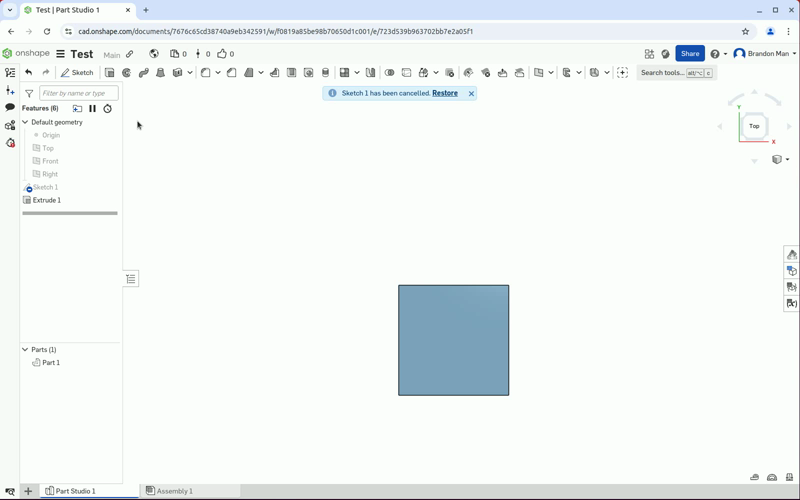
mouse_move(73, 189)
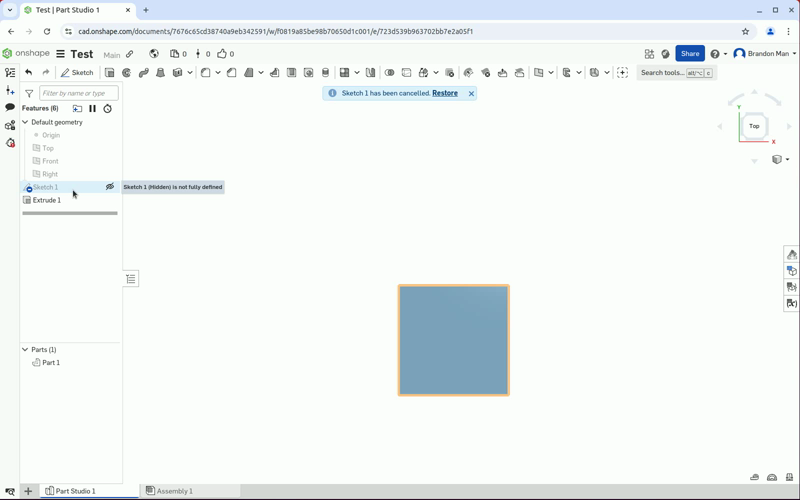
click(73, 189)
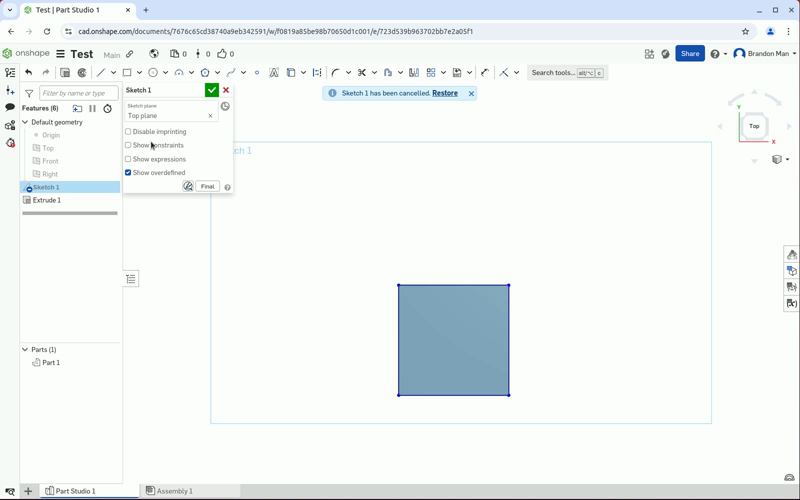
mouse_move(229, 92)
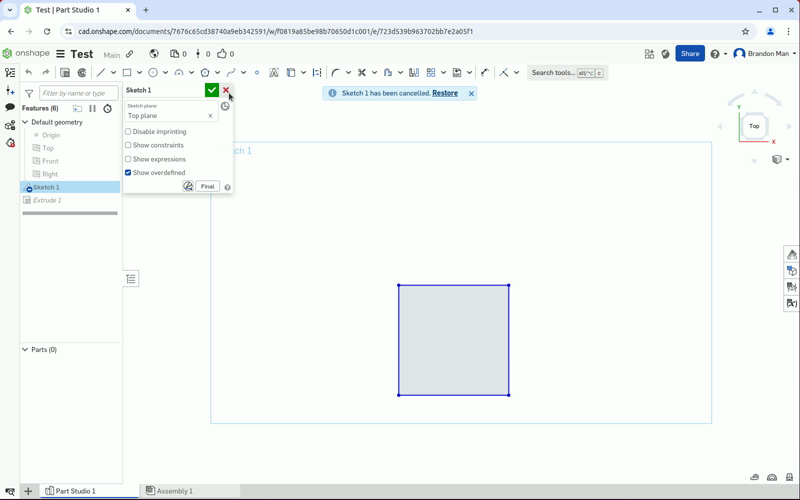
click(229, 92)
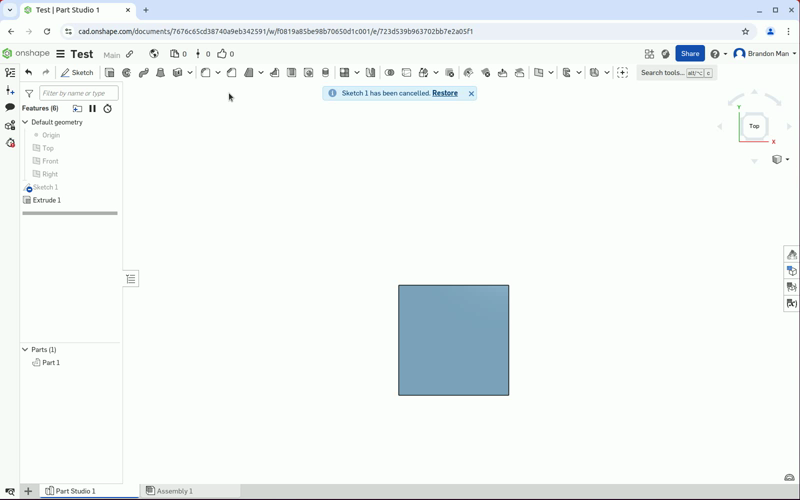
mouse_move(541, 75)
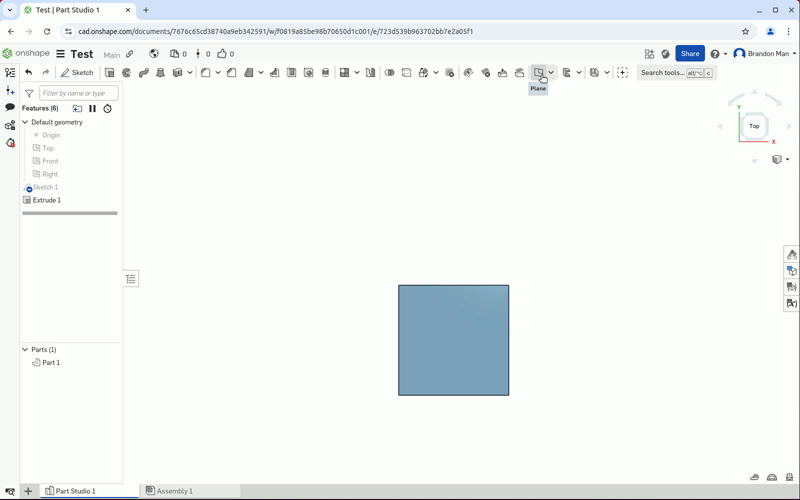
click(541, 75)
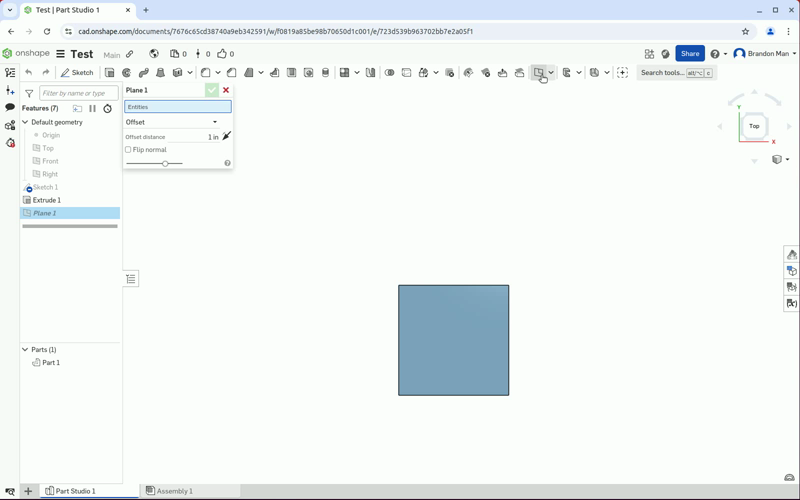
mouse_move(73, 150)
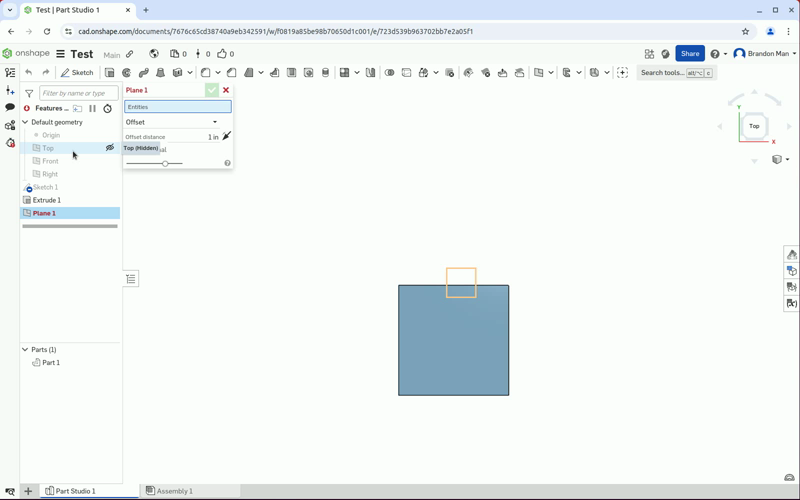
click(73, 150)
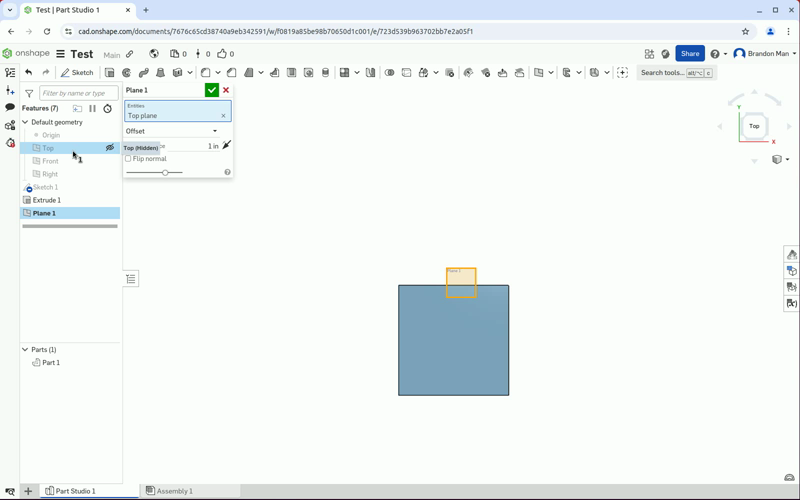
key(tab, 2)
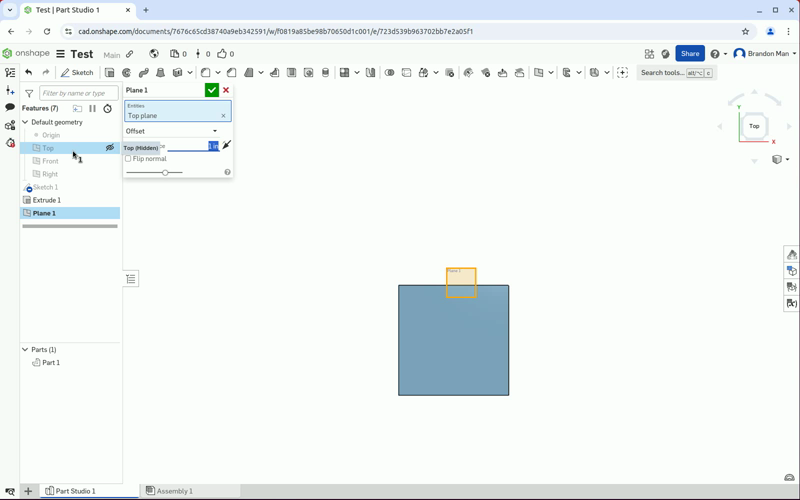
text(0.709)
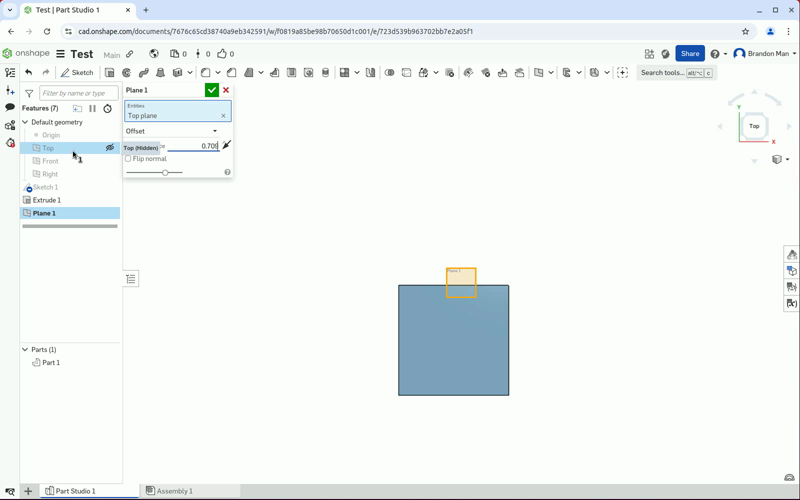
key(enter, 2)
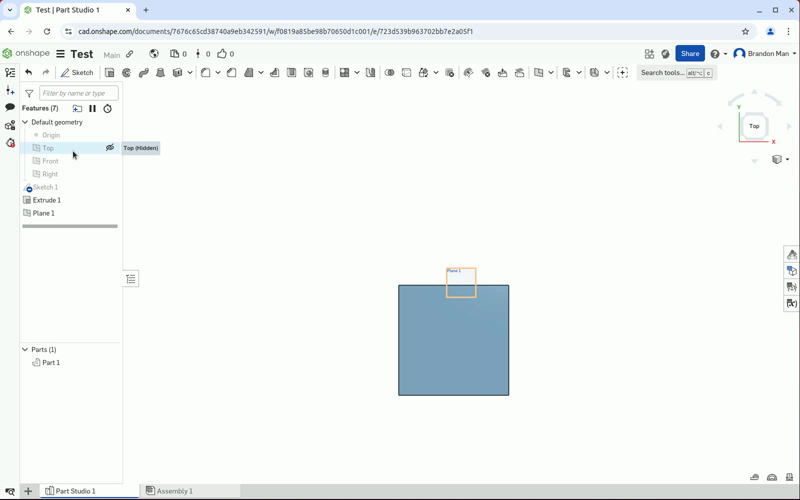
key(shift+s)
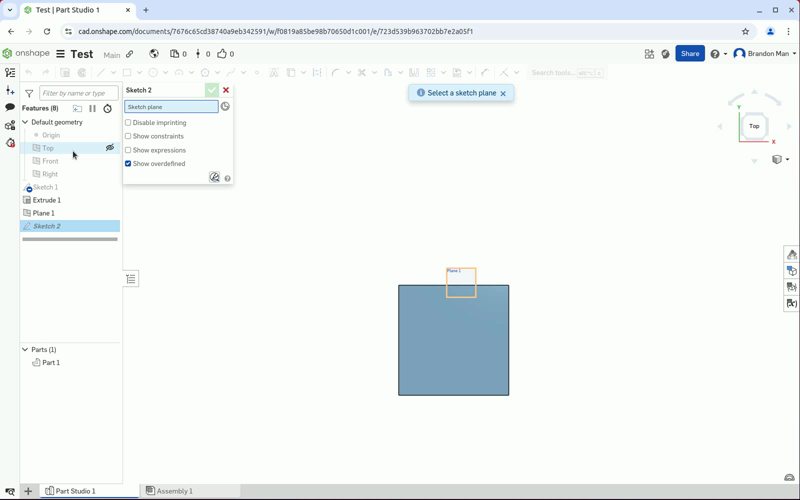
mouse_move(73, 215)
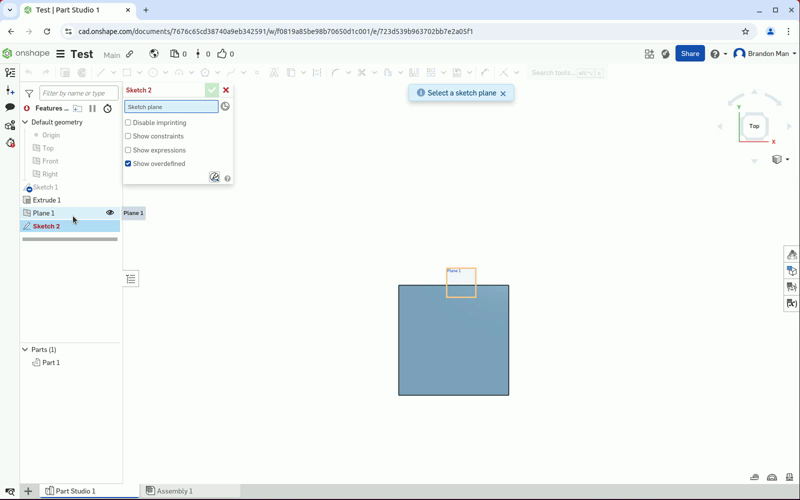
click(73, 215)
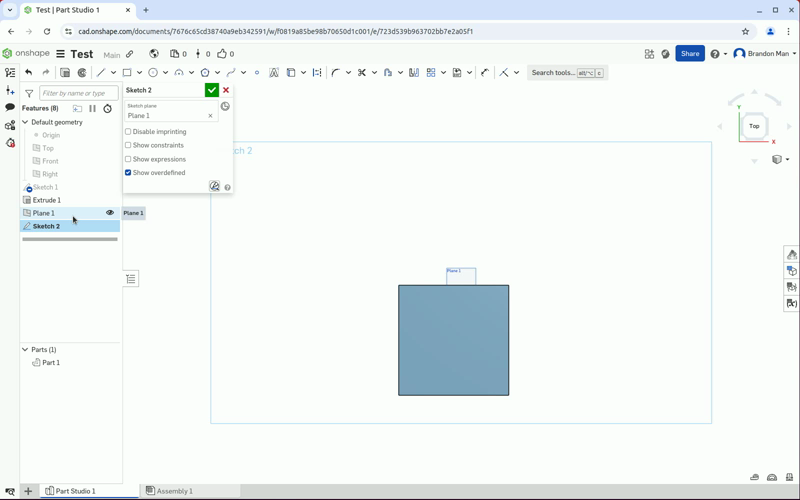
mouse_move(73, 352)
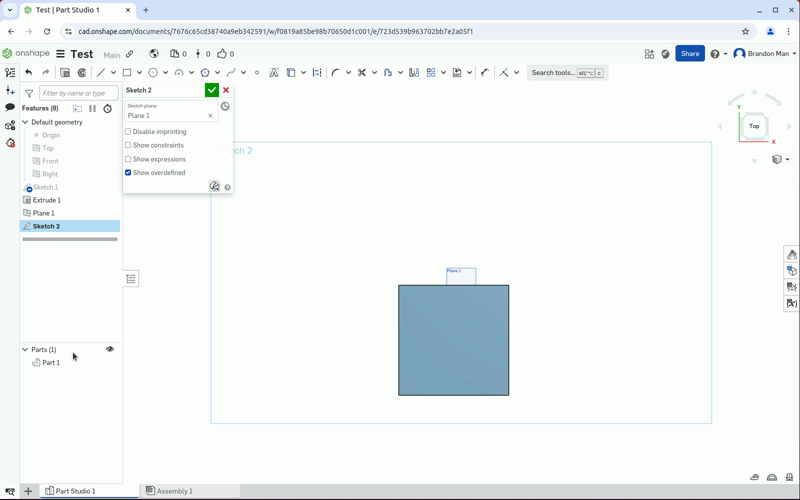
key(y)
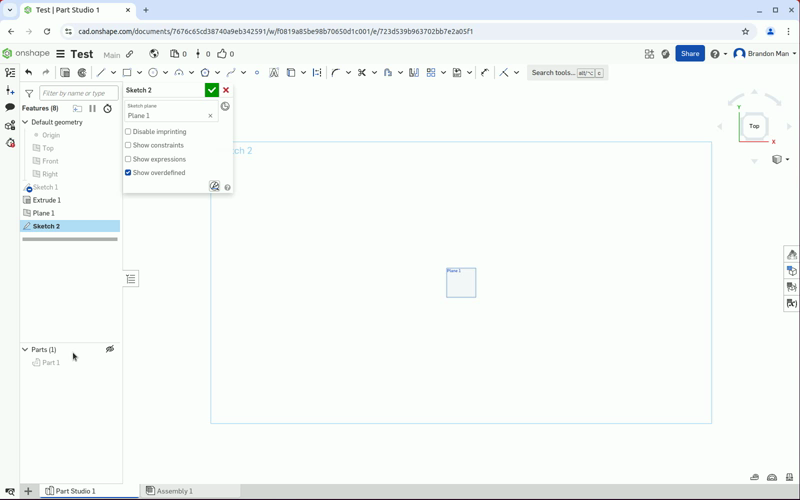
key(c)
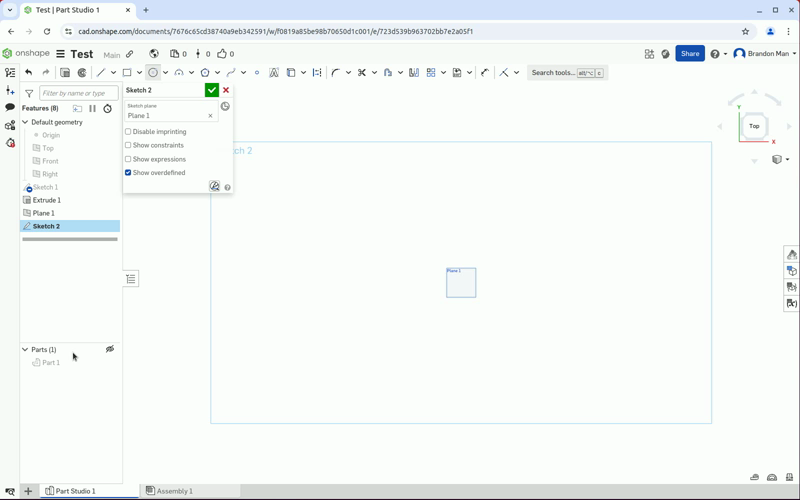
key_down(shift)
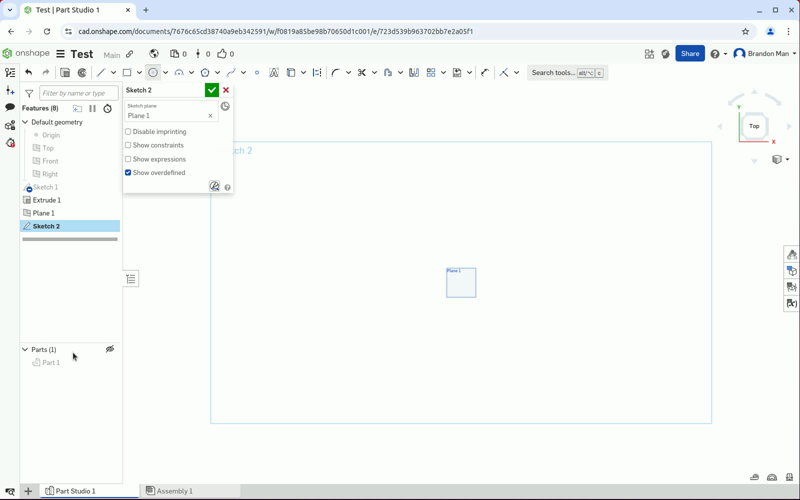
mouse_move(412, 298)
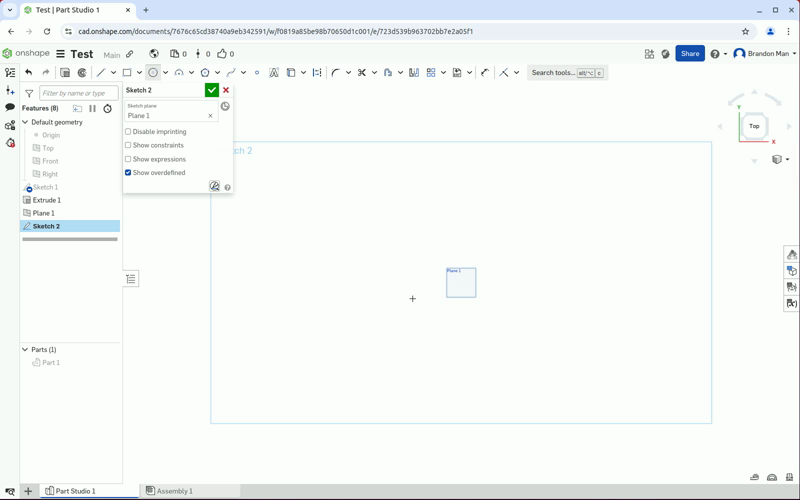
click(412, 298)
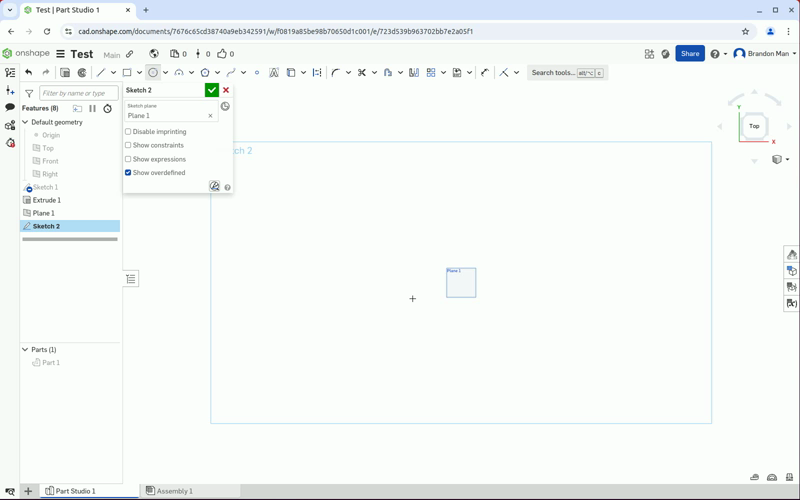
key_up(shift)
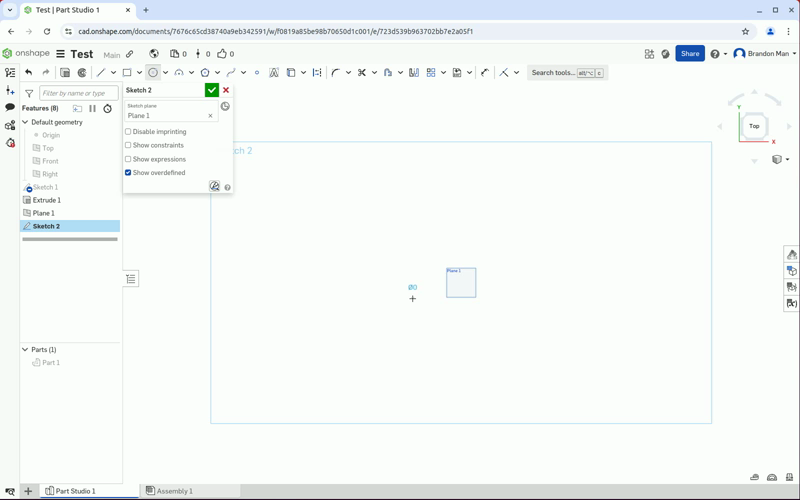
mouse_move(417, 298)
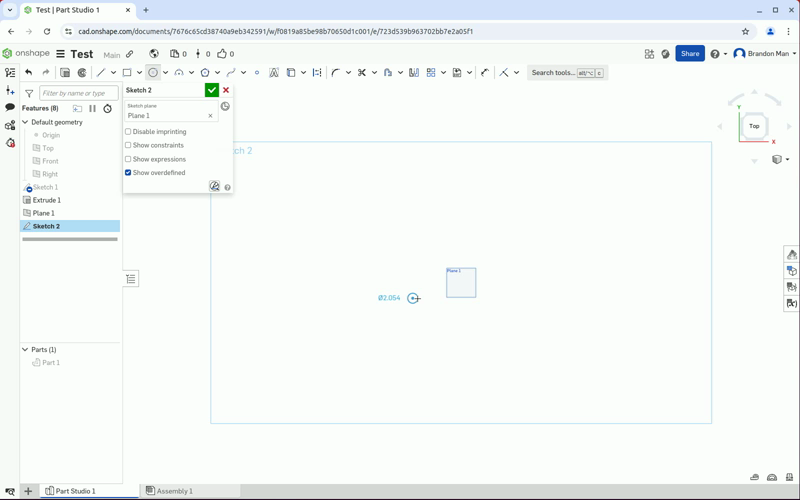
click(417, 298)
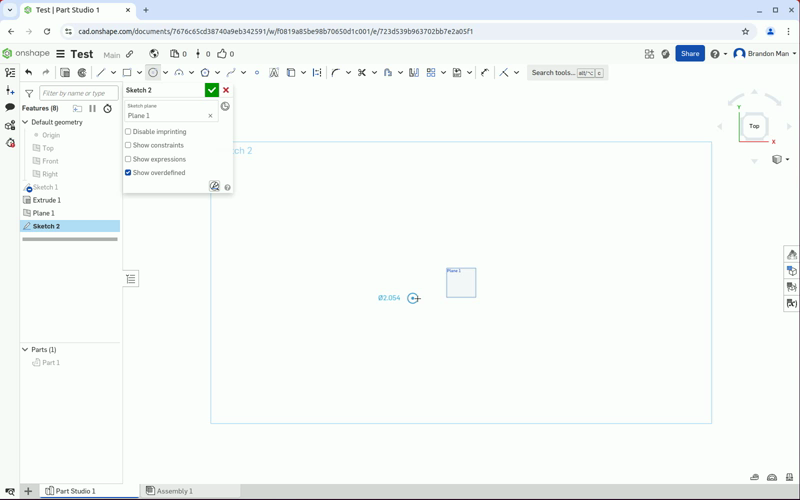
key(esc)
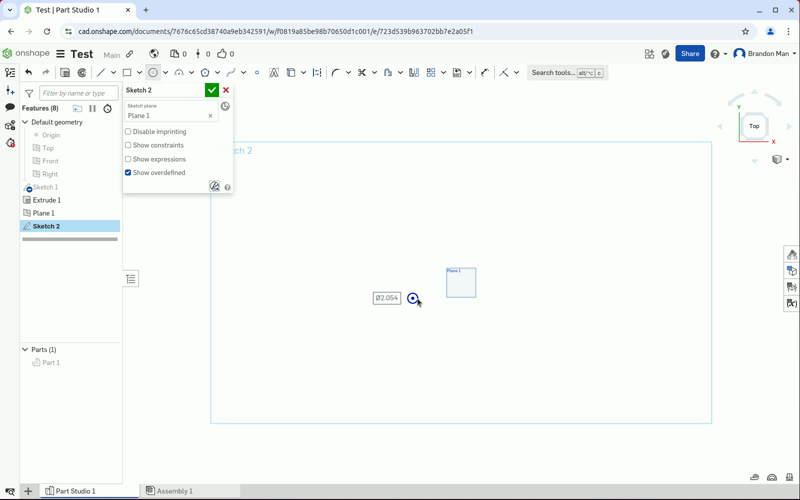
mouse_move(408, 298)
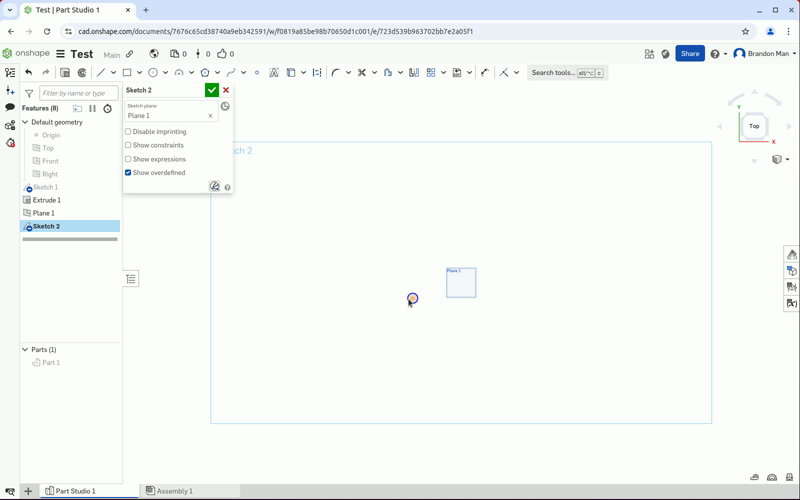
scroll(6)
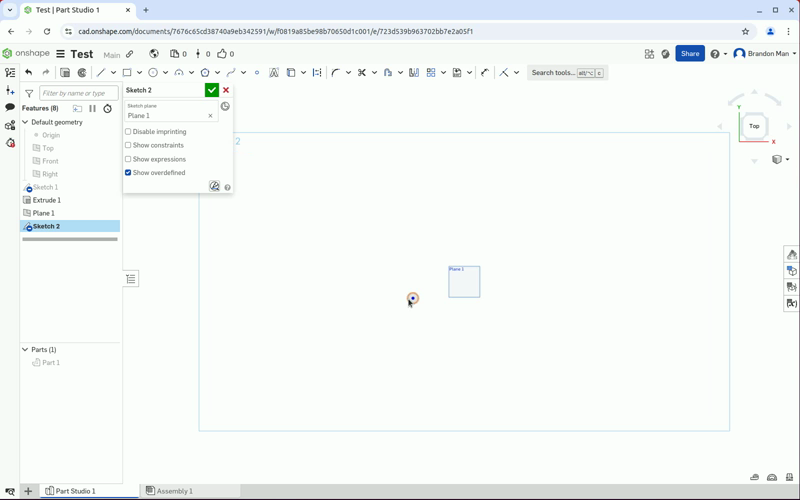
scroll(6)
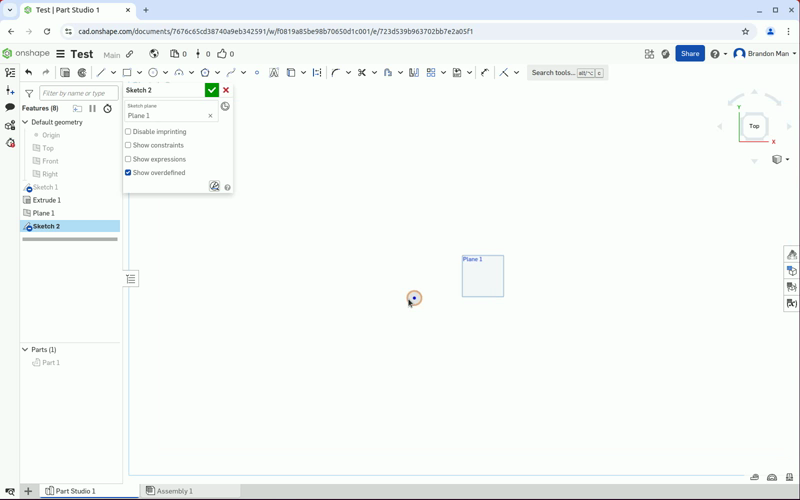
scroll(6)
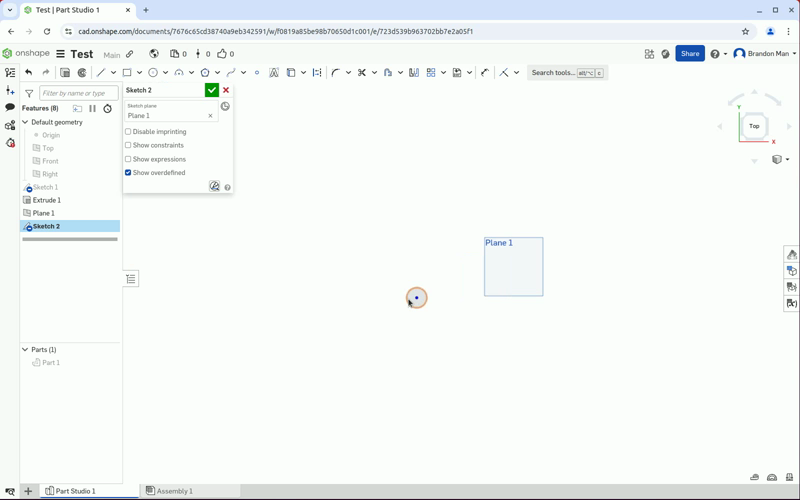
scroll(6)
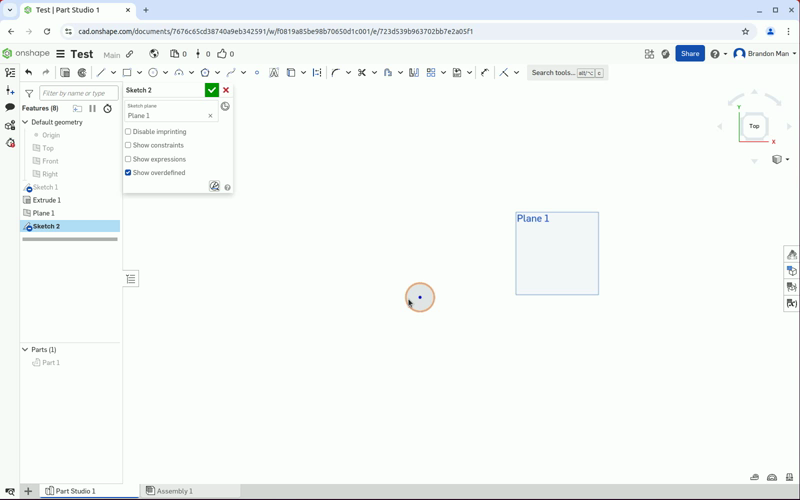
scroll(6)
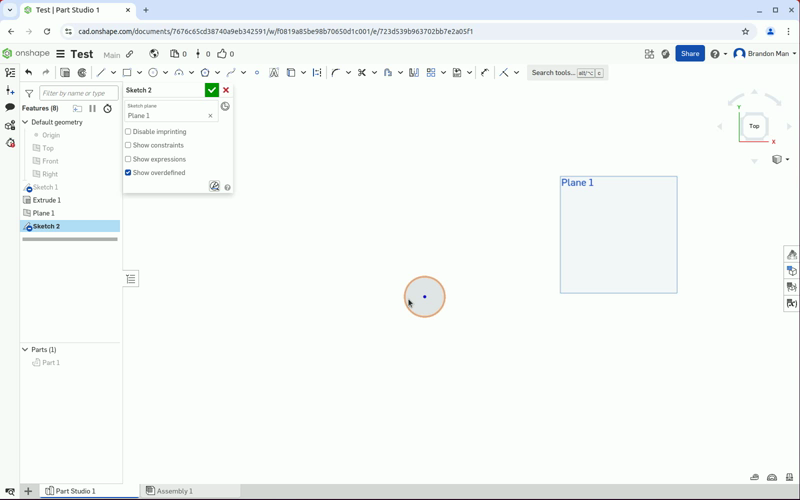
scroll(6)
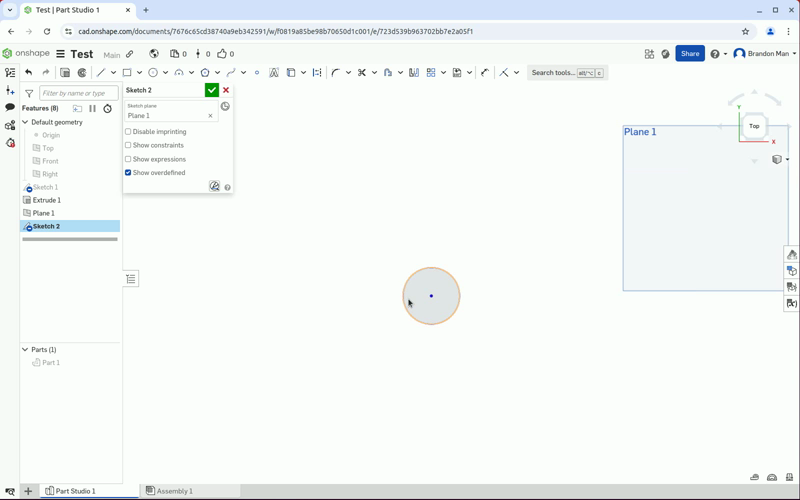
scroll(6)
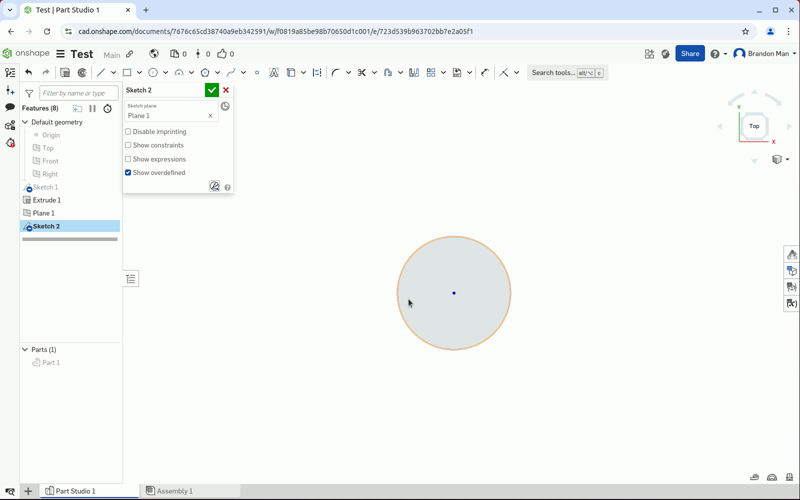
click(408, 298)
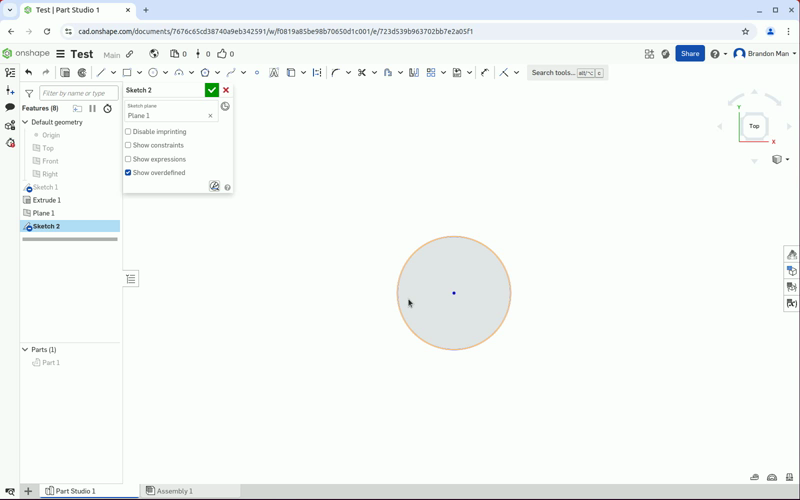
scroll(-6)
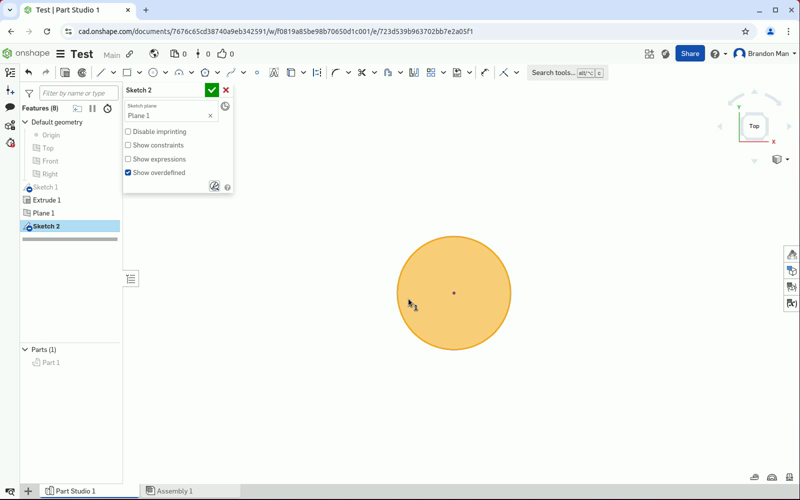
scroll(-6)
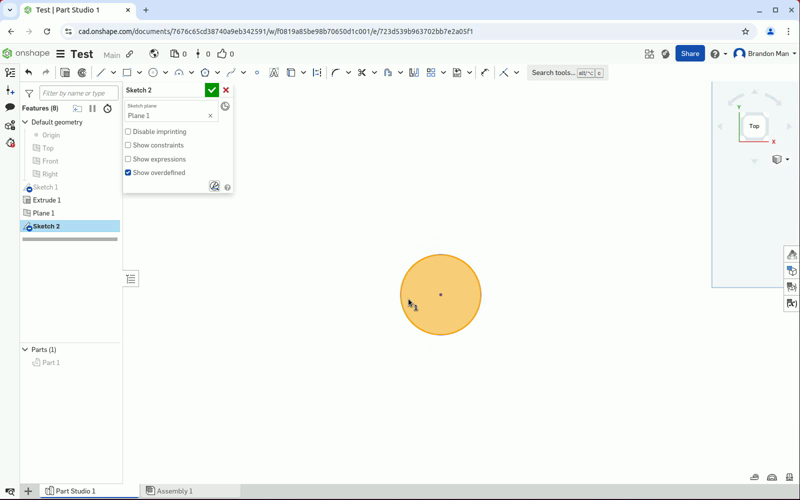
scroll(-6)
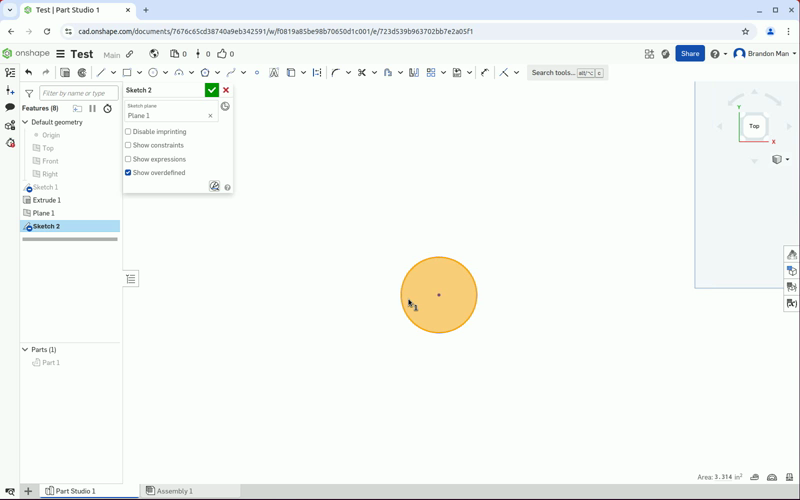
scroll(-6)
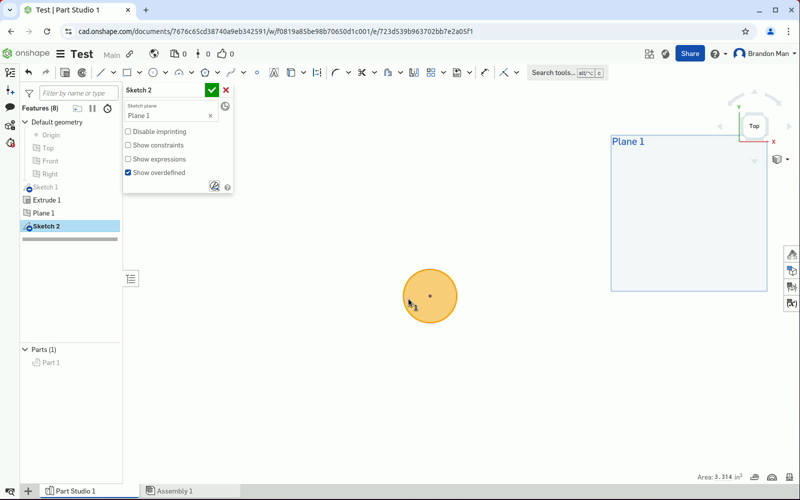
scroll(-6)
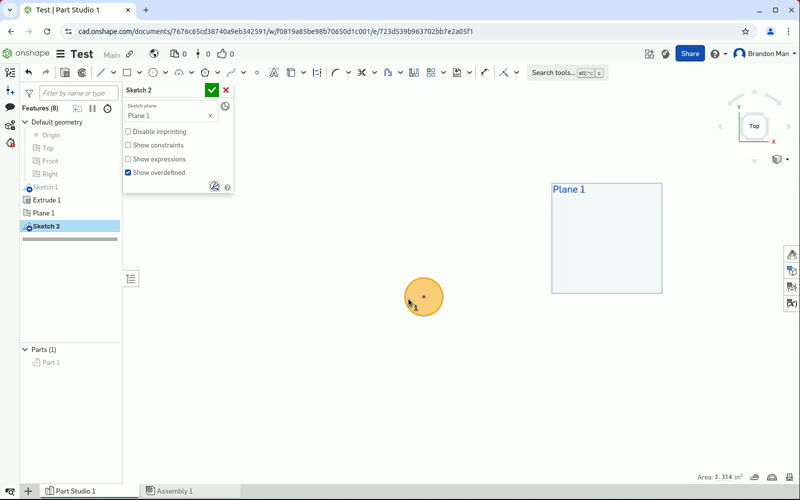
scroll(-6)
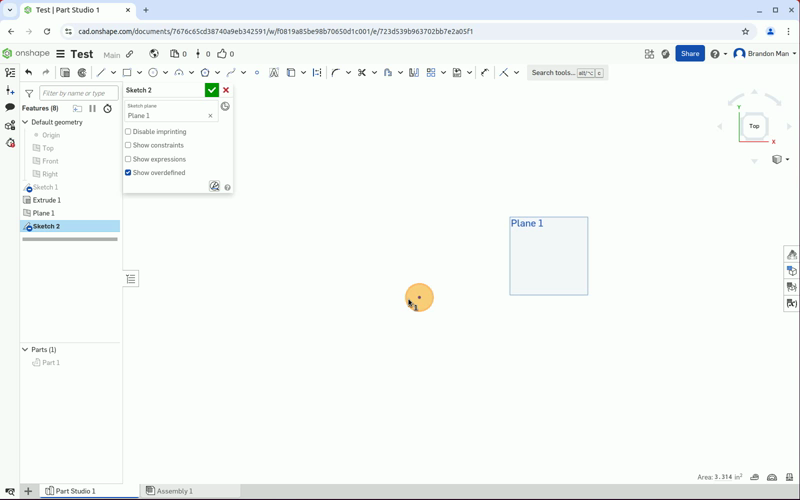
scroll(-6)
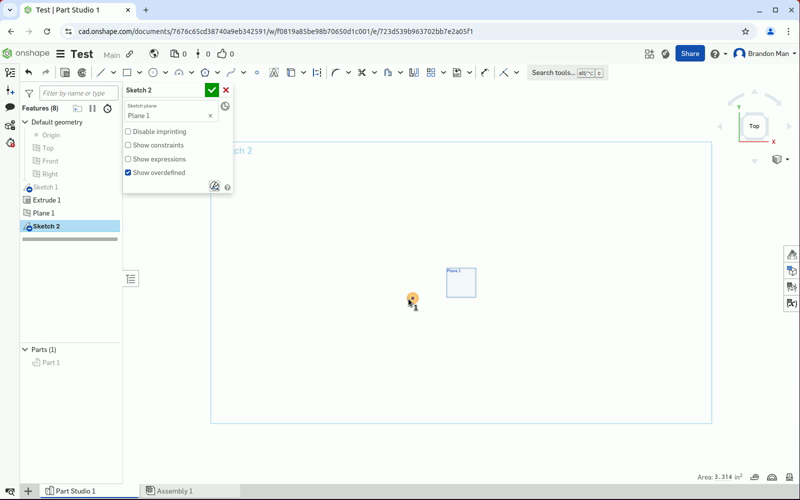
mouse_move(73, 352)
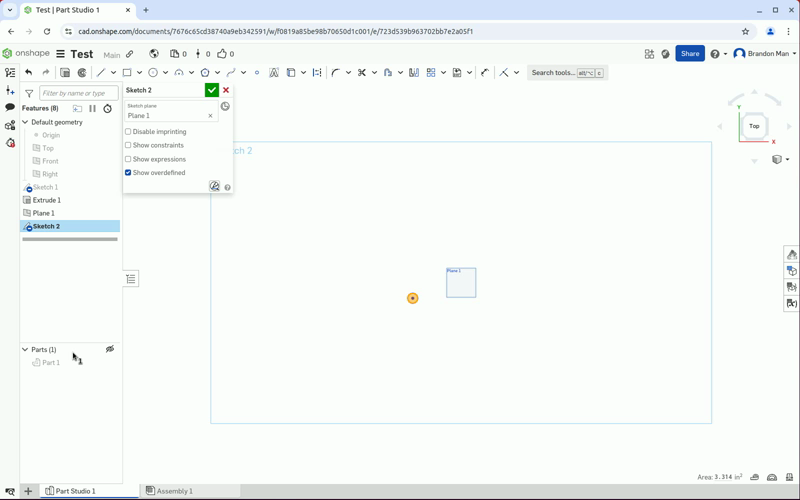
key(shift+y)
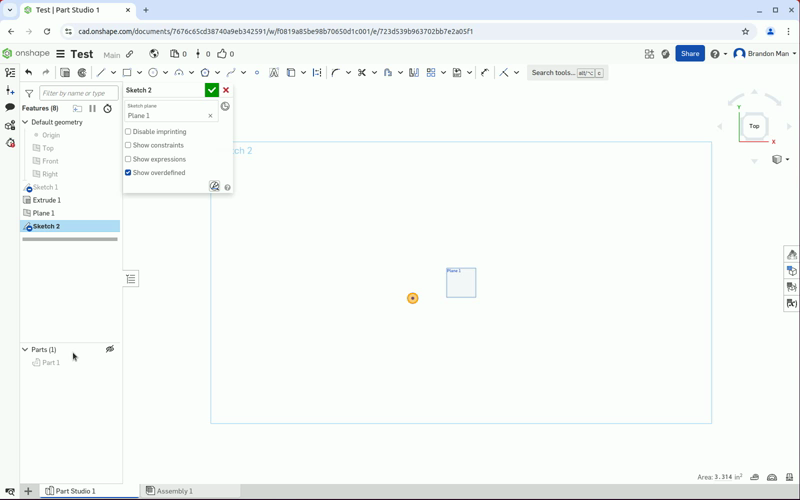
key(shift+e)
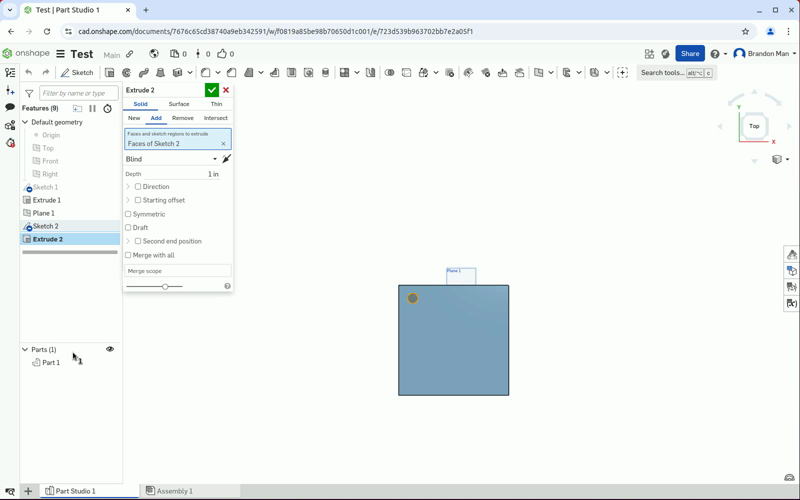
mouse_move(143, 106)
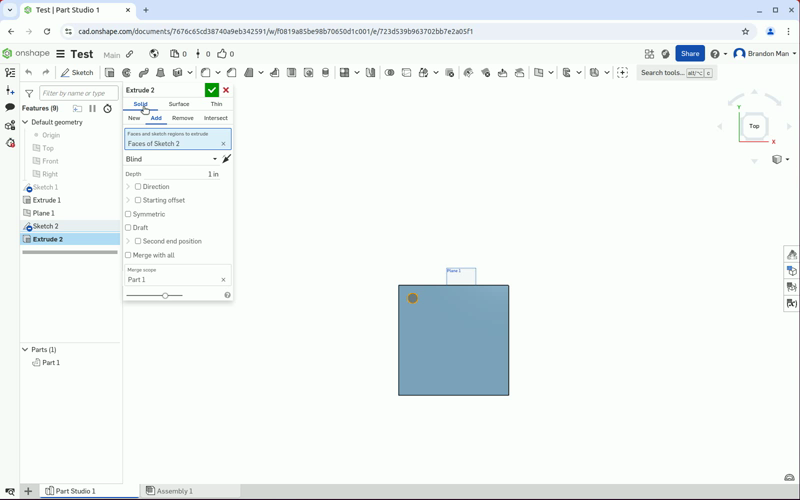
click(143, 106)
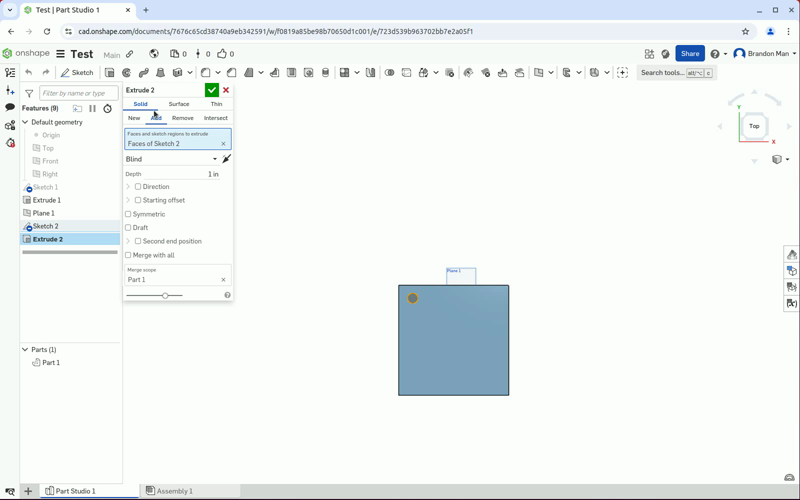
mouse_move(186, 120)
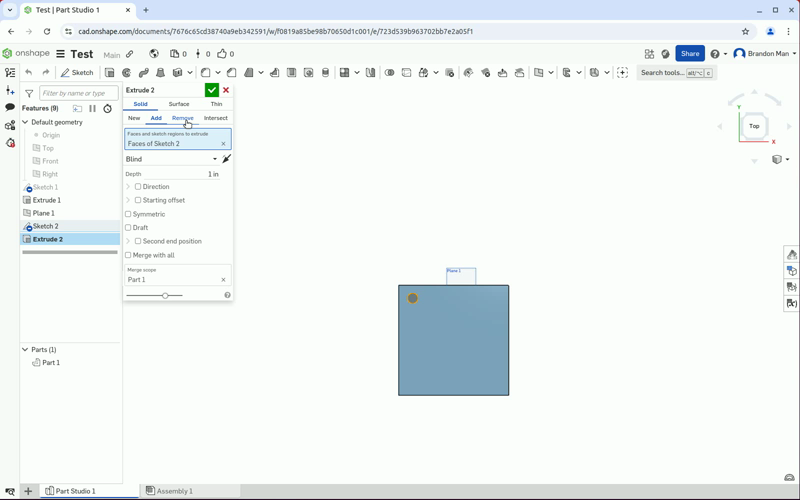
click(186, 120)
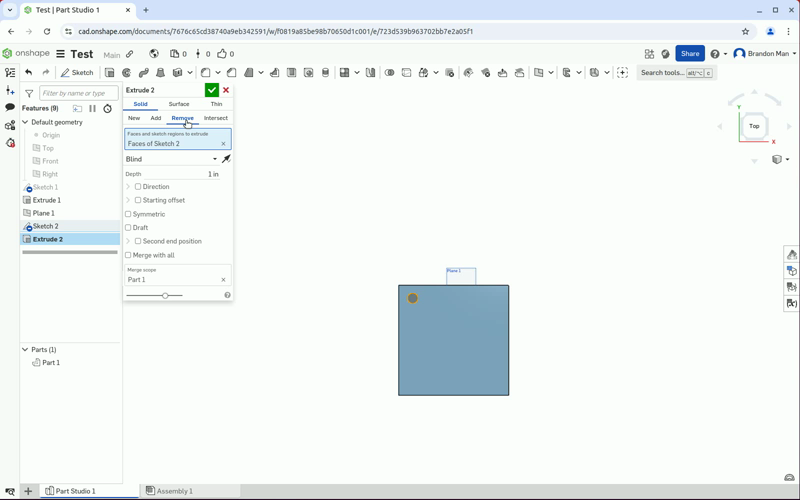
key(tab, 4)
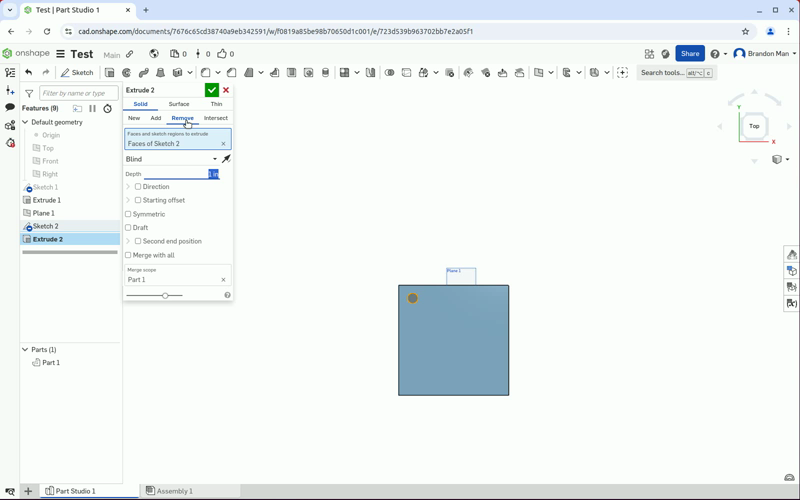
text(2.889)
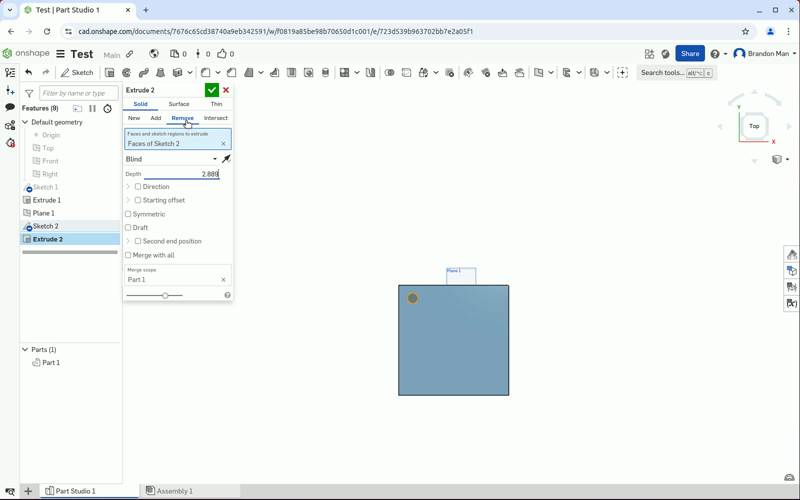
key(tab, 6)
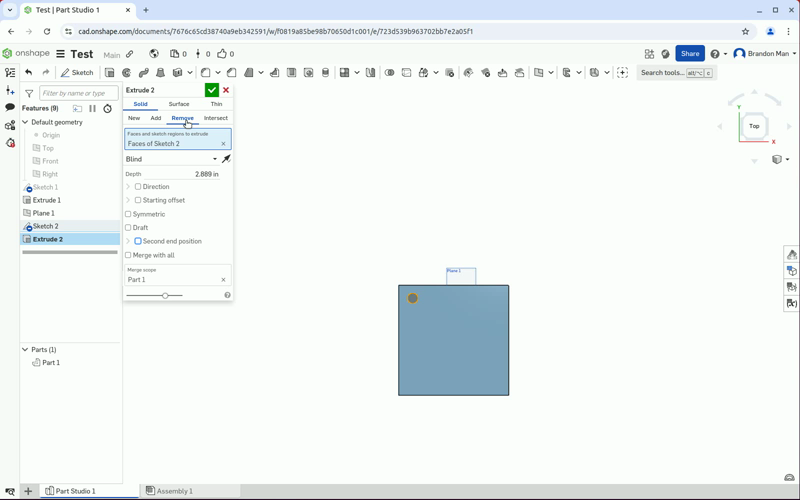
key(space)
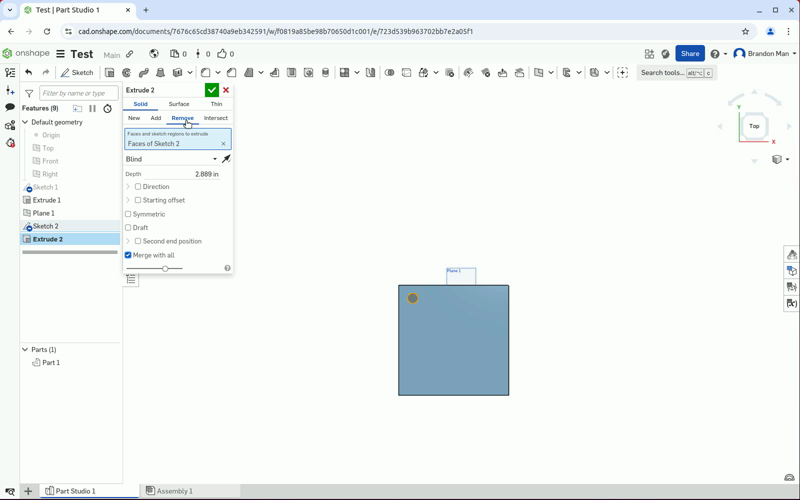
key(enter)
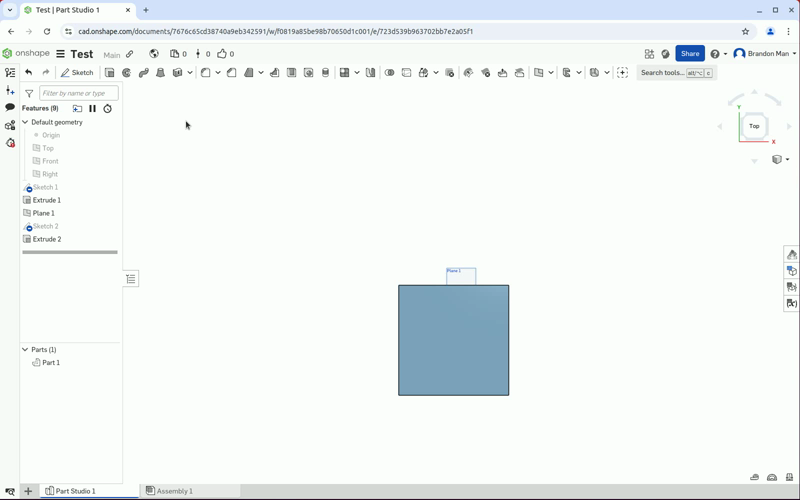
key(shift+h)
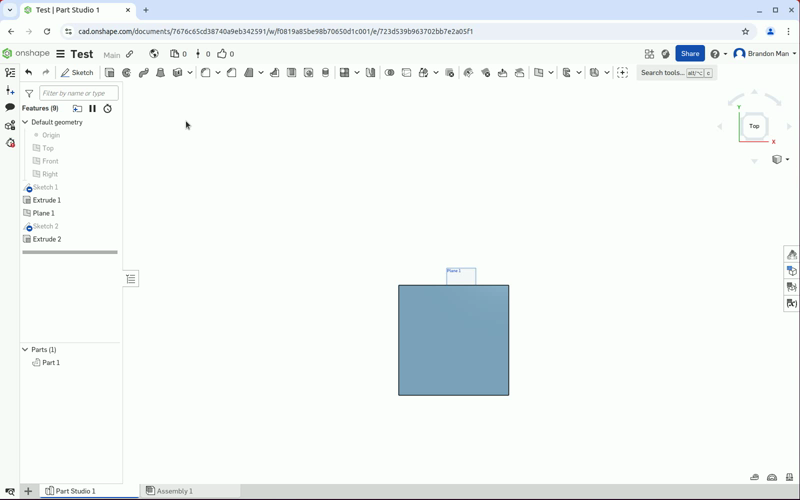
key(shift+h)
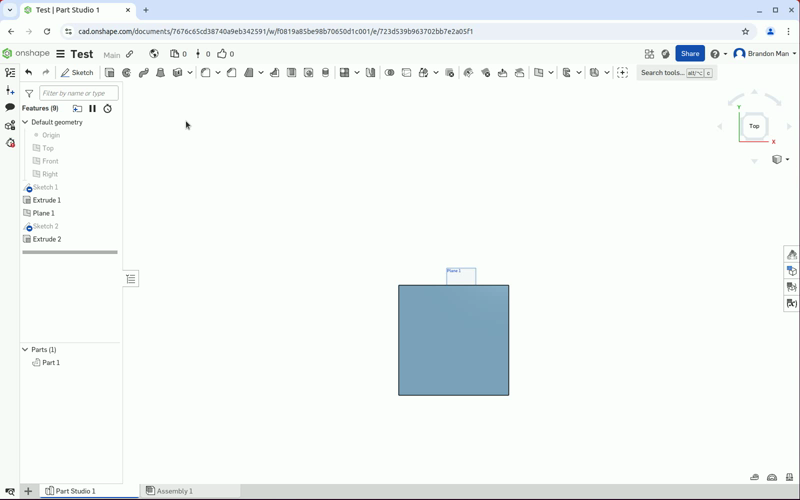
mouse_move(73, 189)
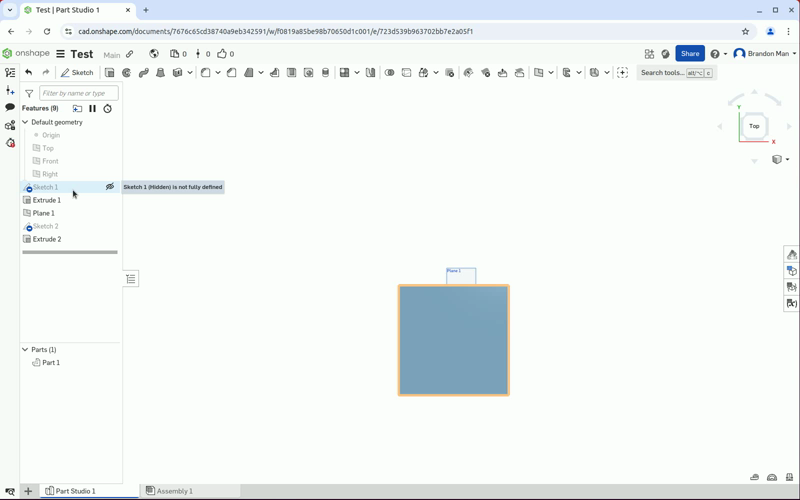
click(73, 189)
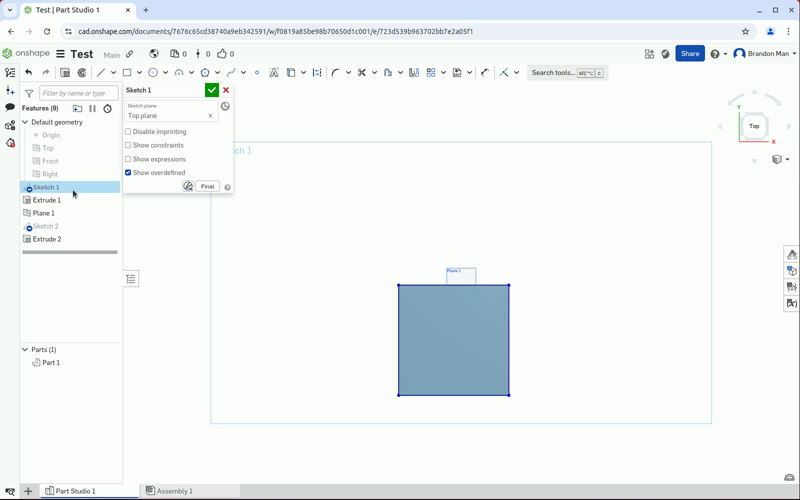
mouse_move(229, 92)
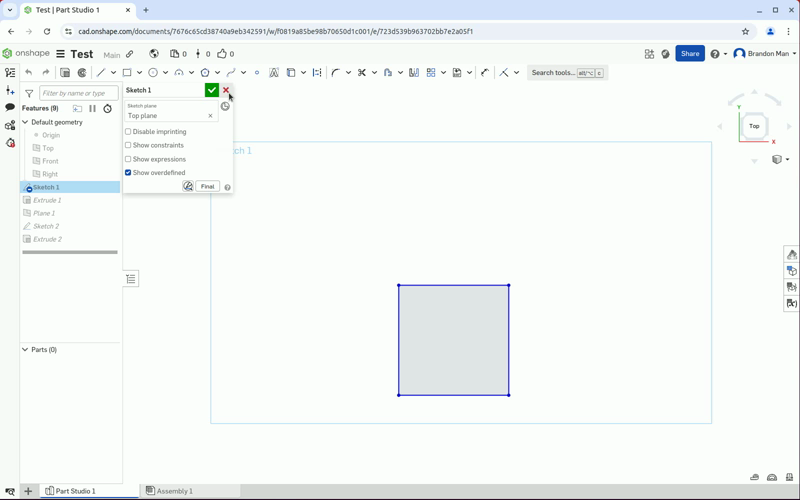
click(229, 92)
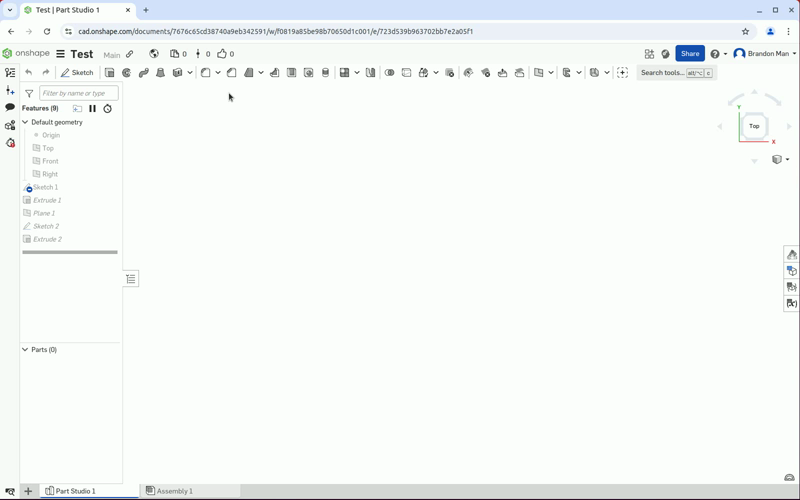
key(shift+s)
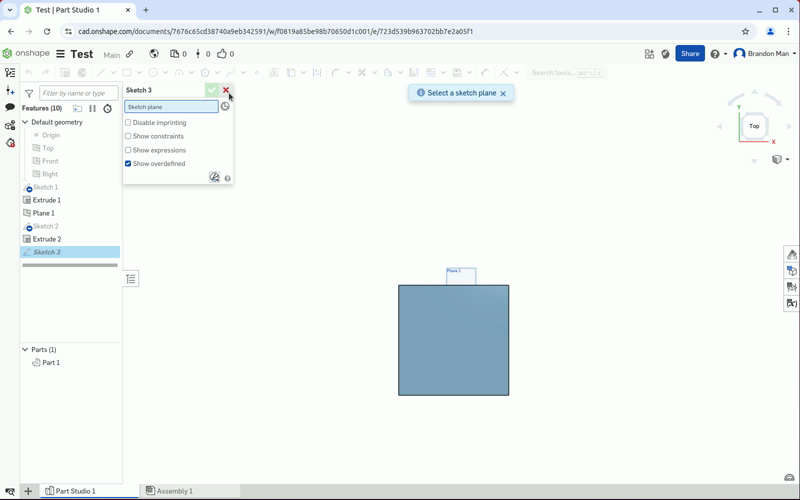
mouse_move(73, 215)
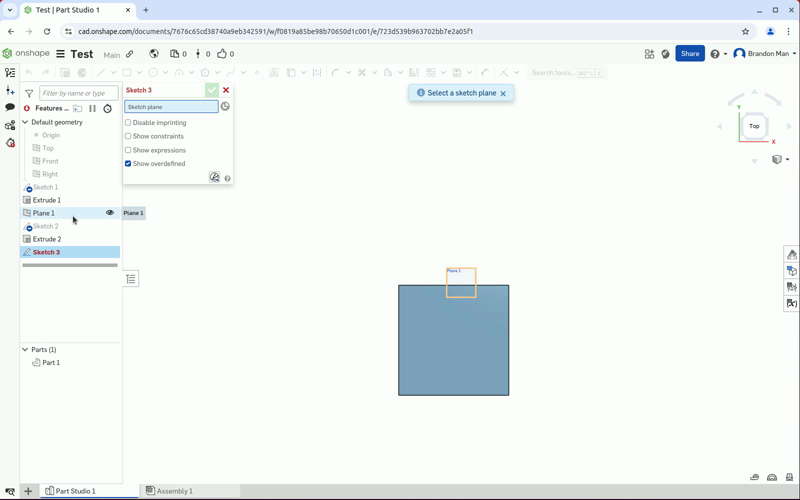
click(73, 215)
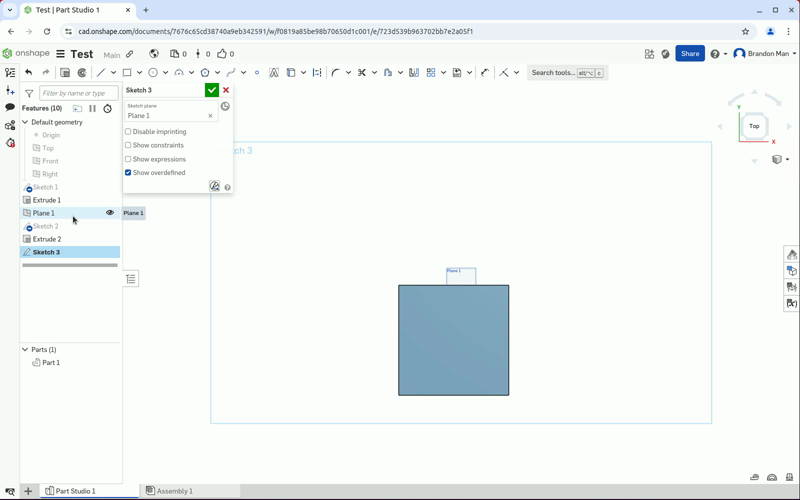
mouse_move(73, 352)
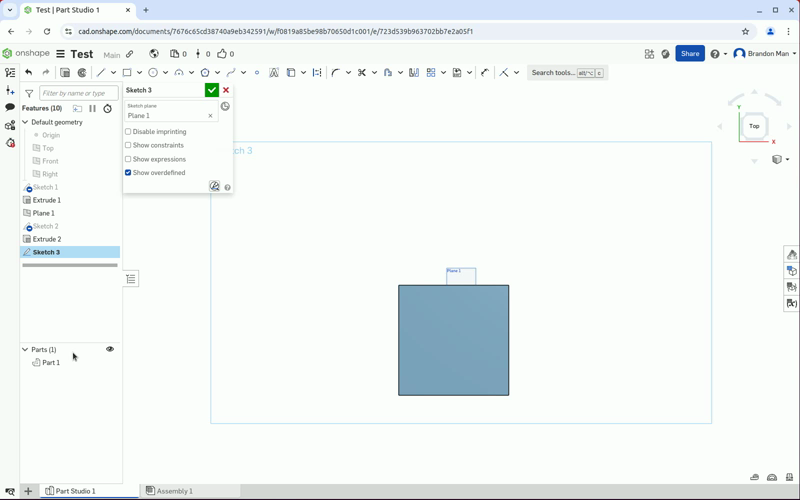
key(y)
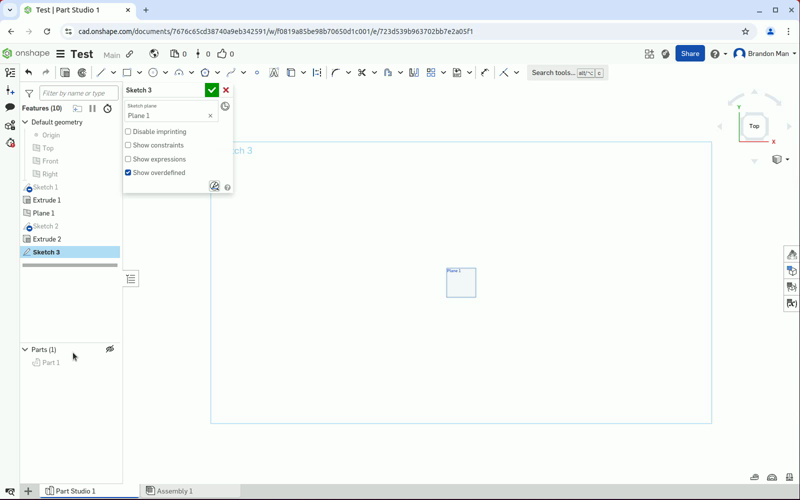
key(c)
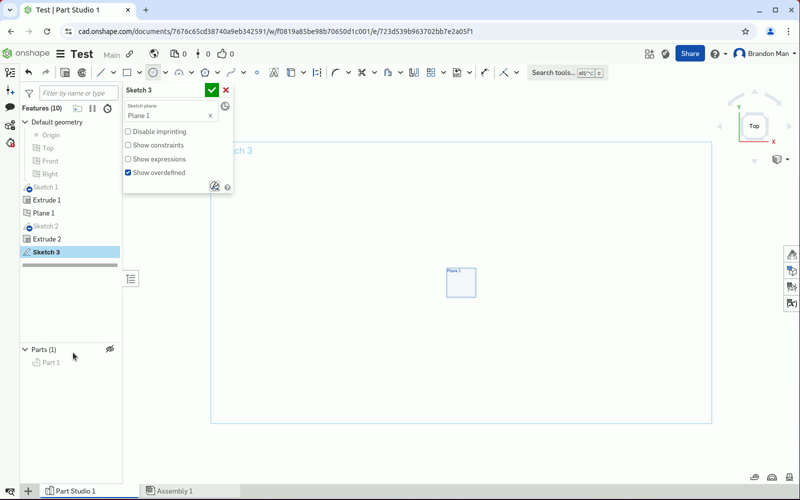
key_down(shift)
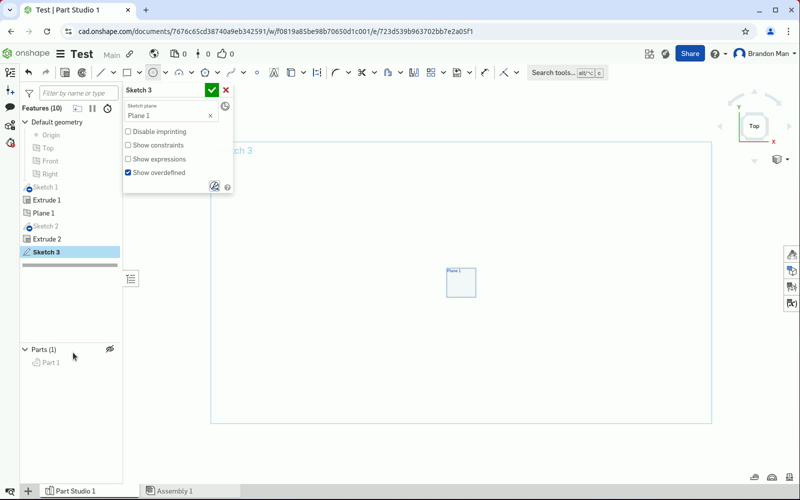
mouse_move(495, 298)
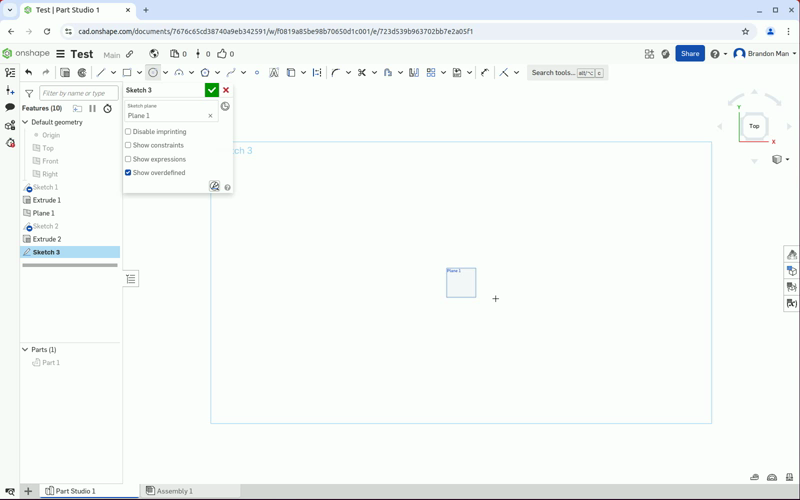
click(495, 298)
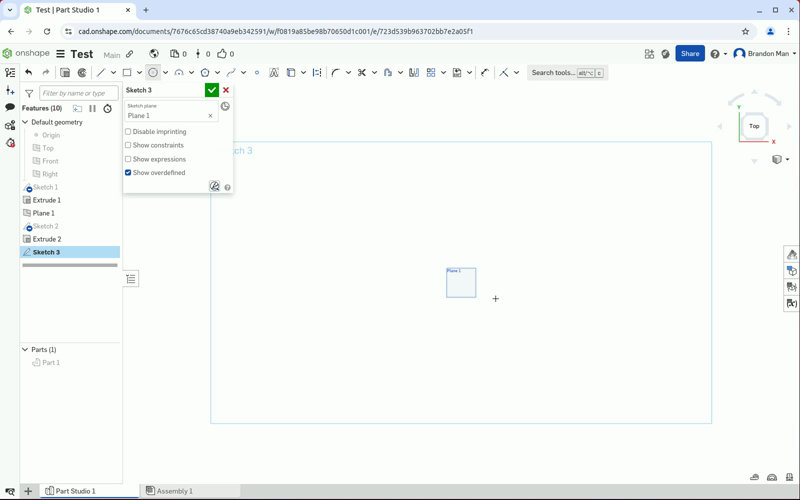
key_up(shift)
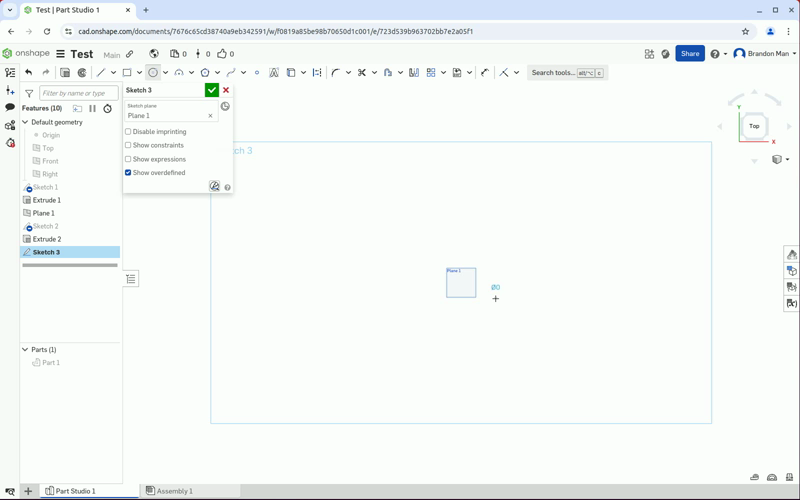
mouse_move(500, 298)
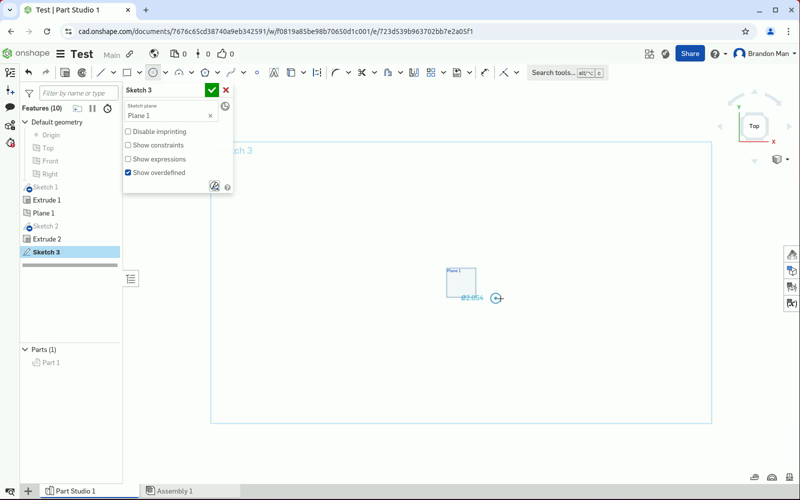
click(500, 298)
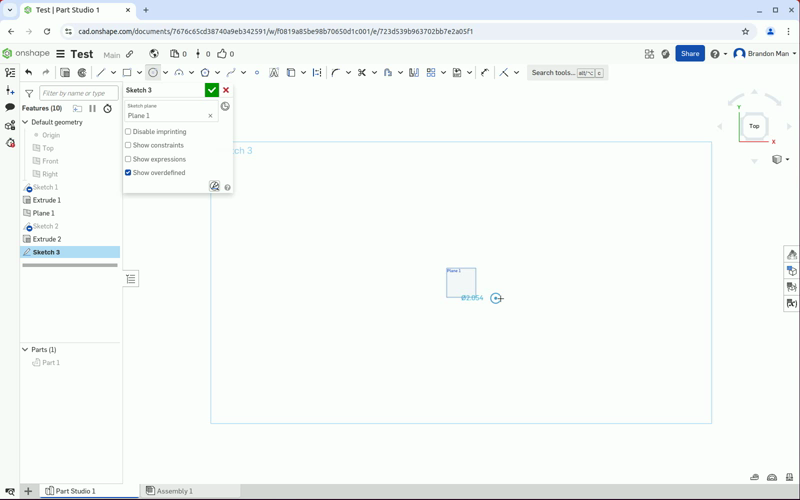
key(esc)
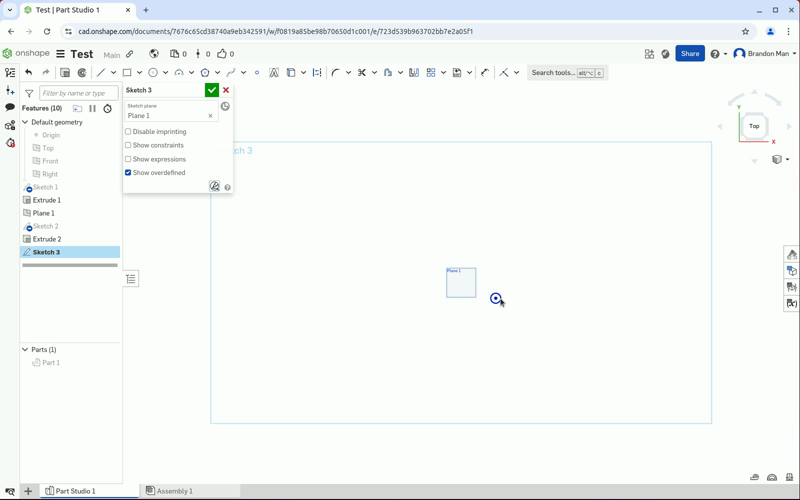
mouse_move(495, 300)
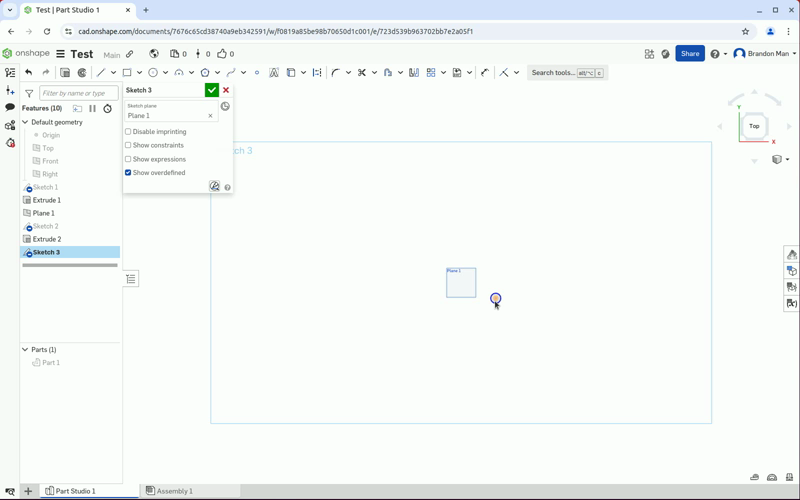
scroll(6)
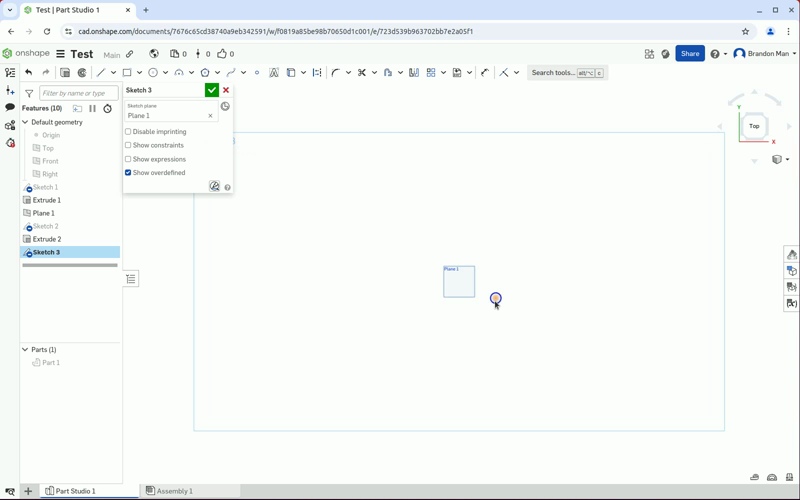
scroll(6)
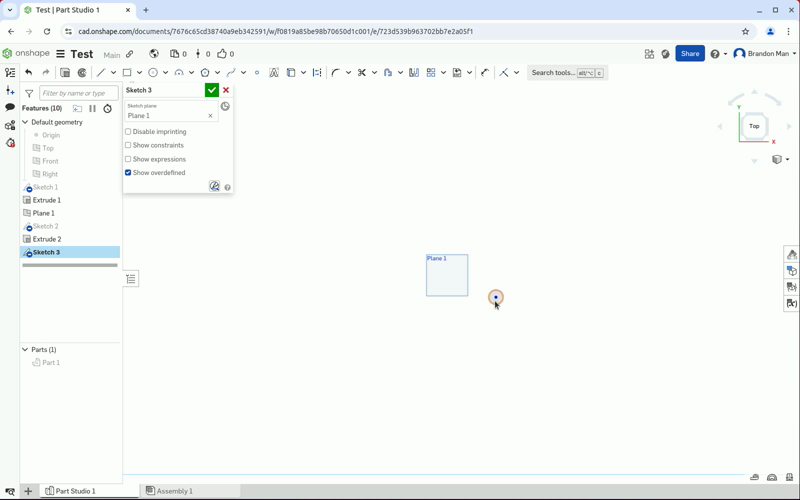
scroll(6)
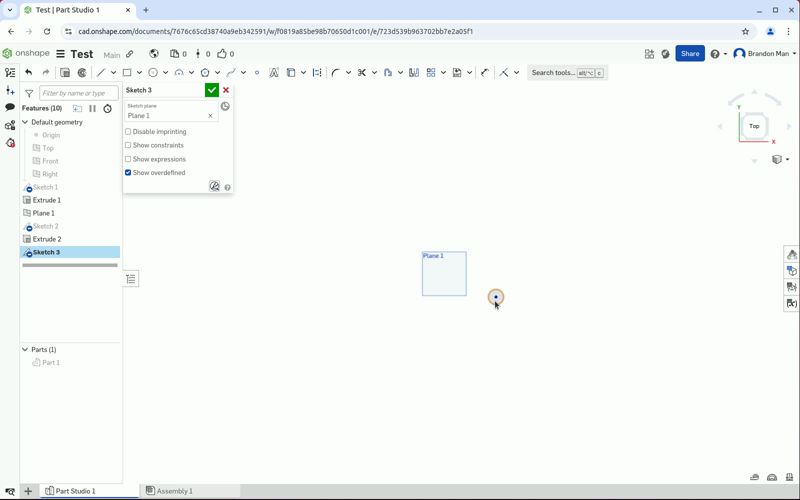
scroll(6)
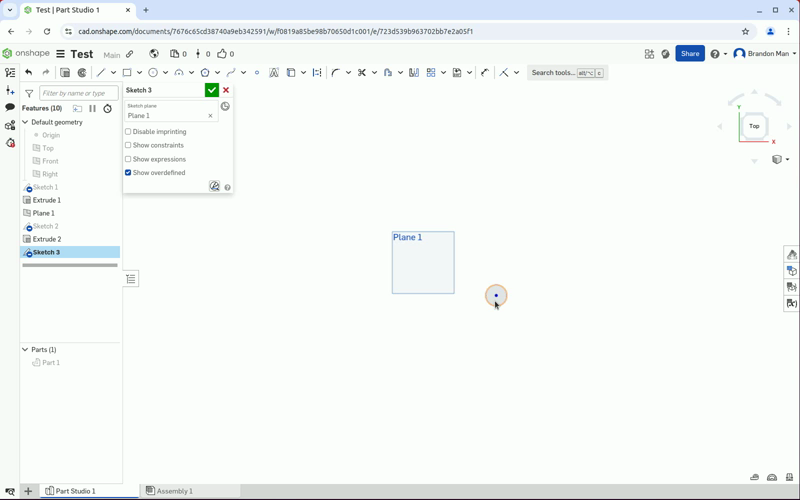
scroll(6)
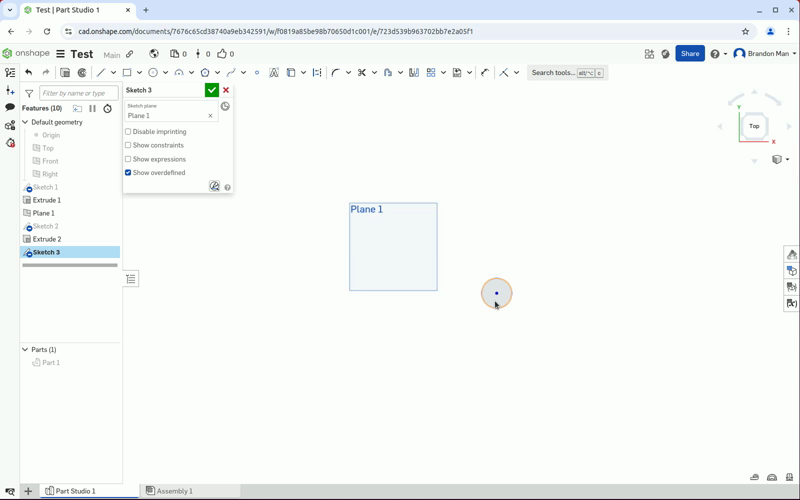
scroll(6)
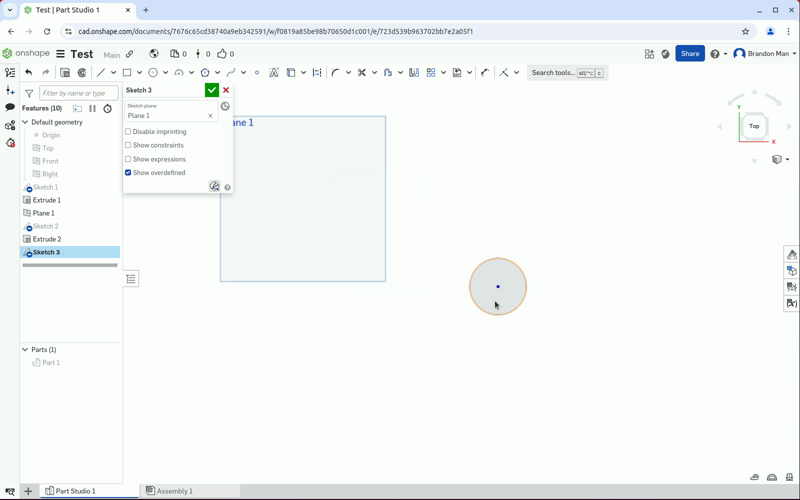
scroll(6)
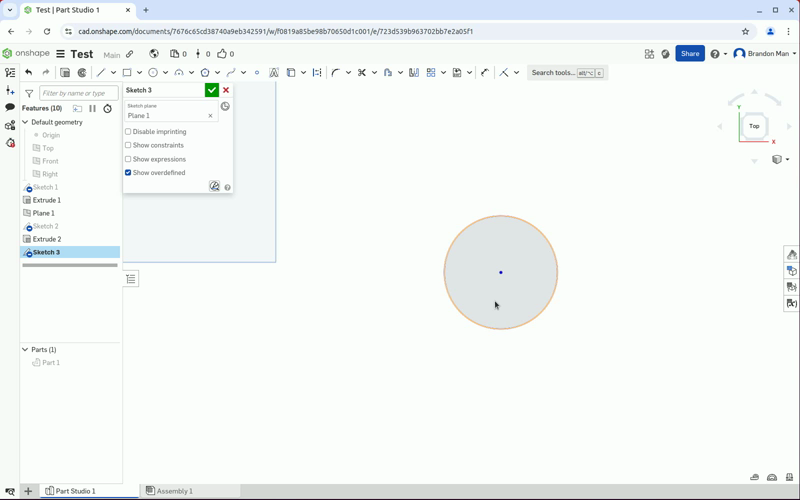
click(495, 300)
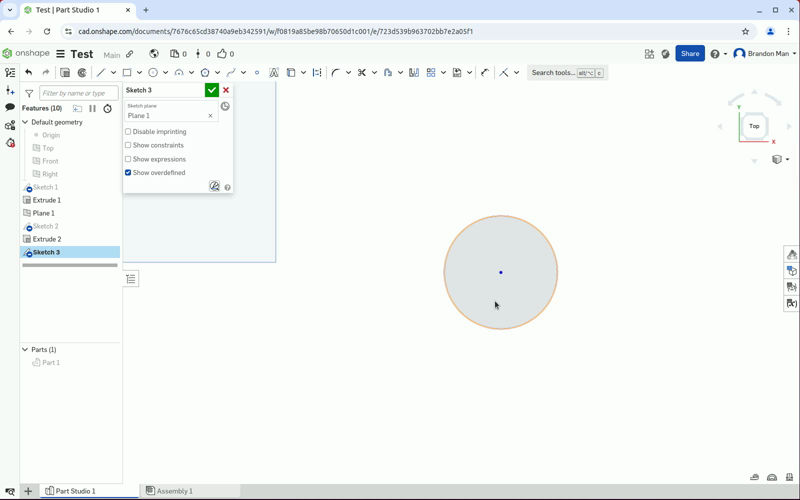
scroll(-6)
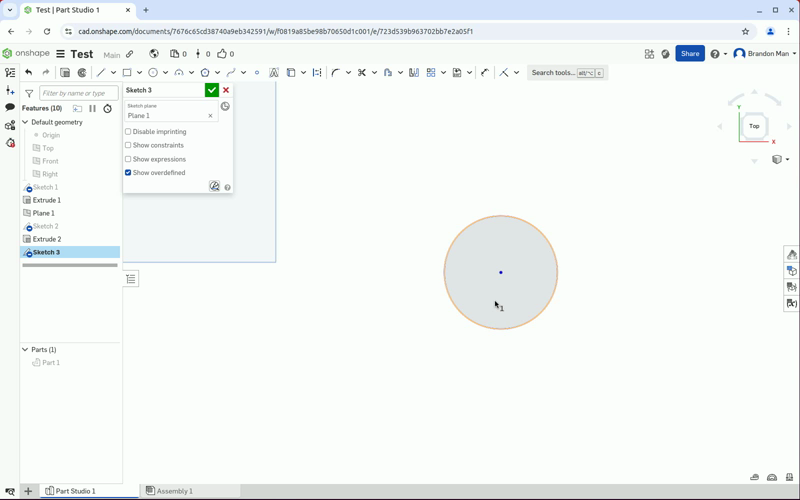
scroll(-6)
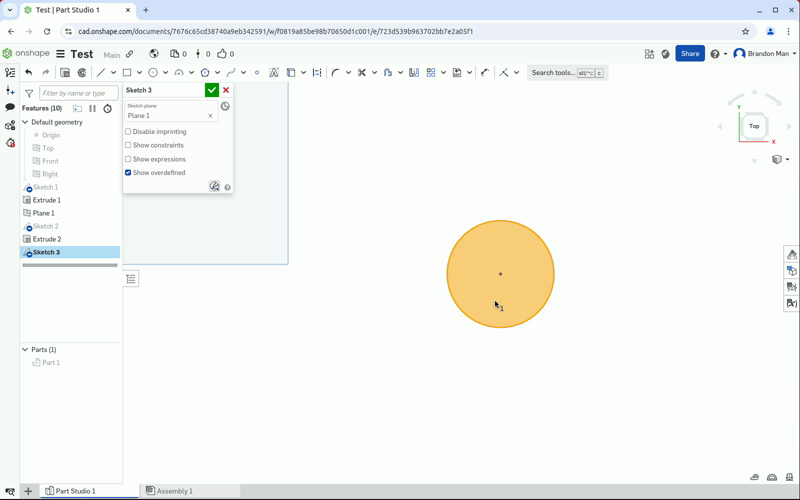
scroll(-6)
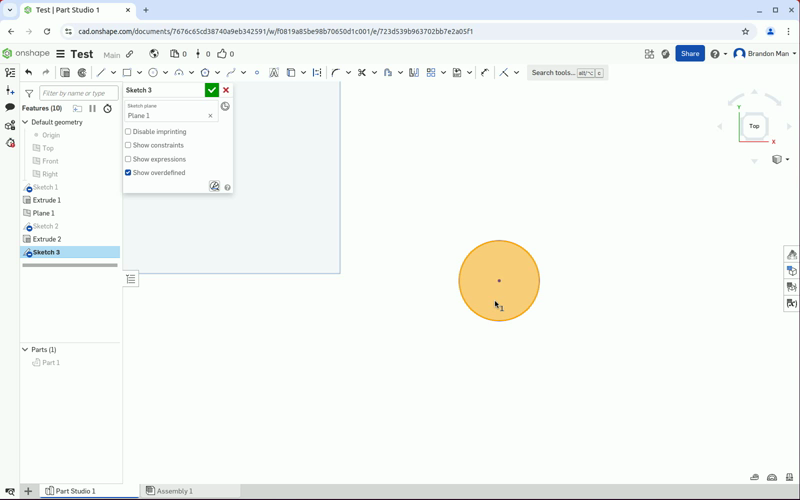
scroll(-6)
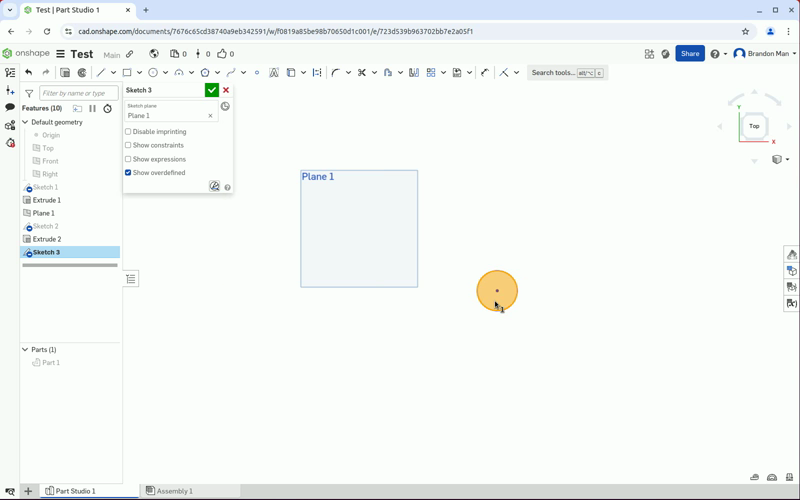
scroll(-6)
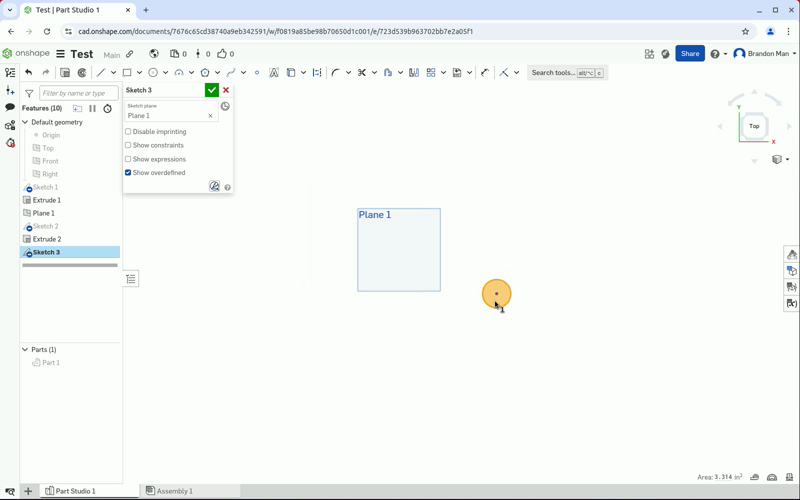
scroll(-6)
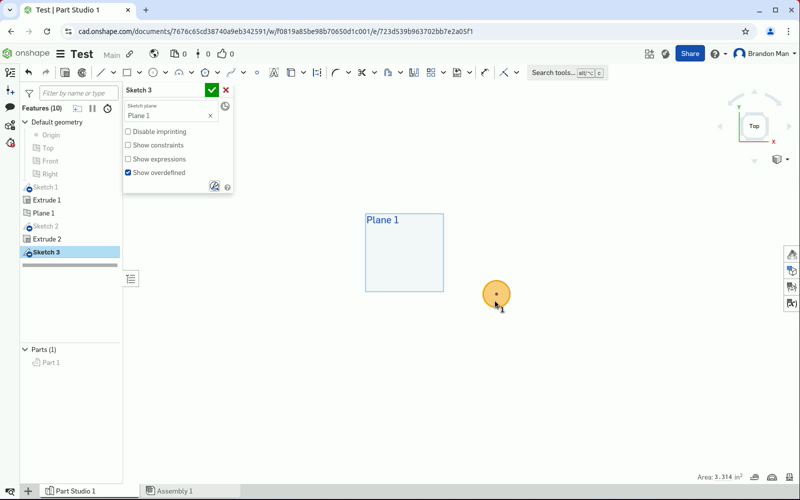
scroll(-6)
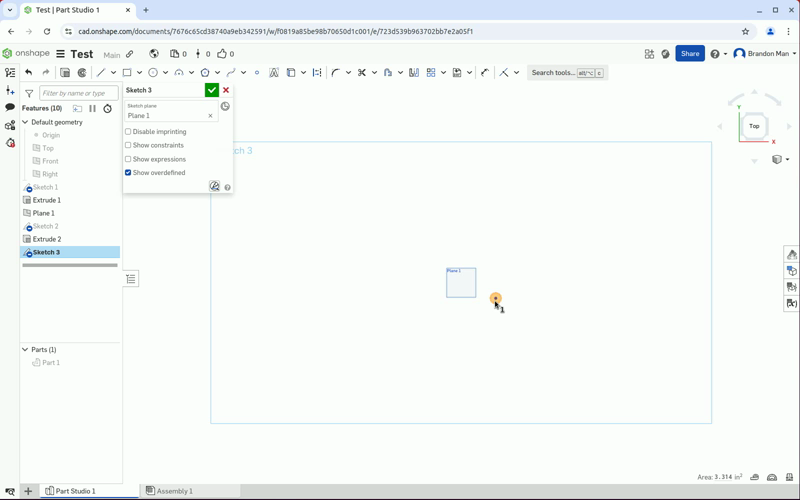
mouse_move(73, 352)
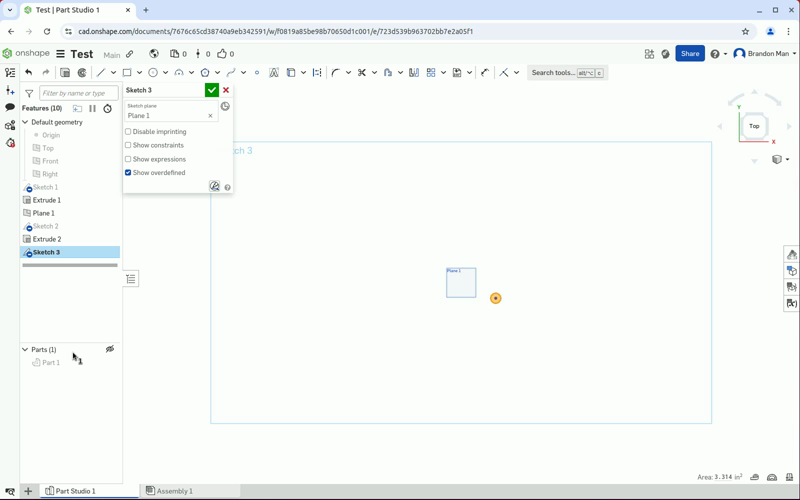
key(shift+y)
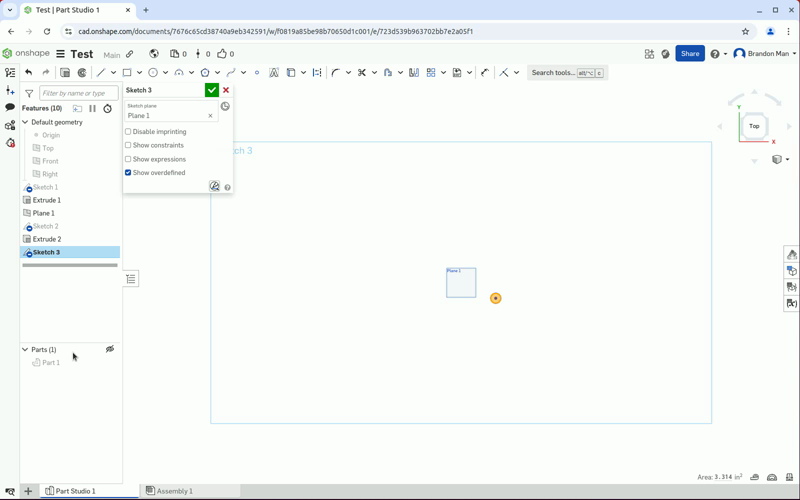
key(shift+e)
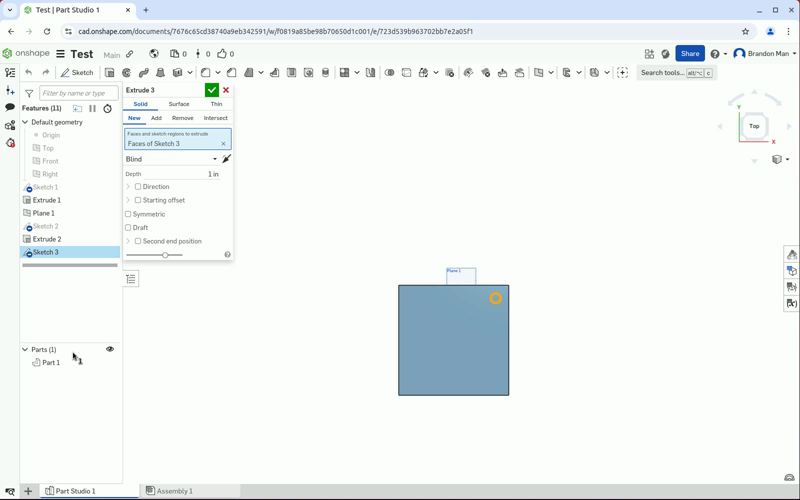
mouse_move(143, 106)
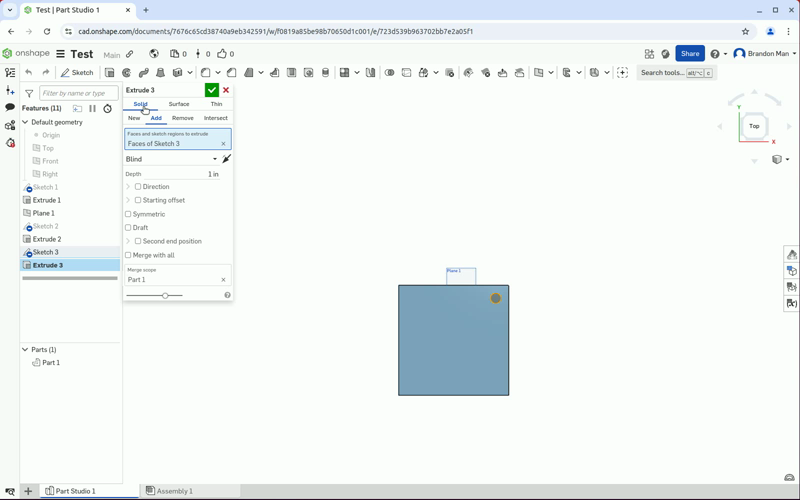
click(143, 106)
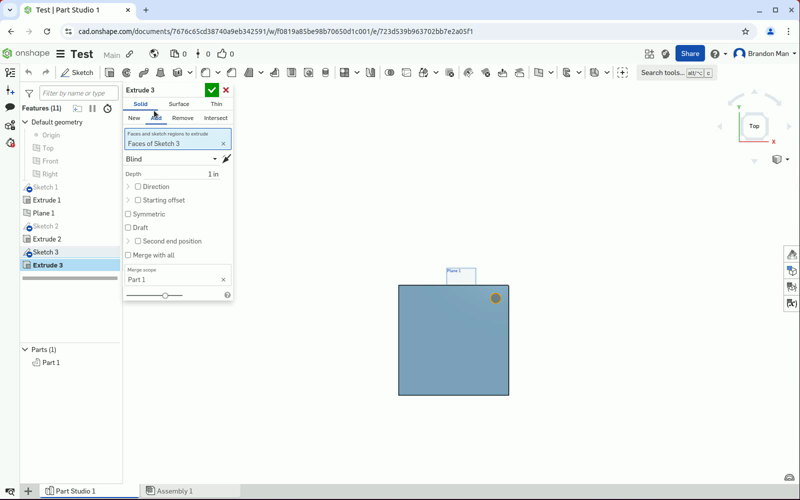
mouse_move(186, 120)
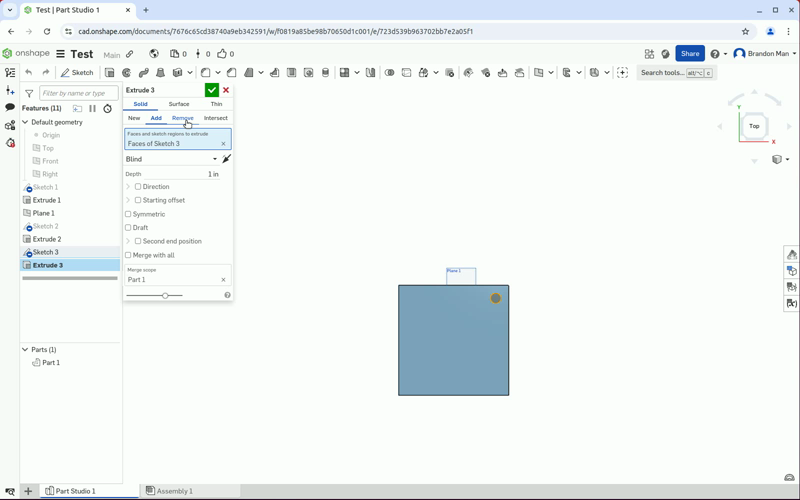
click(186, 120)
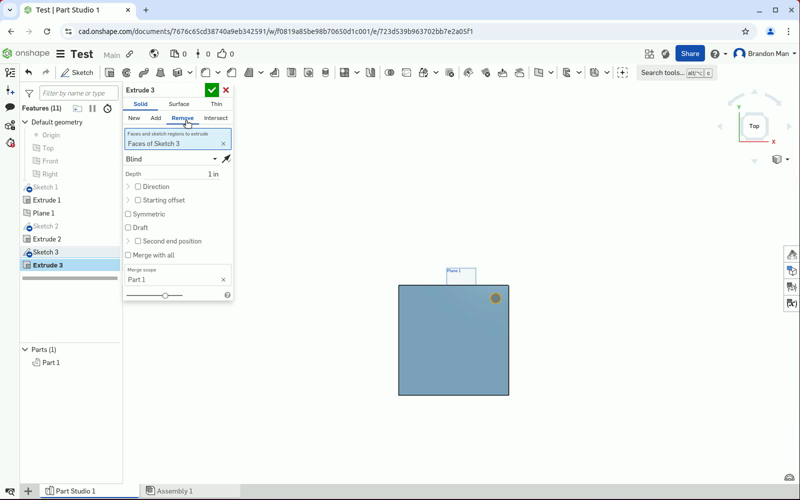
key(tab, 4)
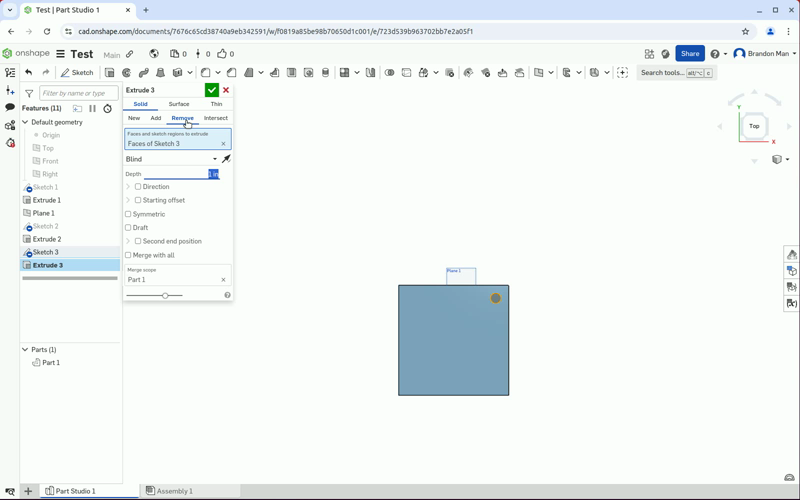
text(2.889)
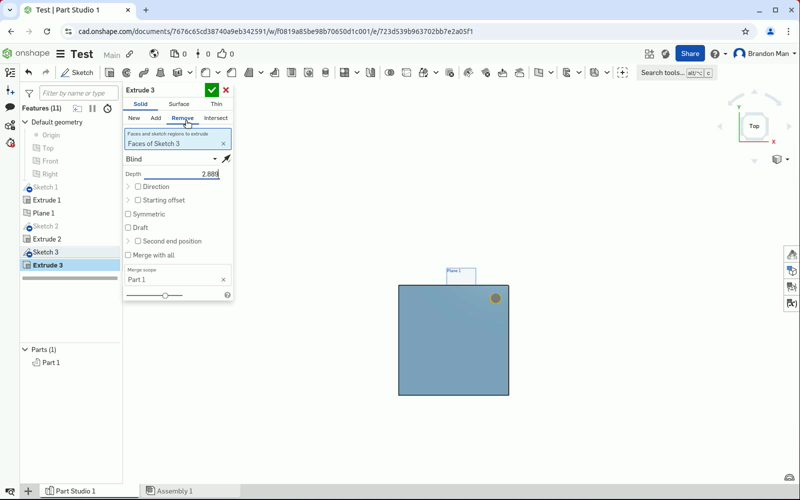
key(tab, 6)
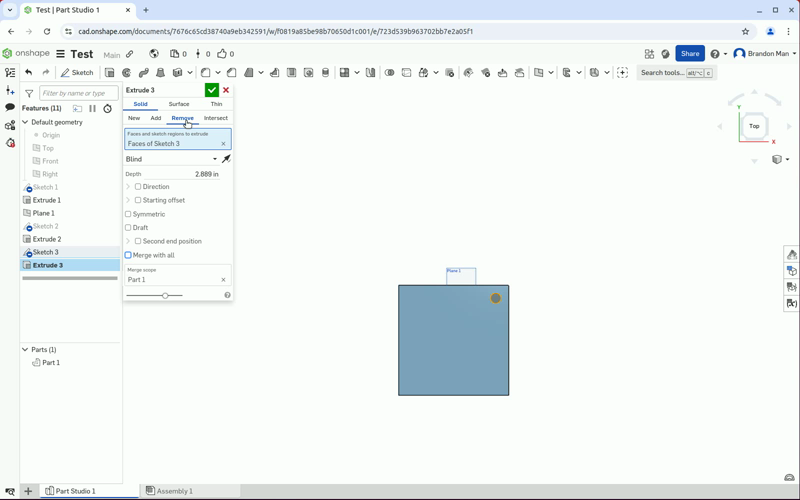
key(space)
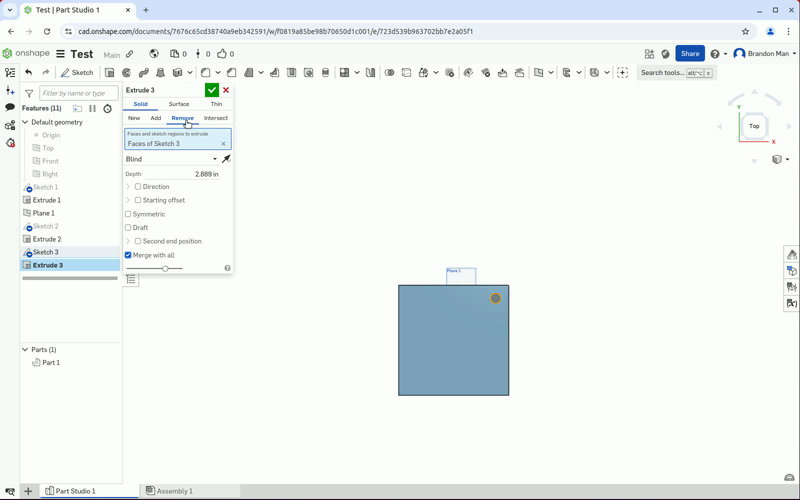
key(enter)
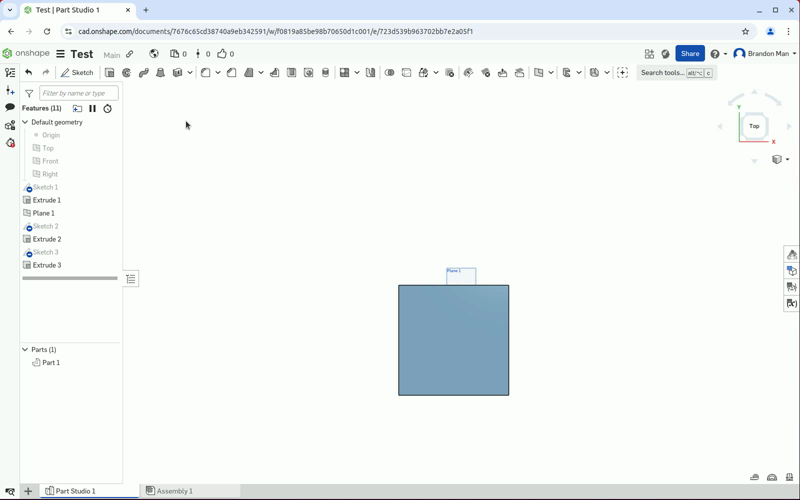
key(shift+h)
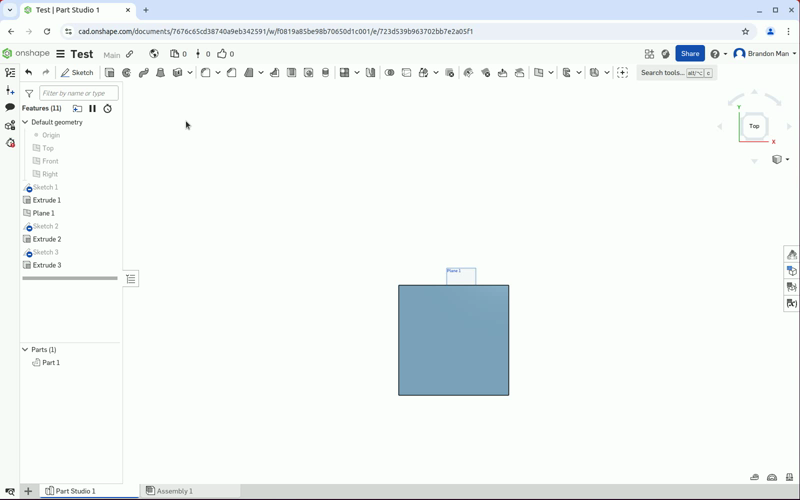
key(shift+h)
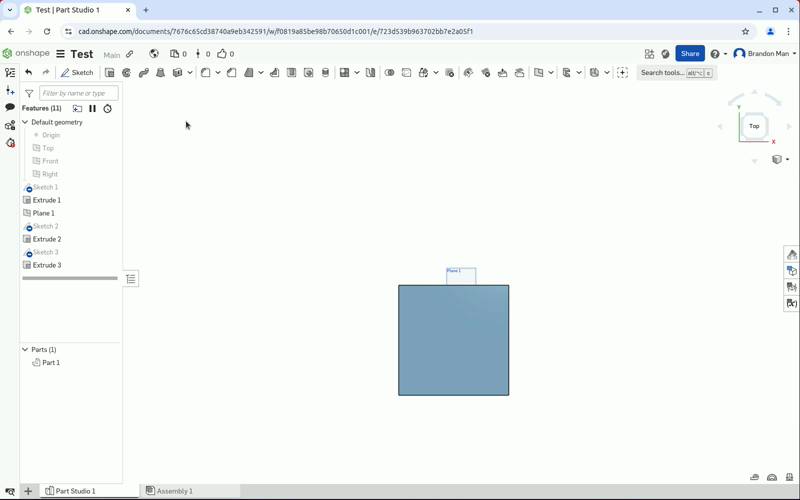
mouse_move(73, 189)
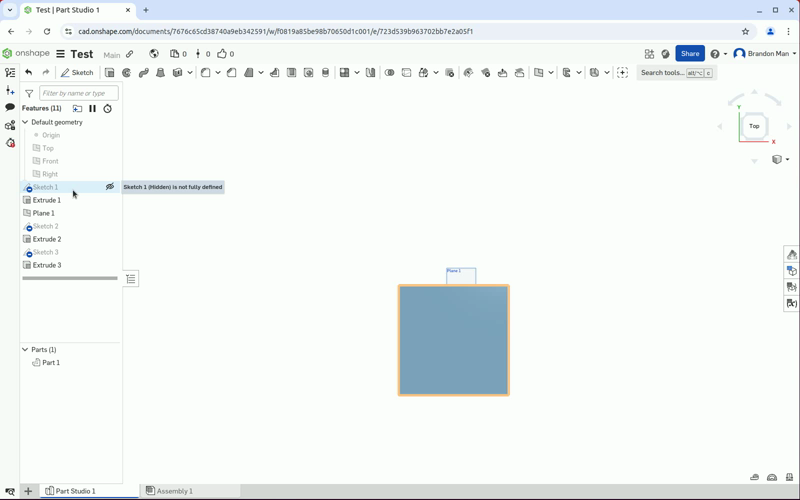
click(73, 189)
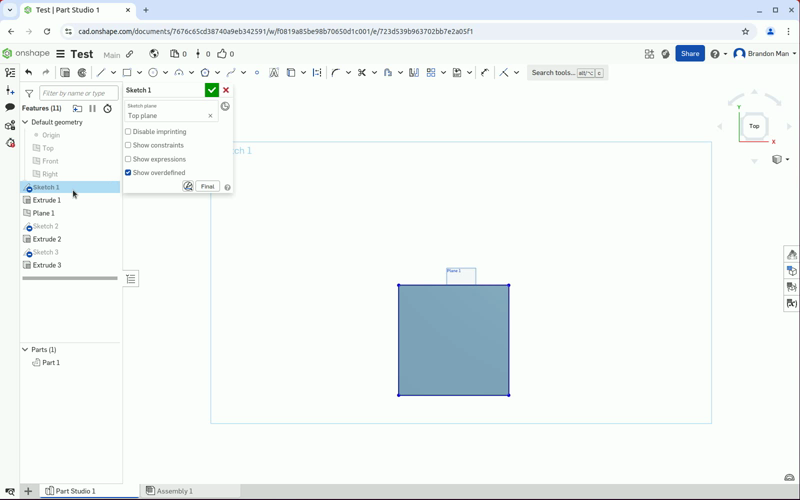
mouse_move(229, 92)
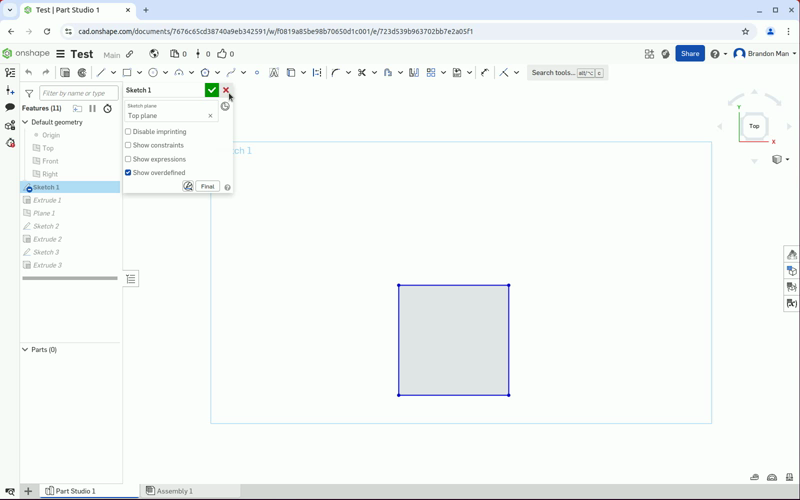
click(229, 92)
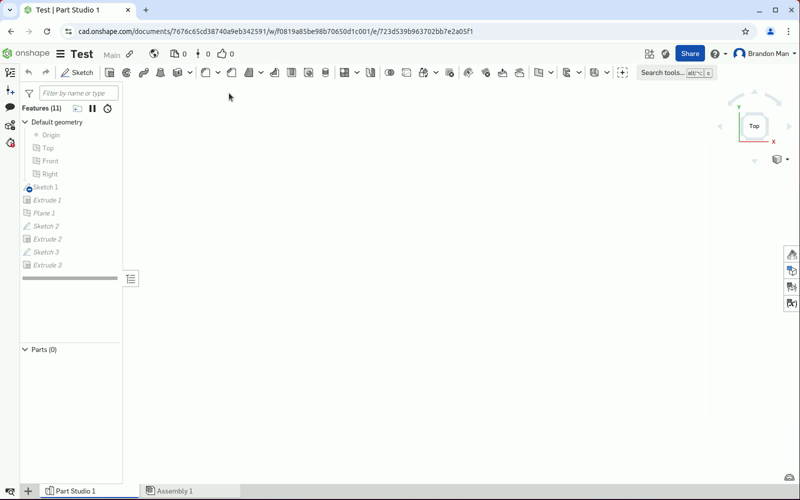
key(shift+s)
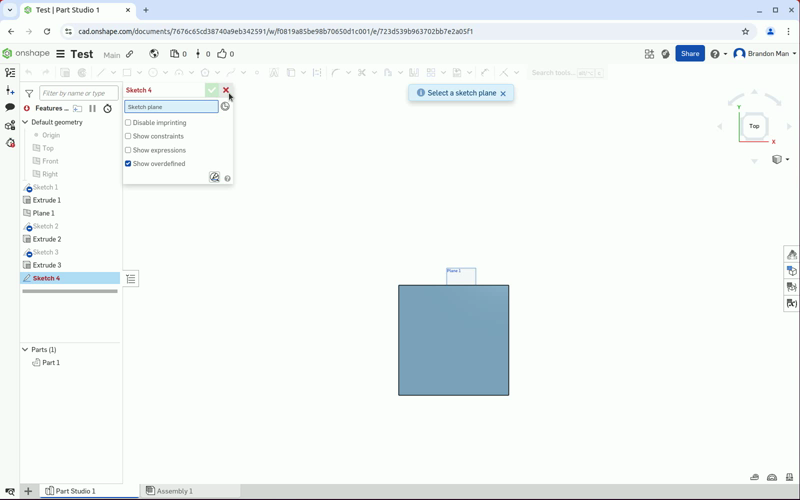
mouse_move(73, 215)
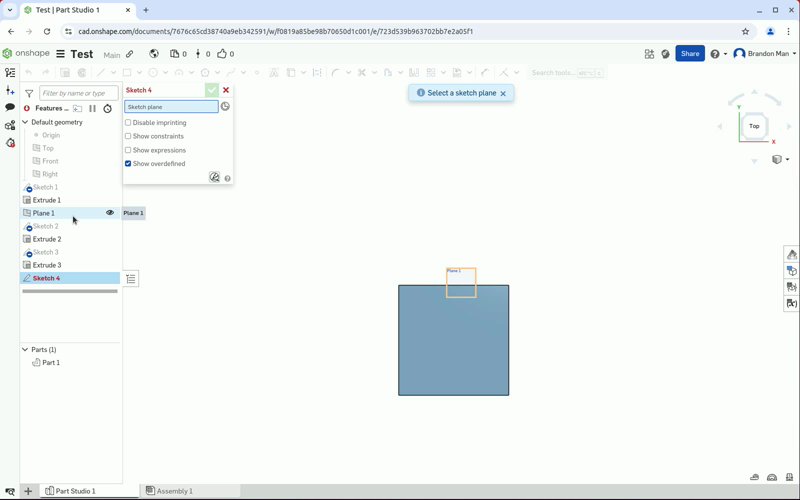
click(73, 215)
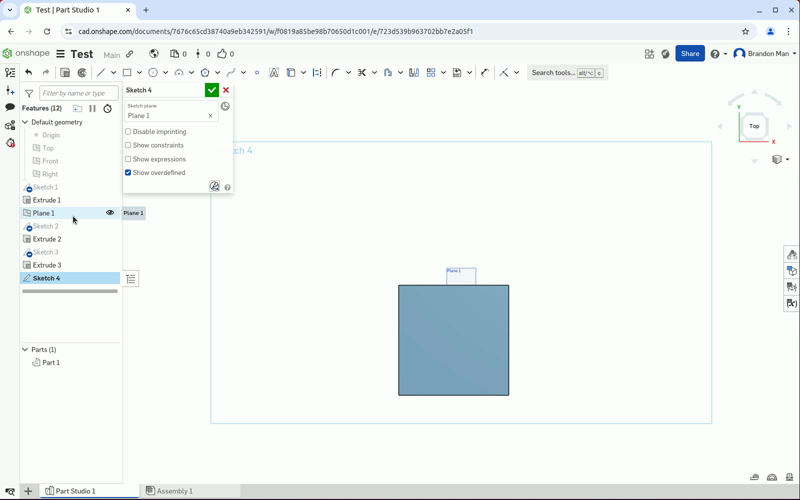
mouse_move(73, 352)
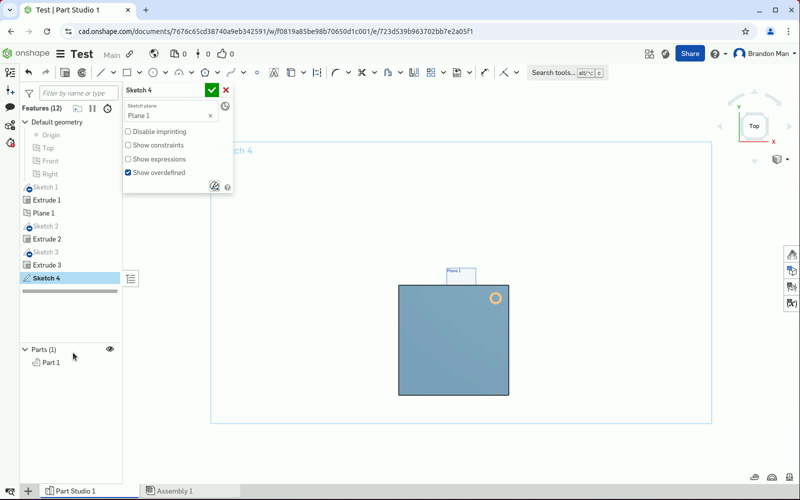
key(y)
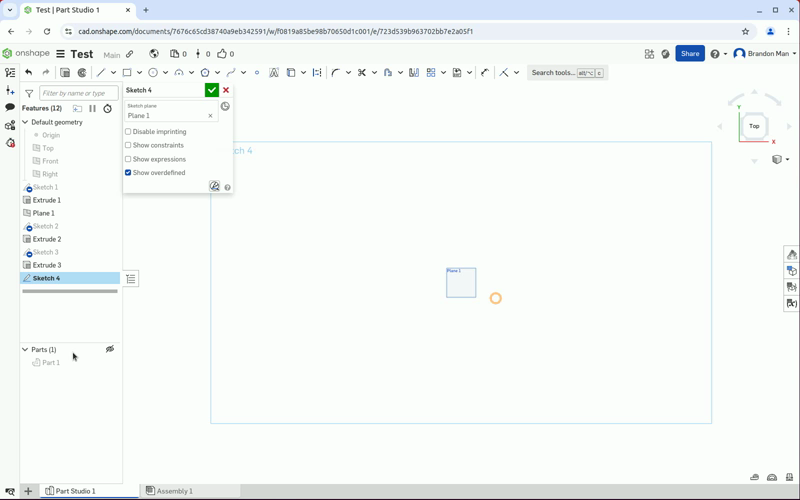
key(c)
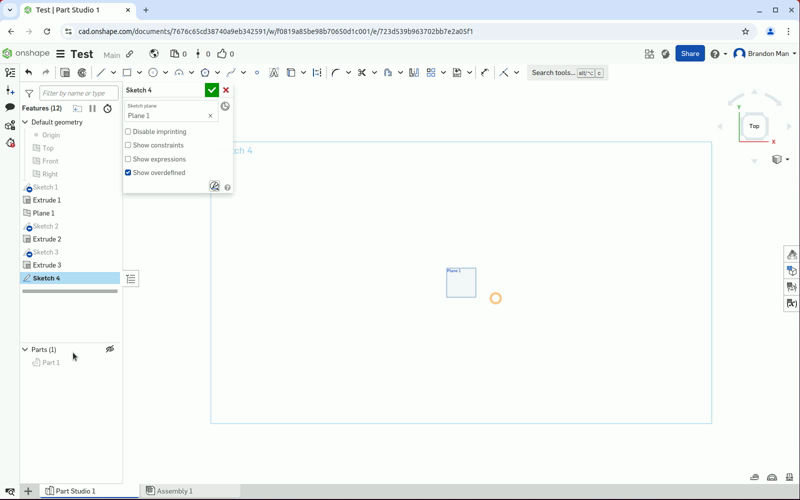
key_down(shift)
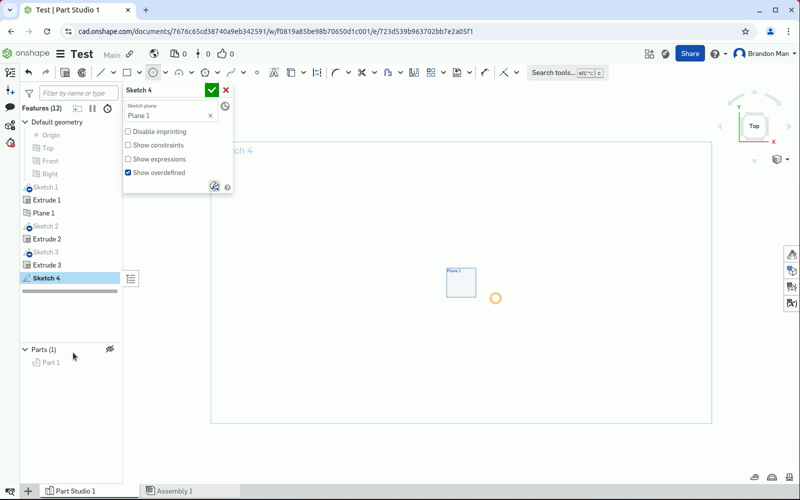
mouse_move(412, 381)
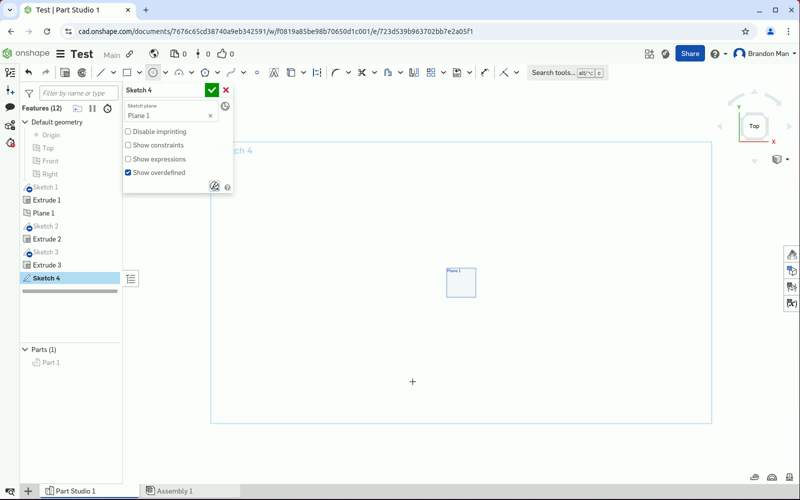
click(412, 381)
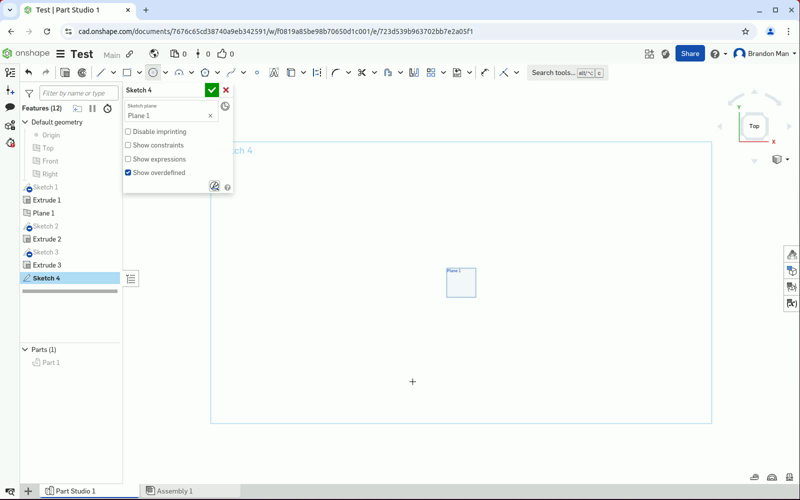
key_up(shift)
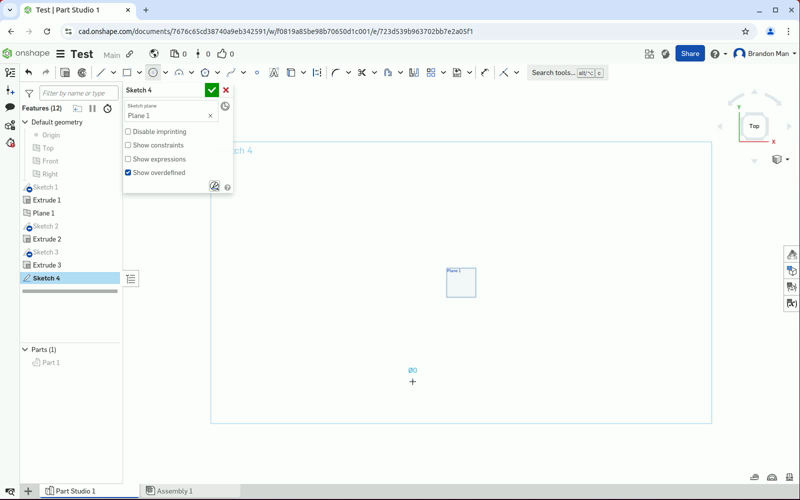
mouse_move(417, 381)
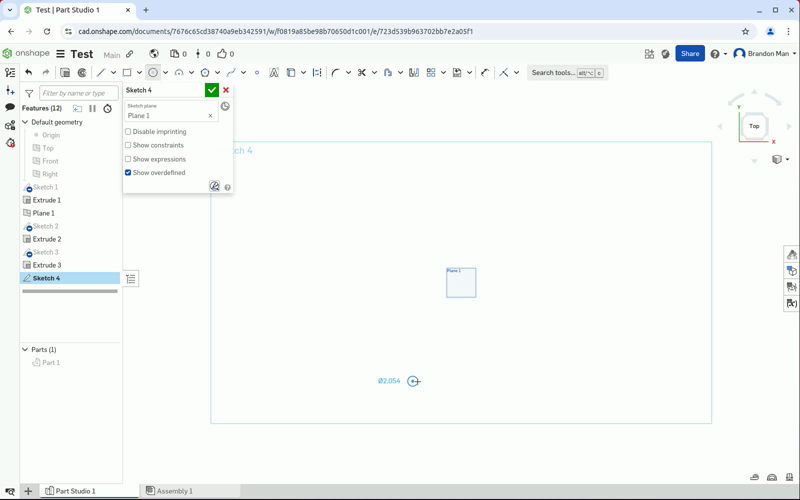
click(417, 381)
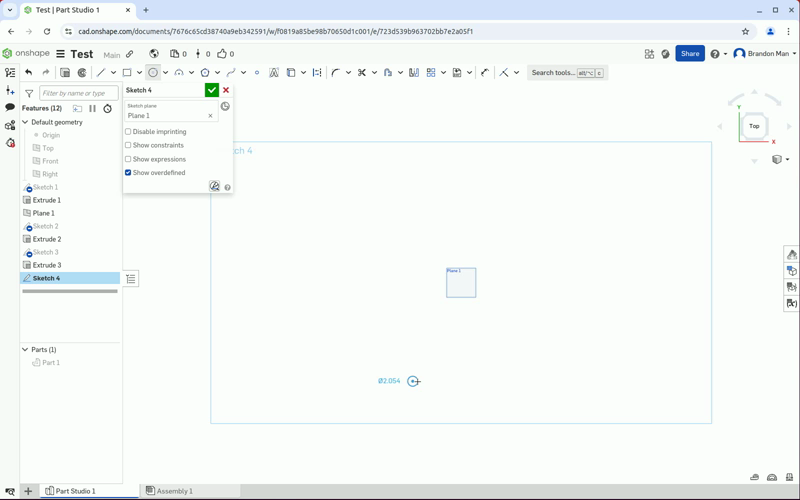
key(esc)
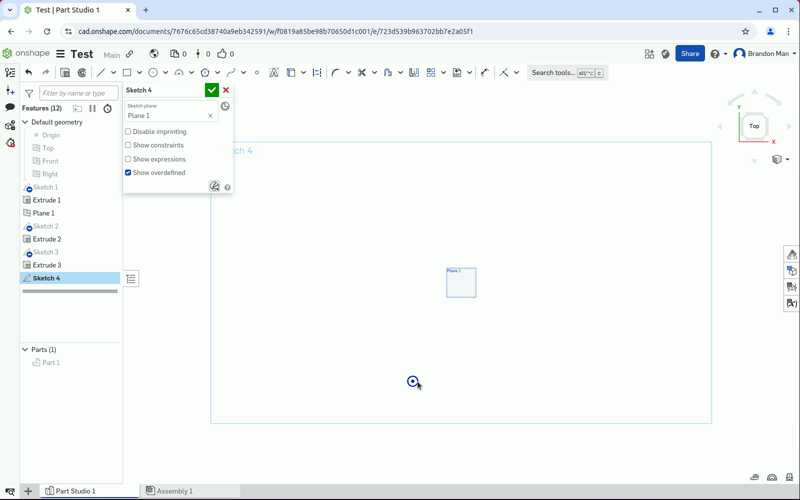
mouse_move(413, 384)
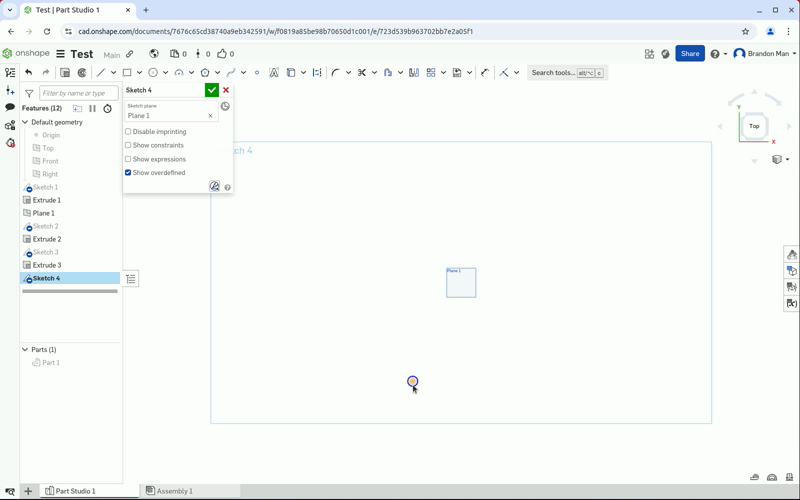
scroll(6)
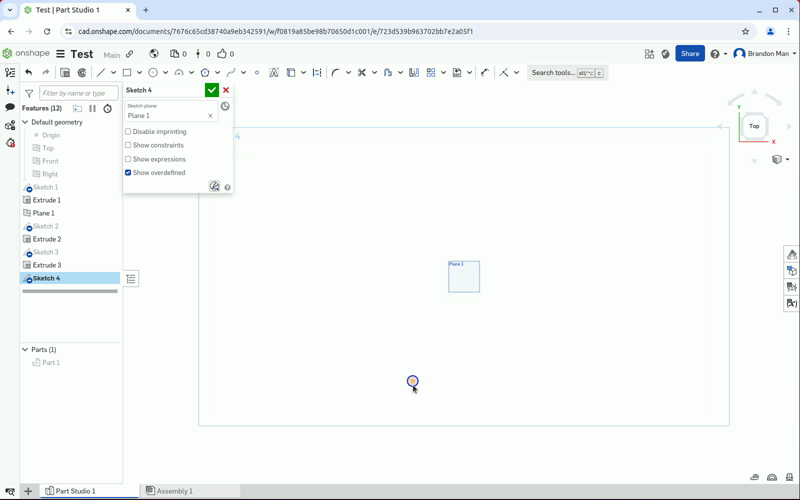
scroll(6)
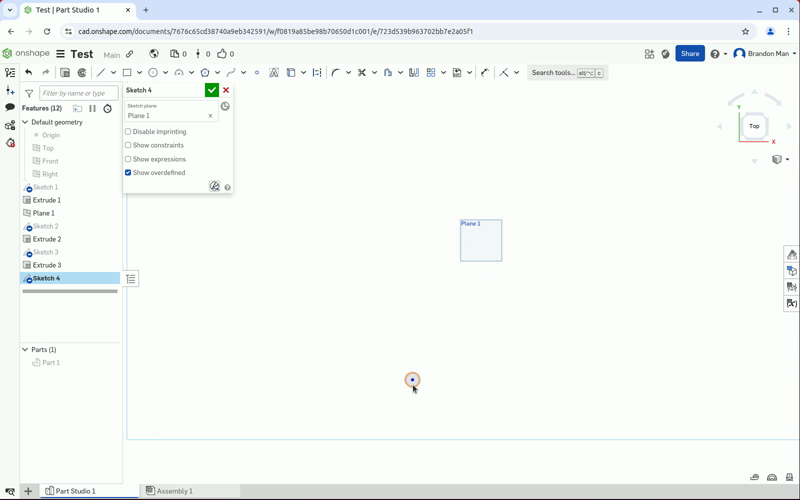
scroll(6)
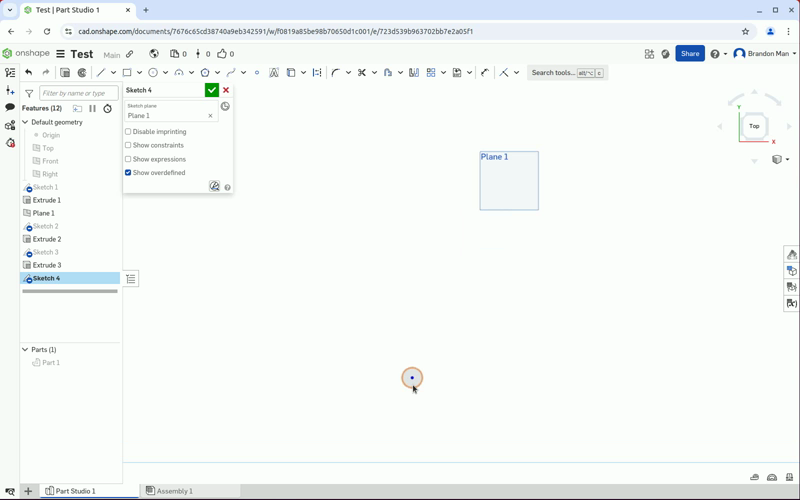
scroll(6)
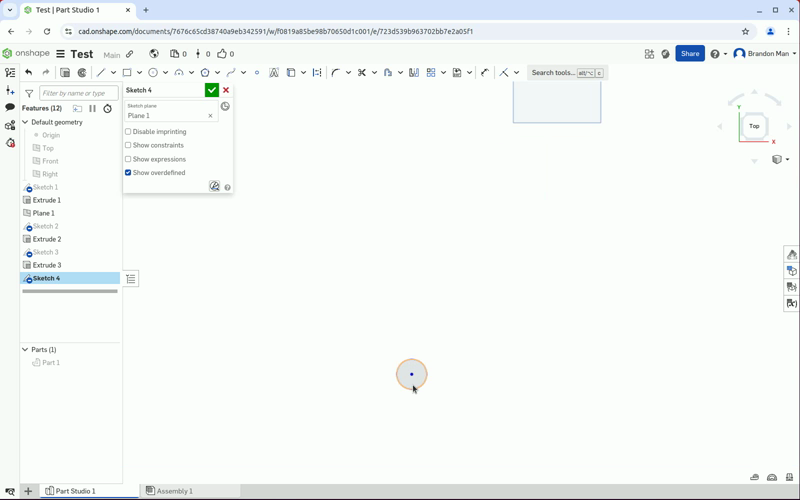
scroll(6)
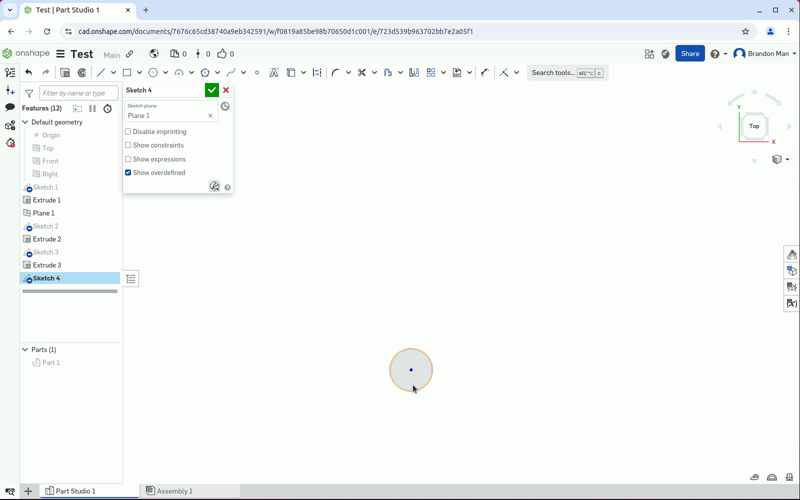
scroll(6)
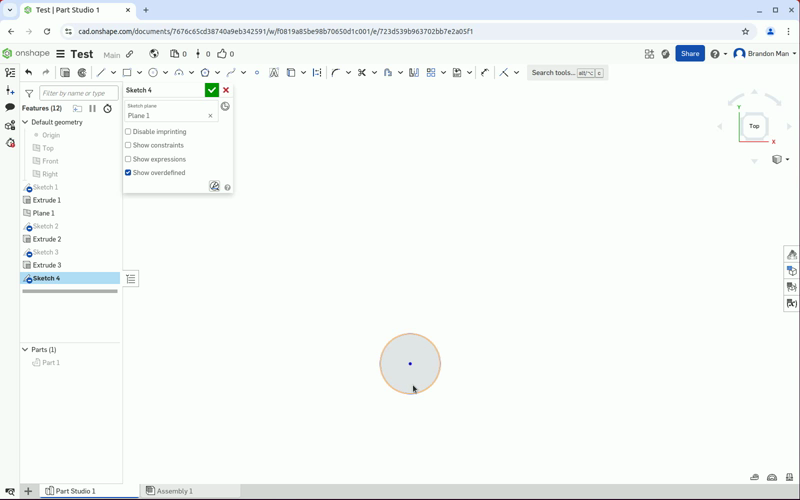
scroll(6)
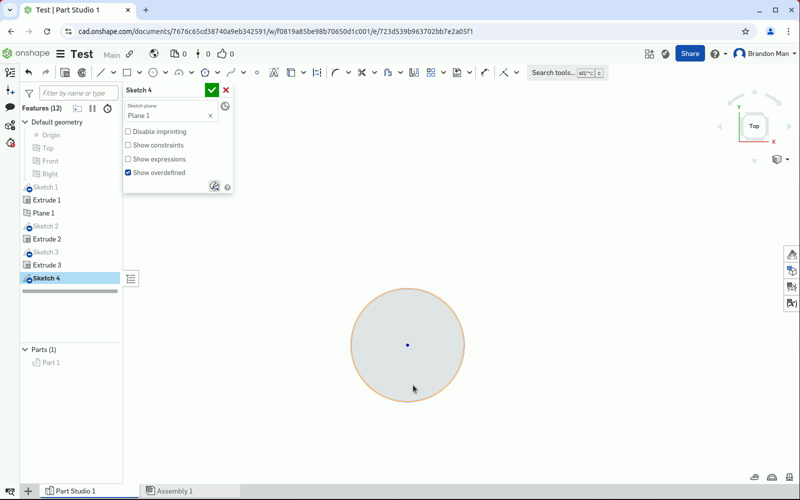
click(413, 384)
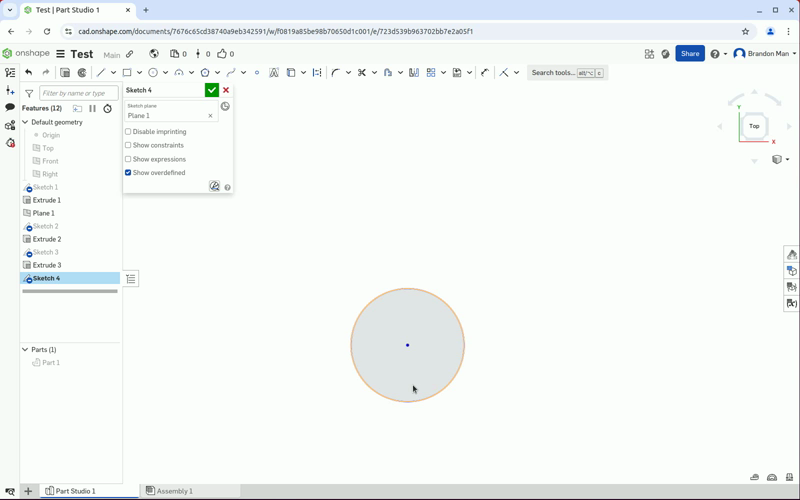
scroll(-6)
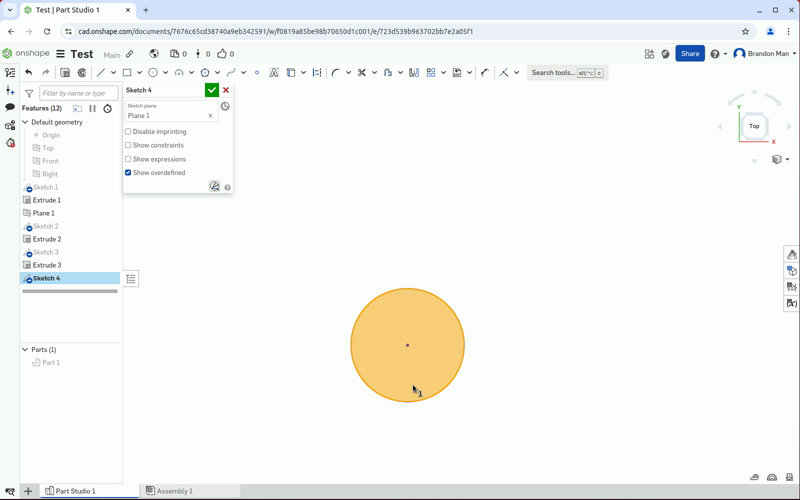
scroll(-6)
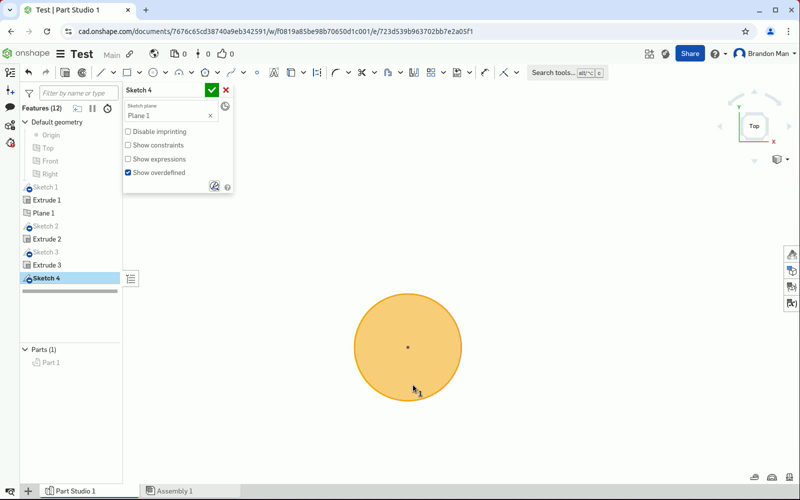
scroll(-6)
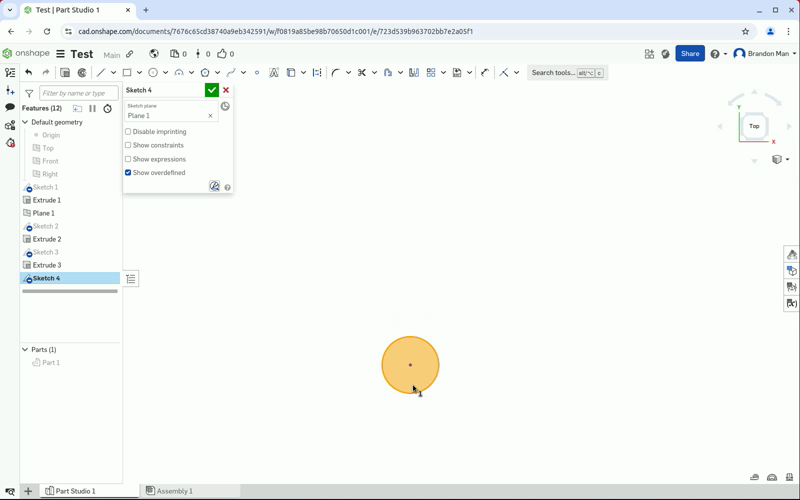
scroll(-6)
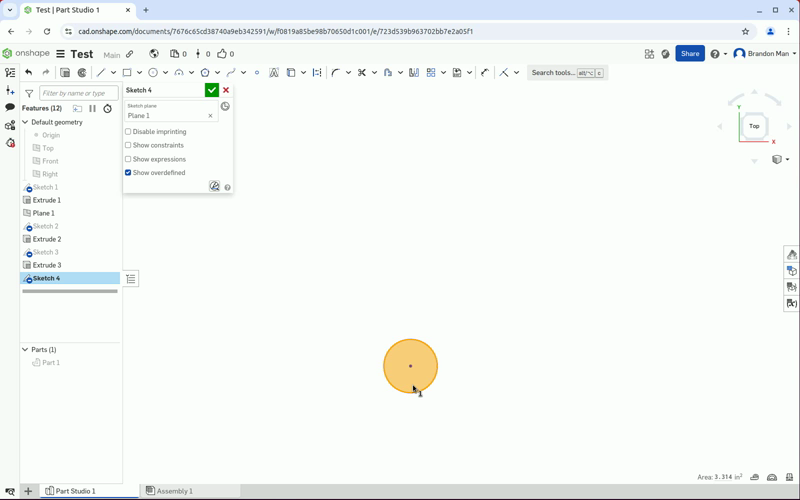
scroll(-6)
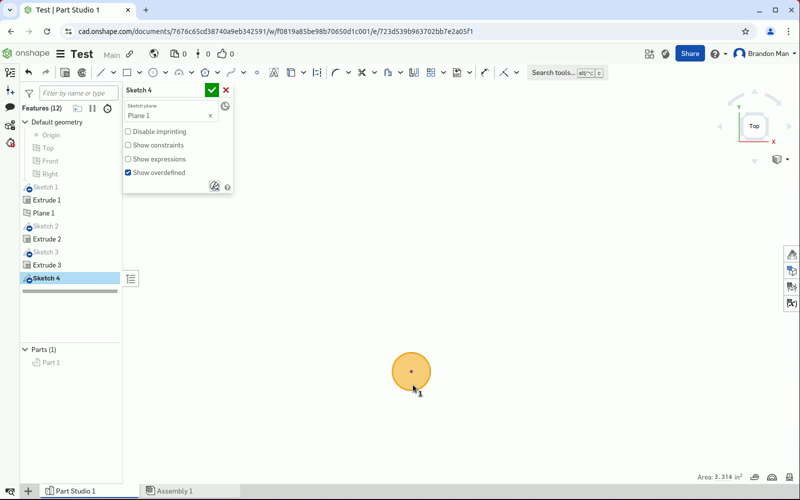
scroll(-6)
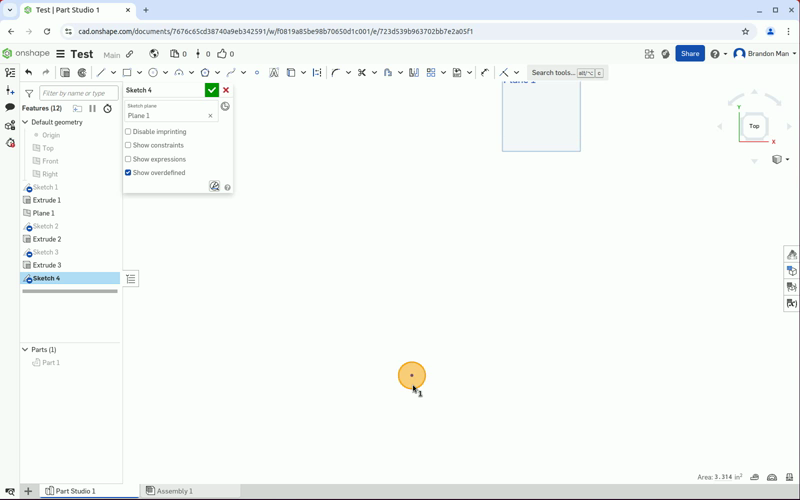
scroll(-6)
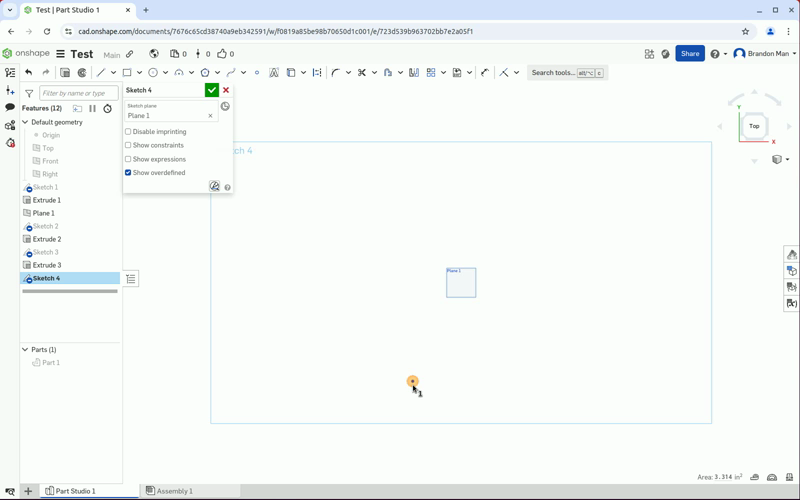
mouse_move(73, 352)
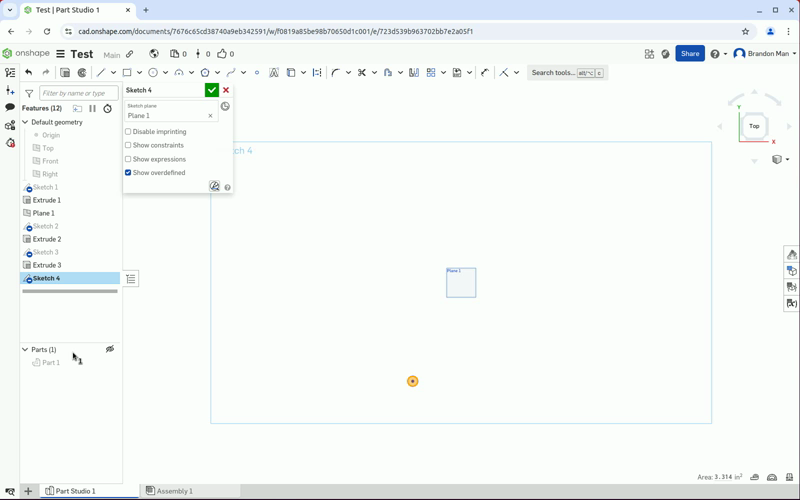
key(shift+y)
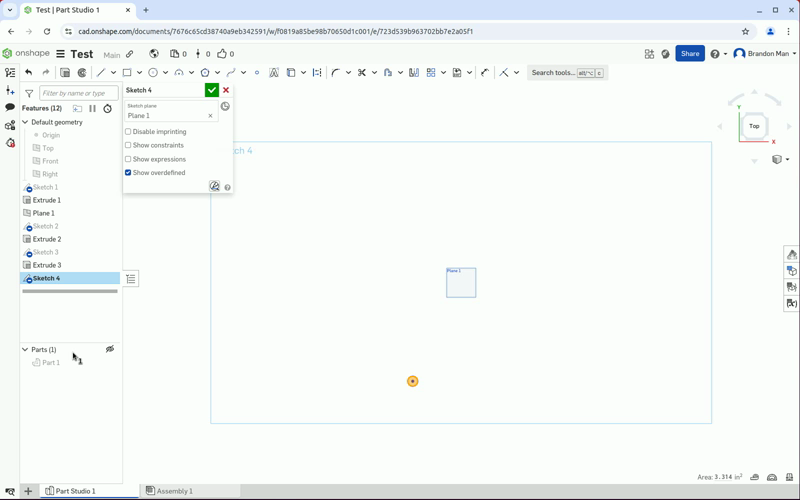
key(shift+e)
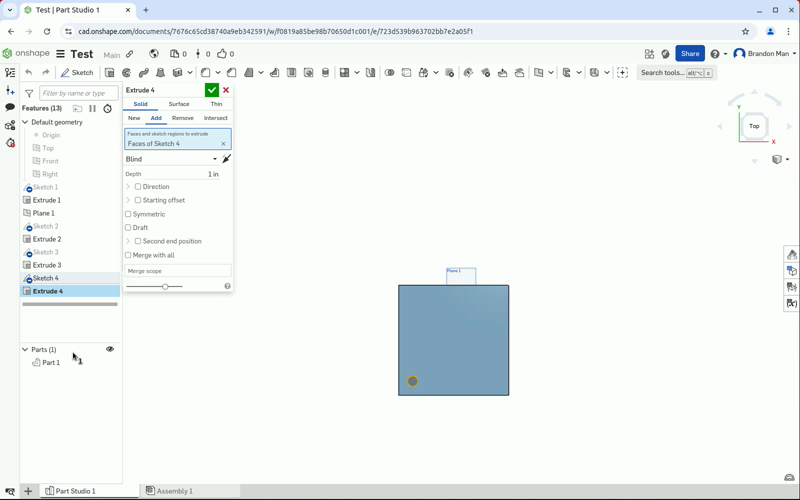
mouse_move(143, 106)
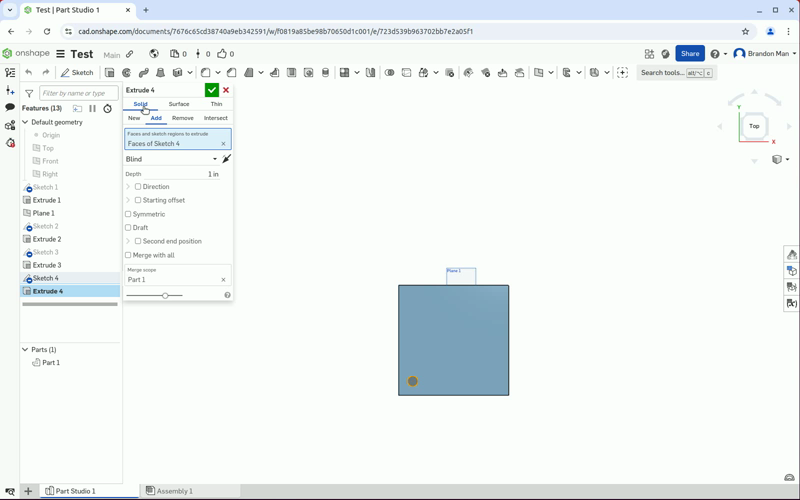
click(143, 106)
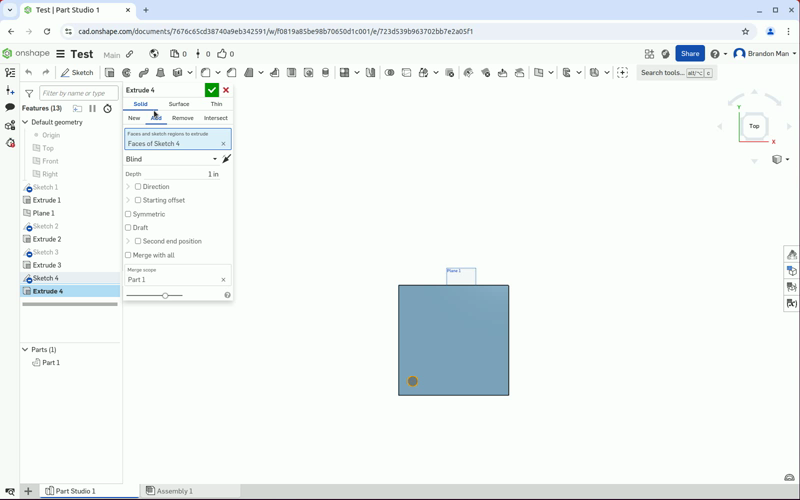
mouse_move(186, 120)
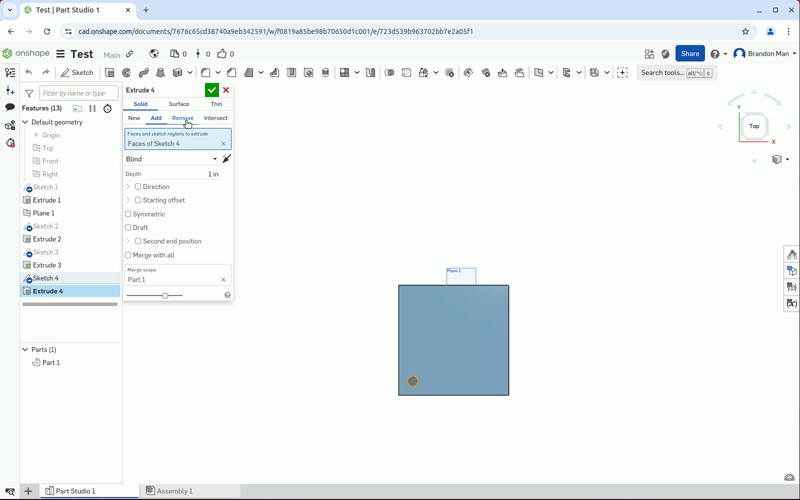
click(186, 120)
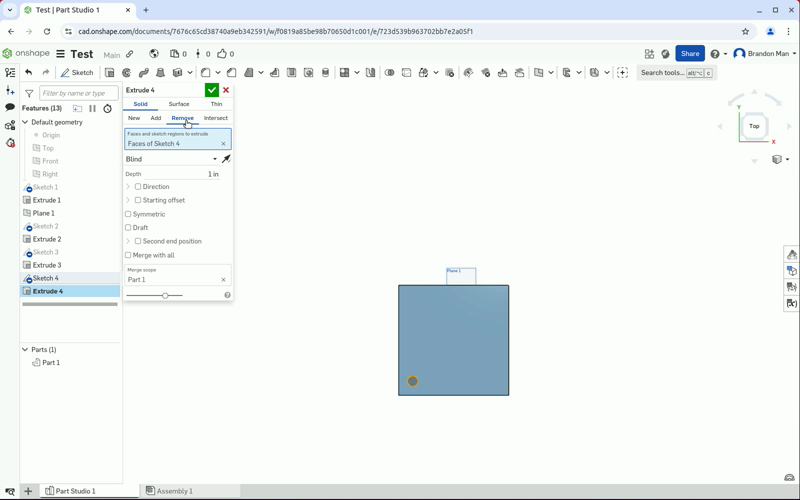
key(tab, 4)
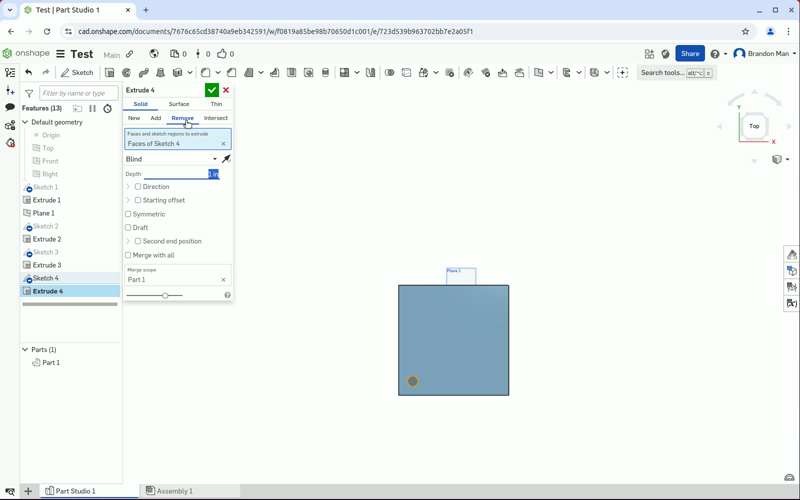
text(2.889)
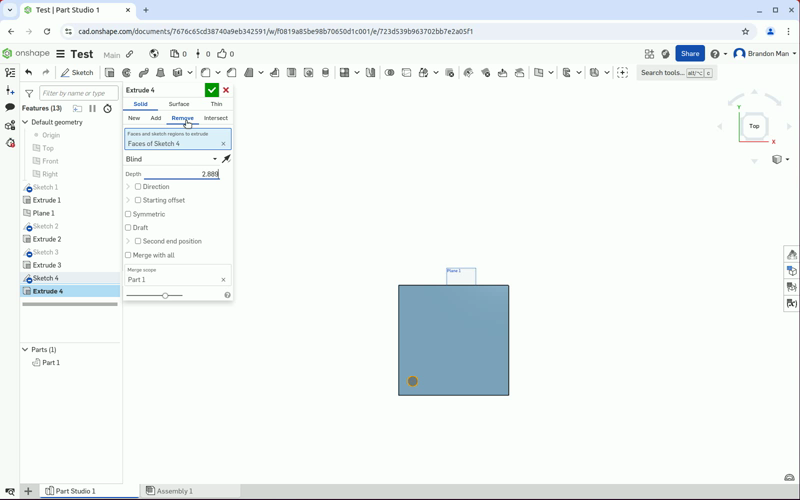
key(tab, 6)
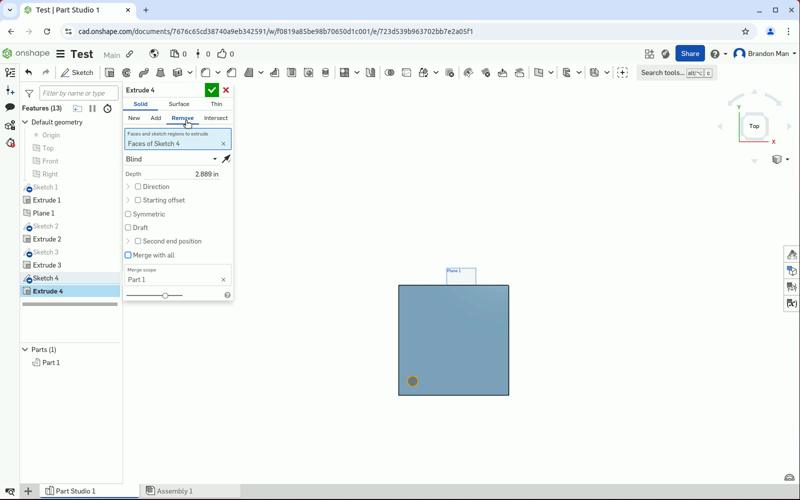
key(space)
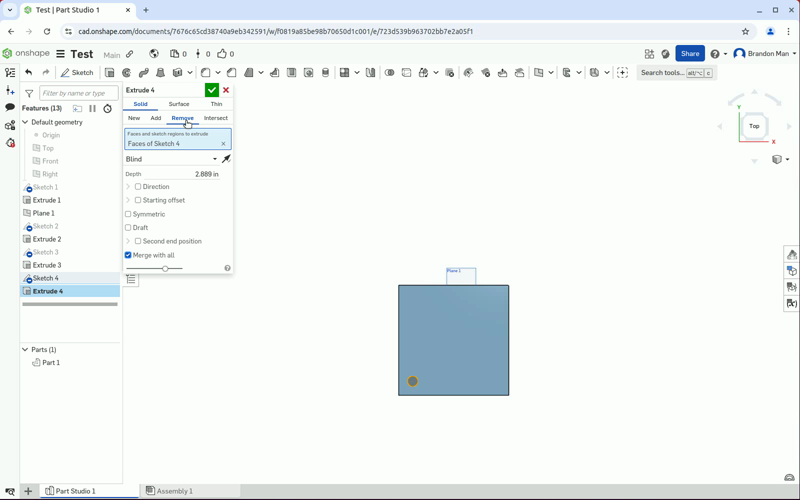
key(enter)
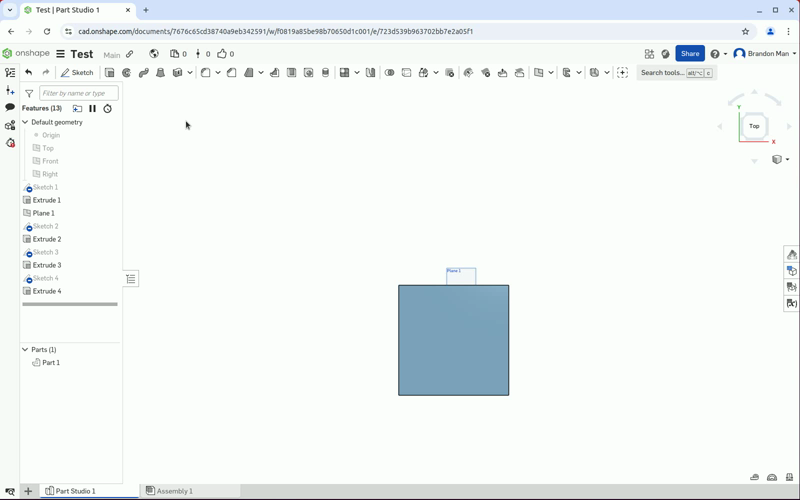
key(shift+h)
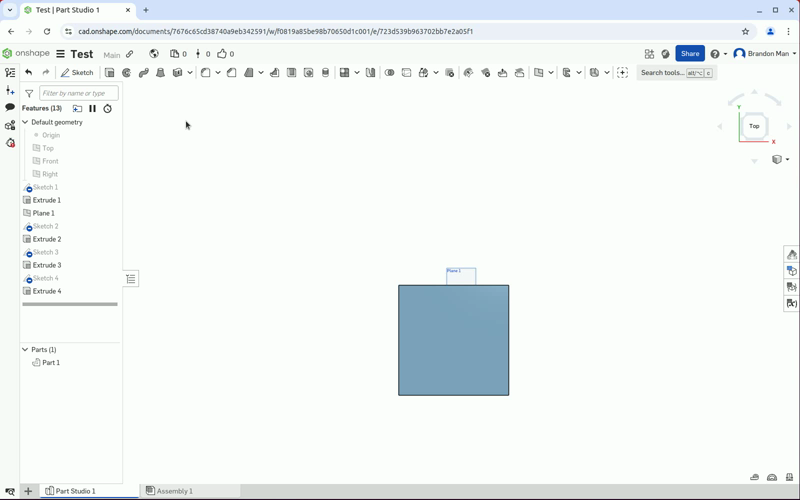
key(shift+h)
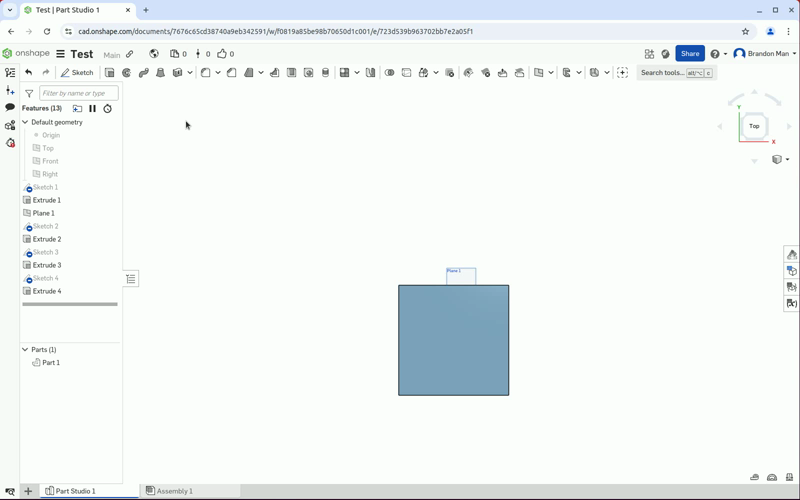
mouse_move(73, 189)
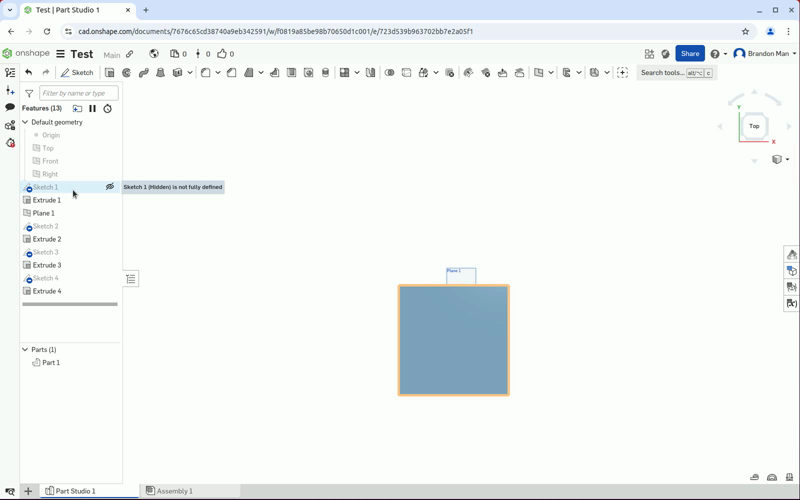
click(73, 189)
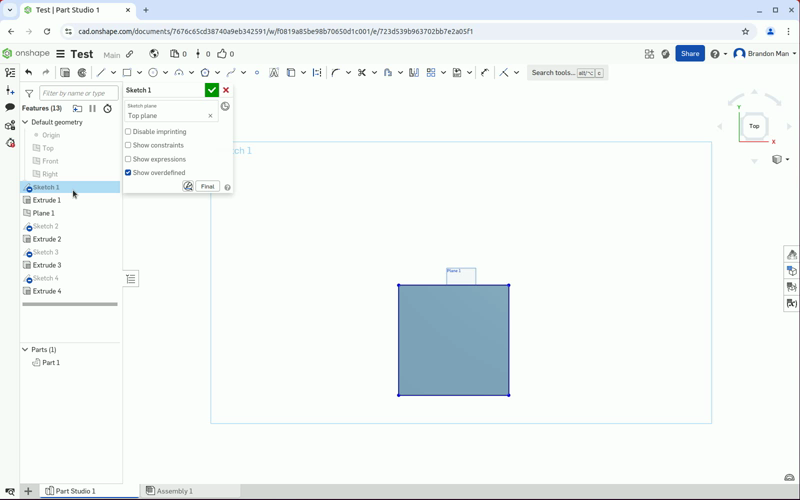
mouse_move(229, 92)
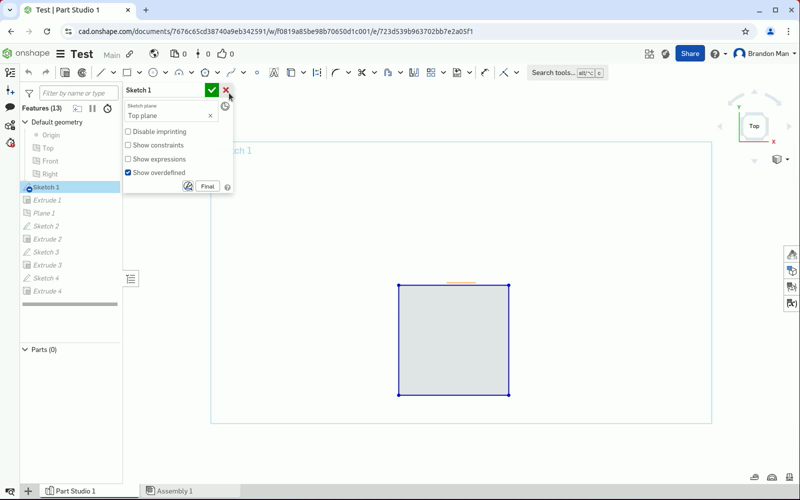
click(229, 92)
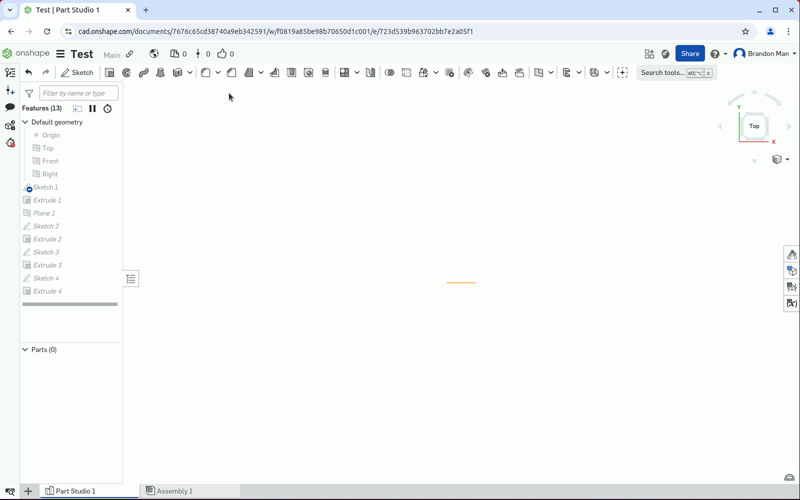
key(shift+s)
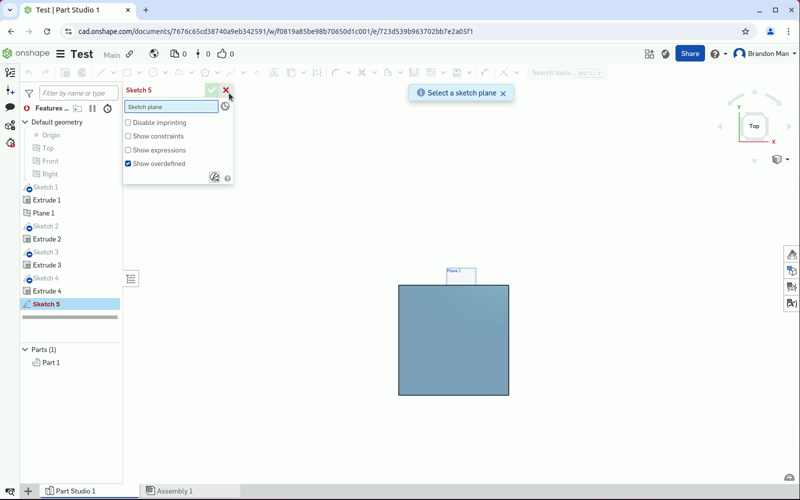
mouse_move(73, 215)
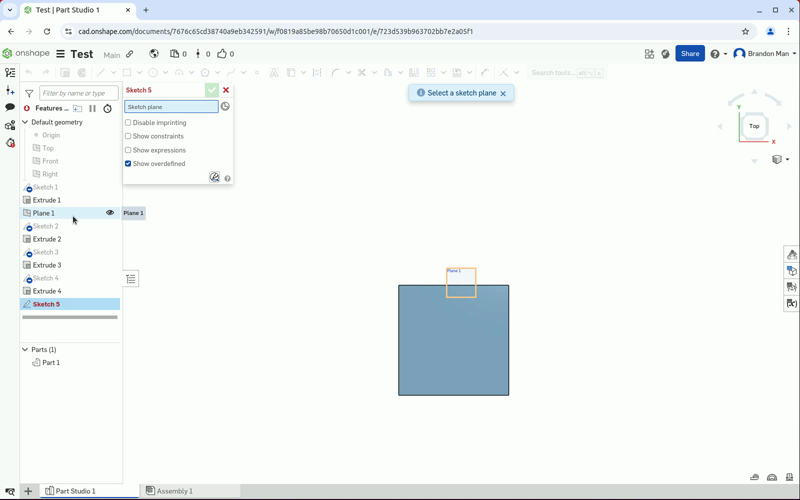
click(73, 215)
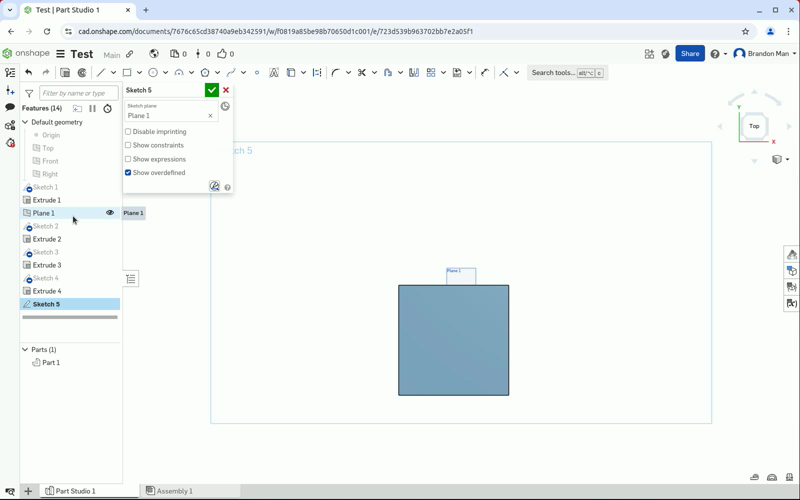
mouse_move(73, 352)
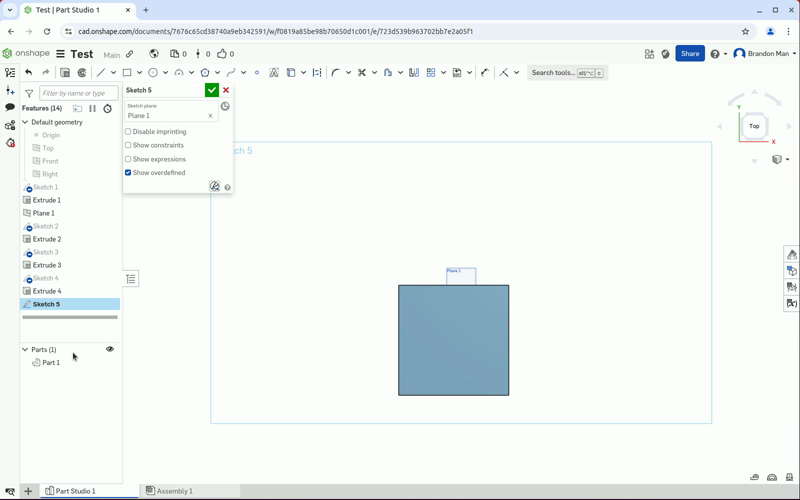
key(y)
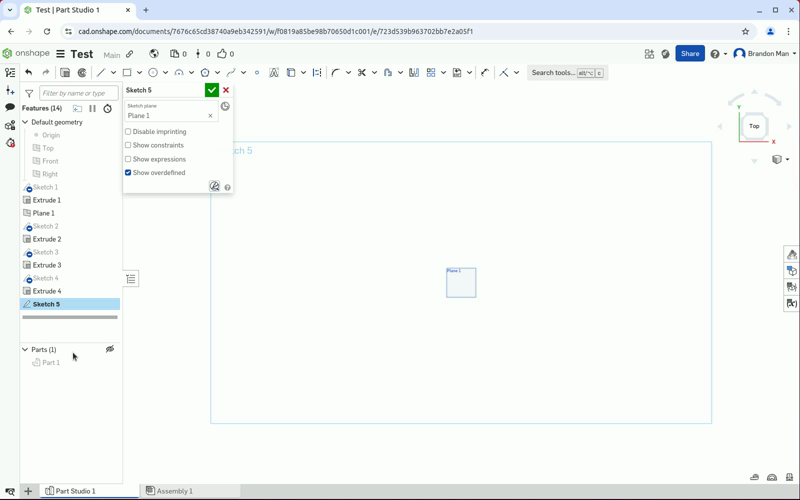
key(c)
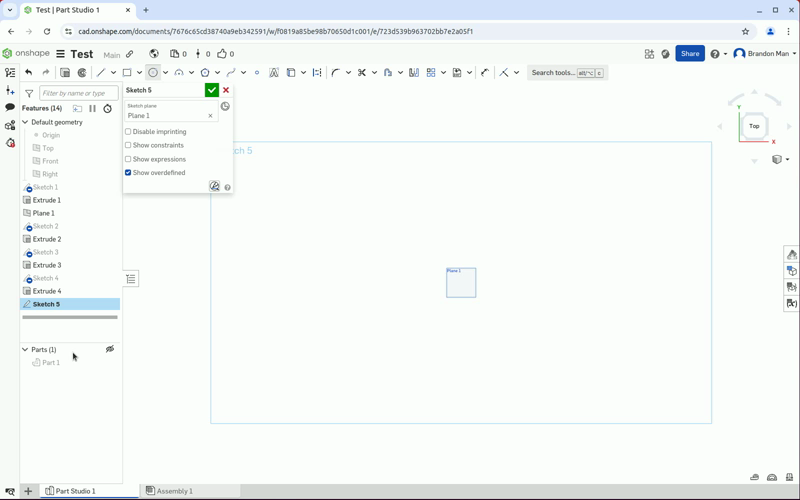
key_down(shift)
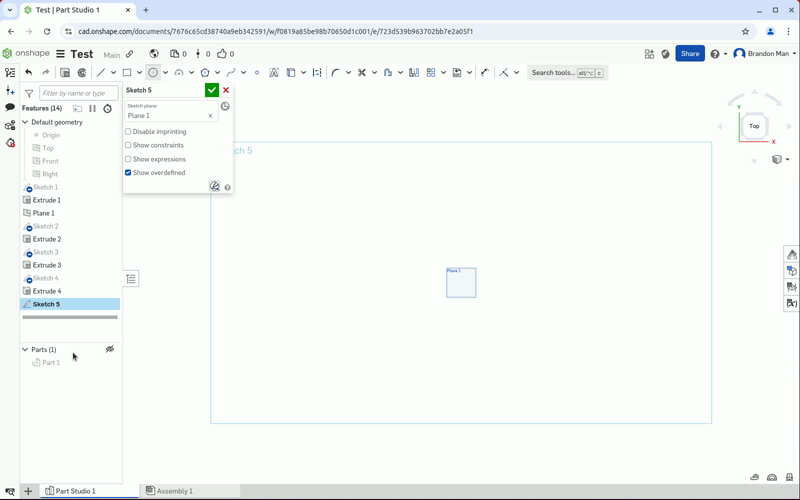
mouse_move(495, 381)
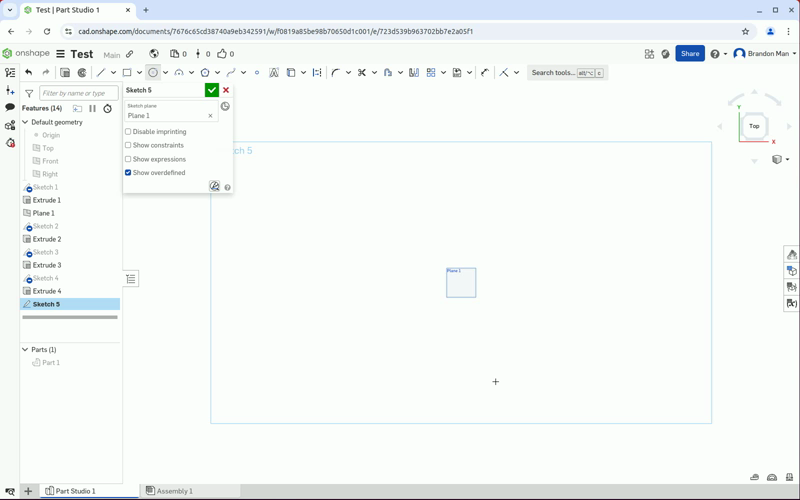
click(495, 381)
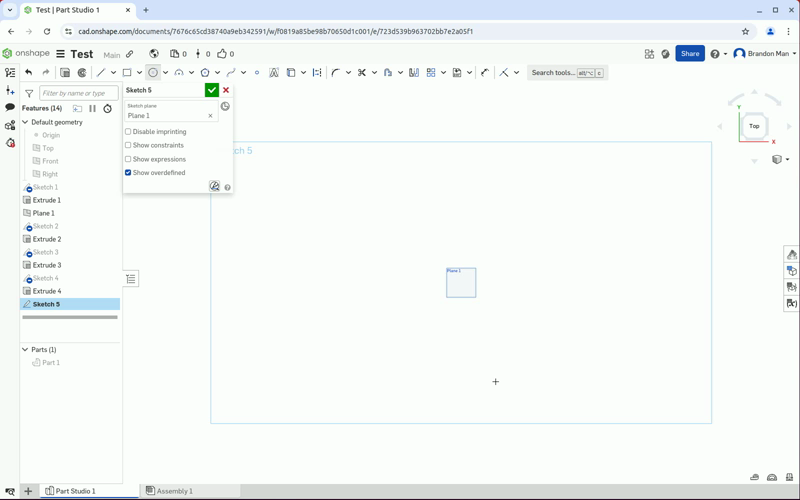
key_up(shift)
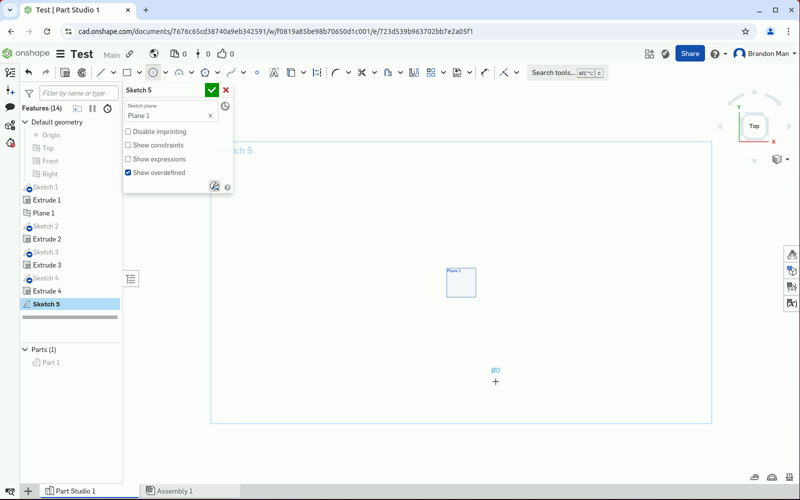
mouse_move(500, 381)
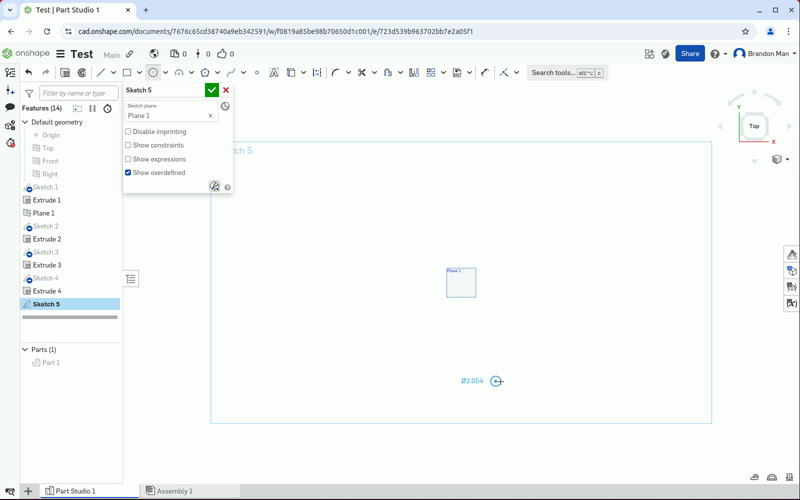
click(500, 381)
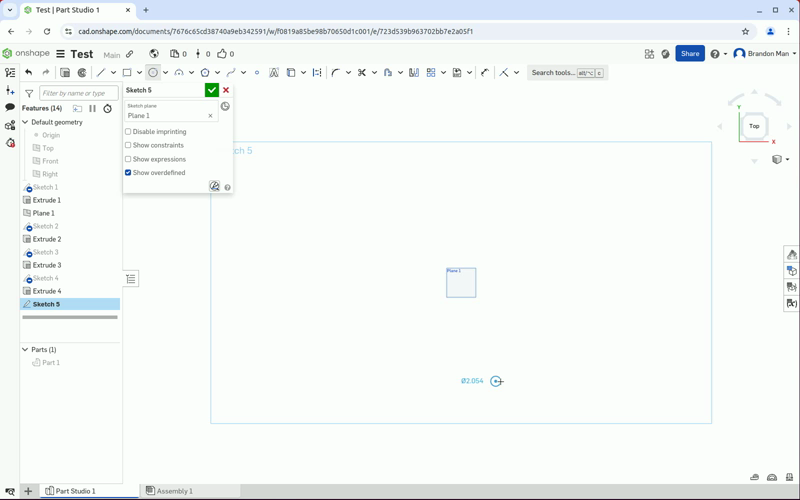
key(esc)
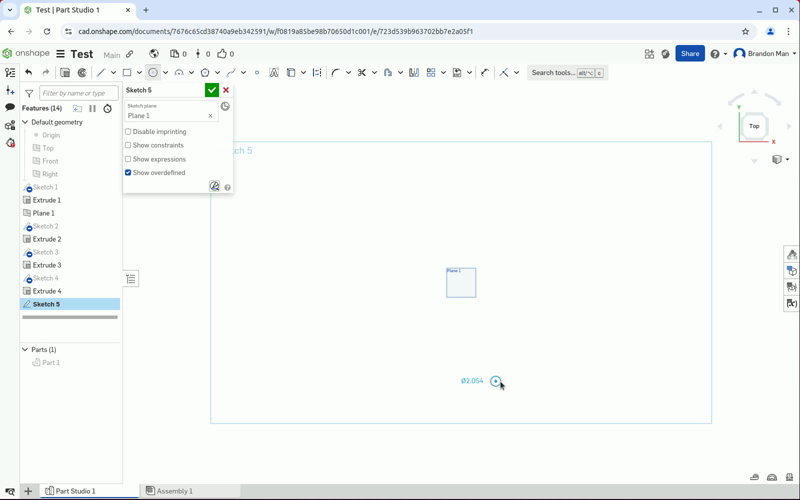
mouse_move(497, 377)
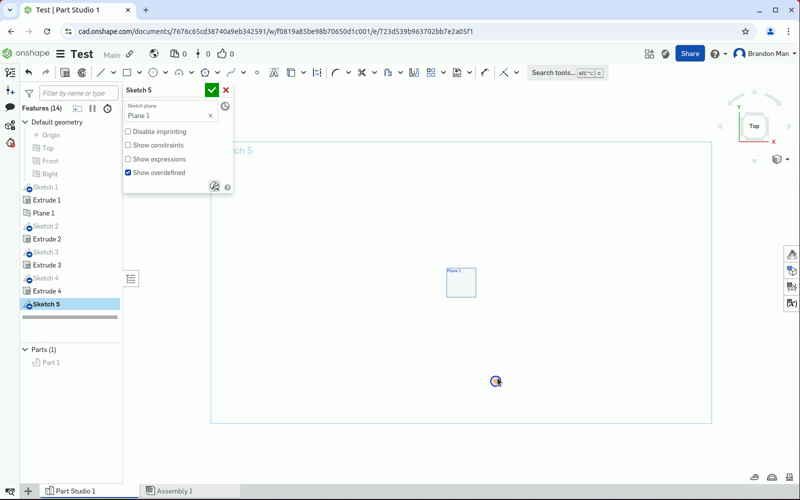
scroll(6)
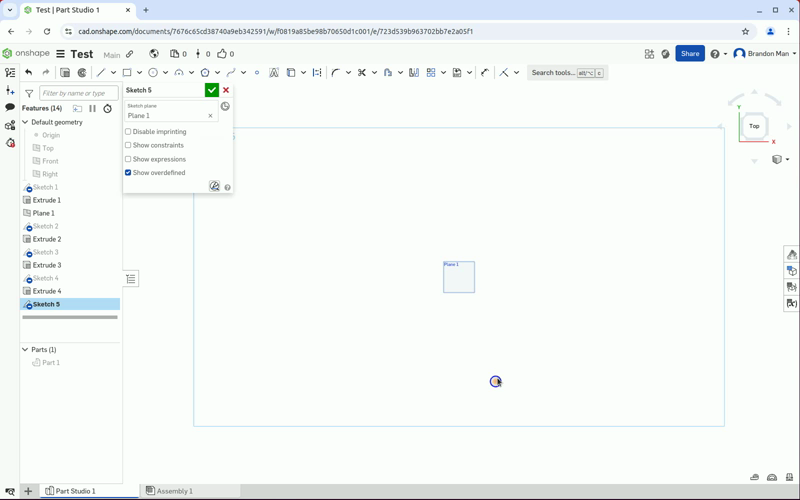
scroll(6)
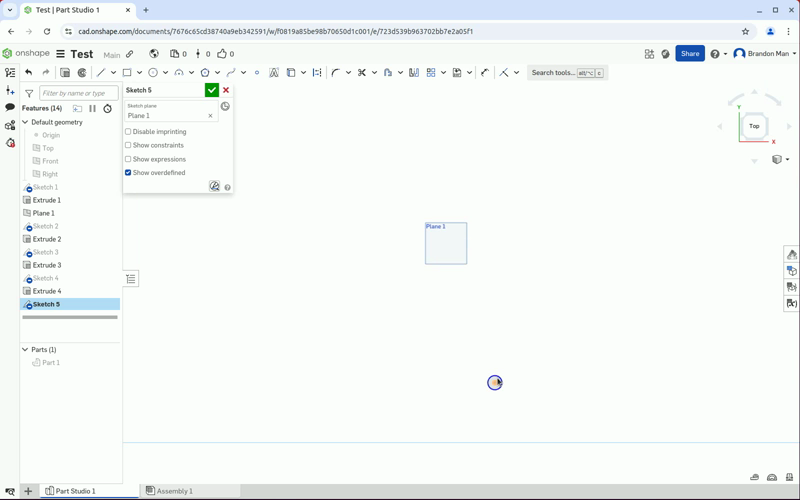
scroll(6)
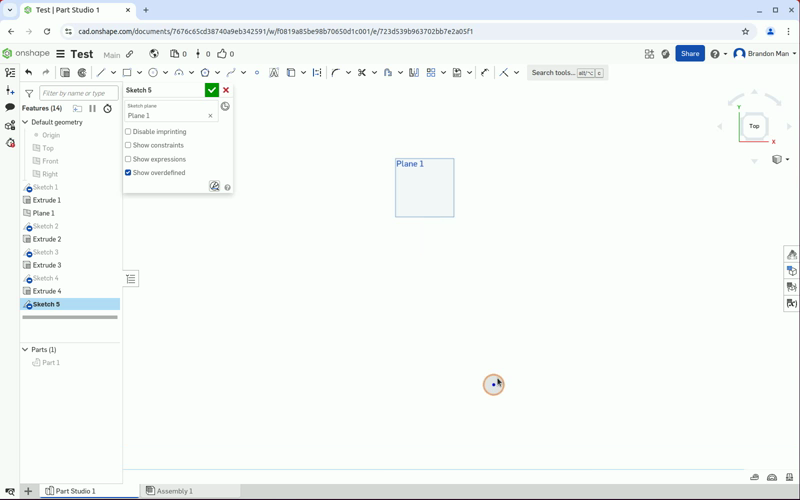
scroll(6)
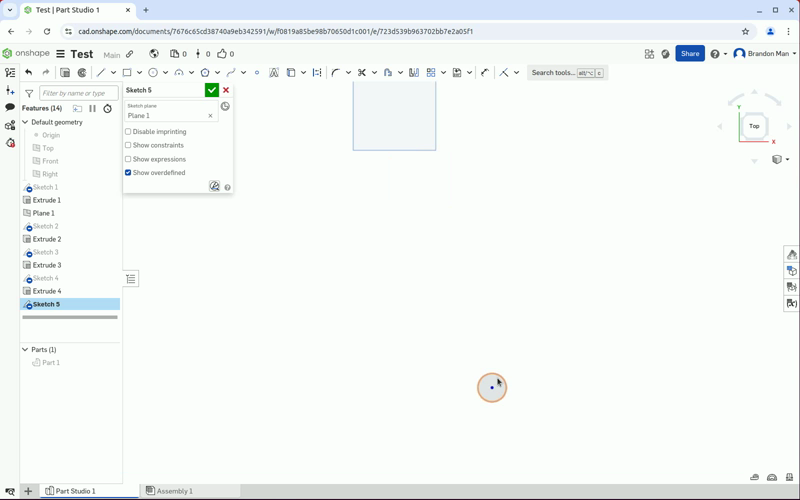
scroll(6)
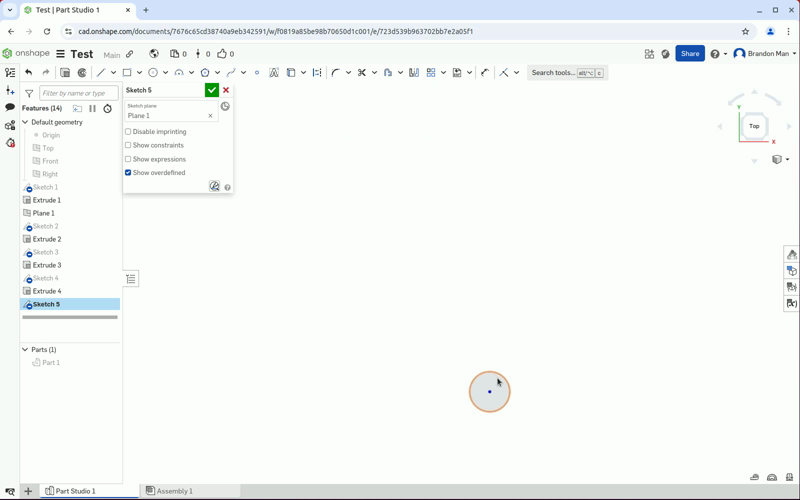
scroll(6)
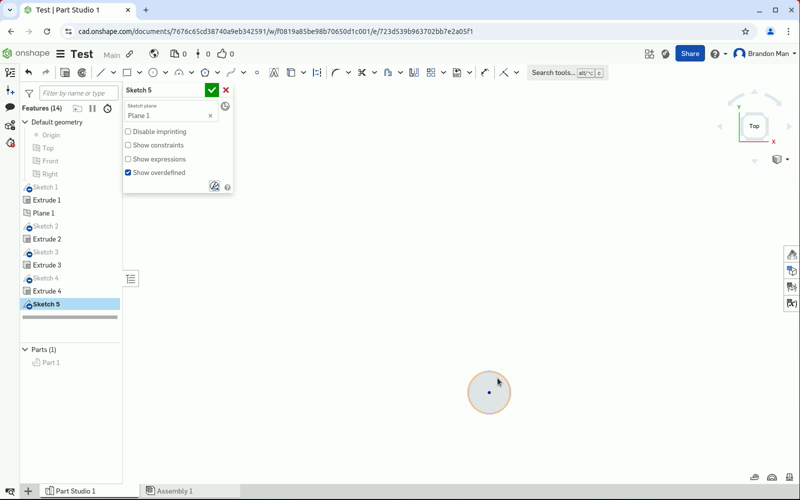
scroll(6)
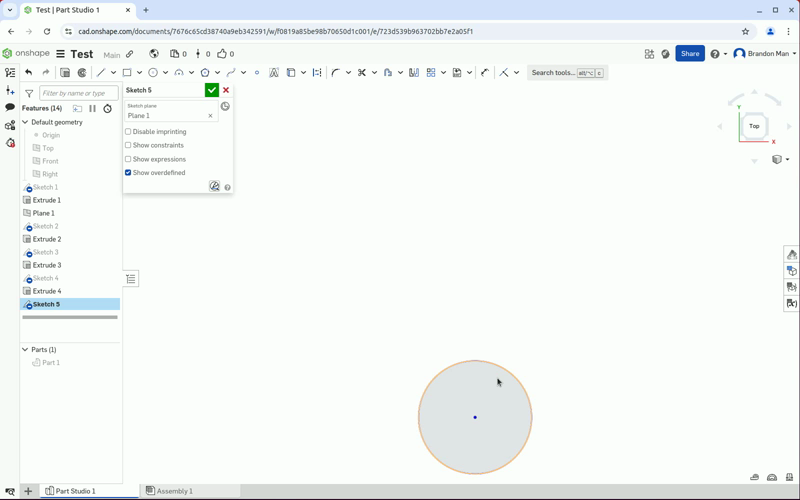
click(497, 377)
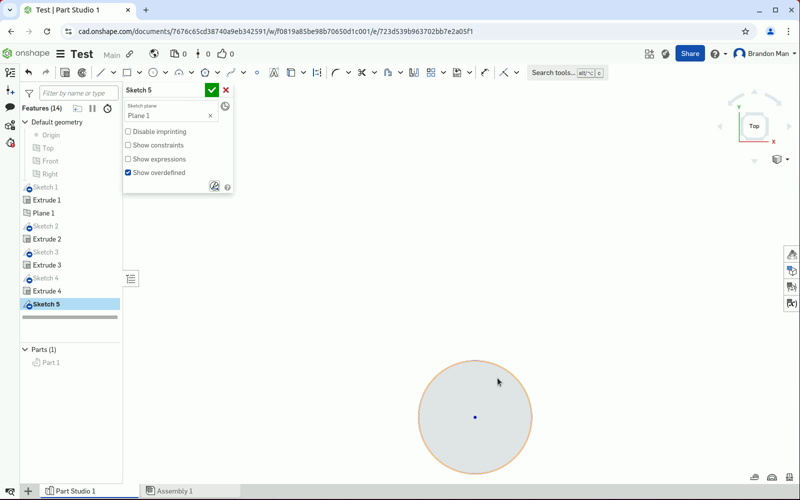
scroll(-6)
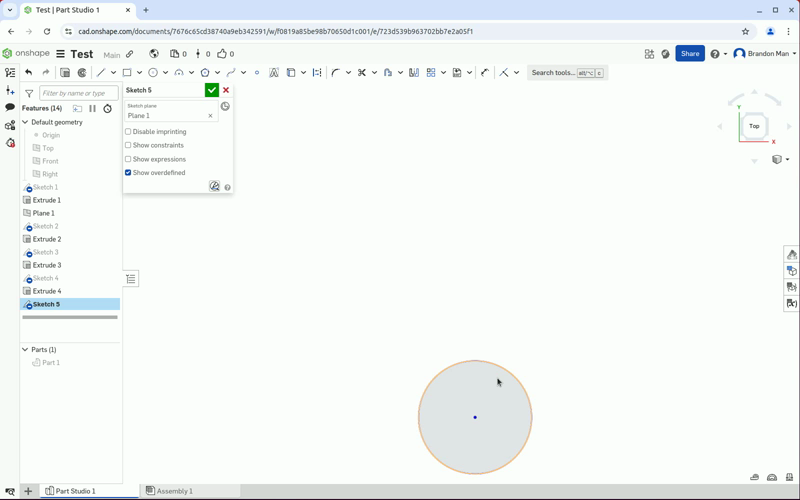
scroll(-6)
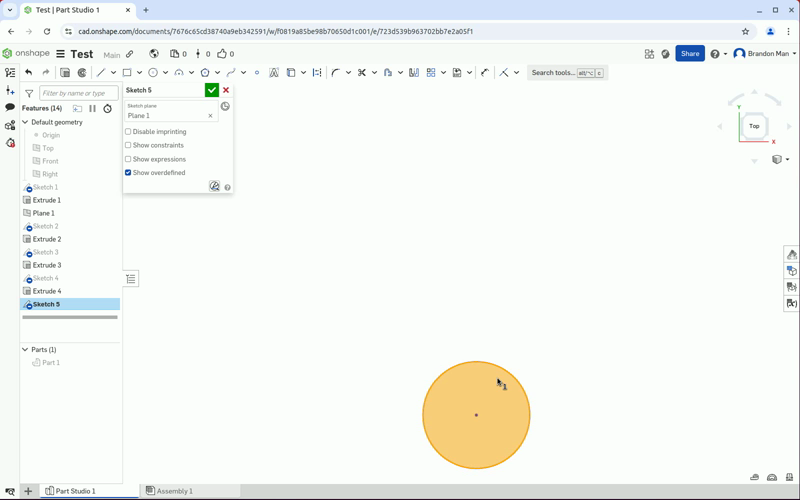
scroll(-6)
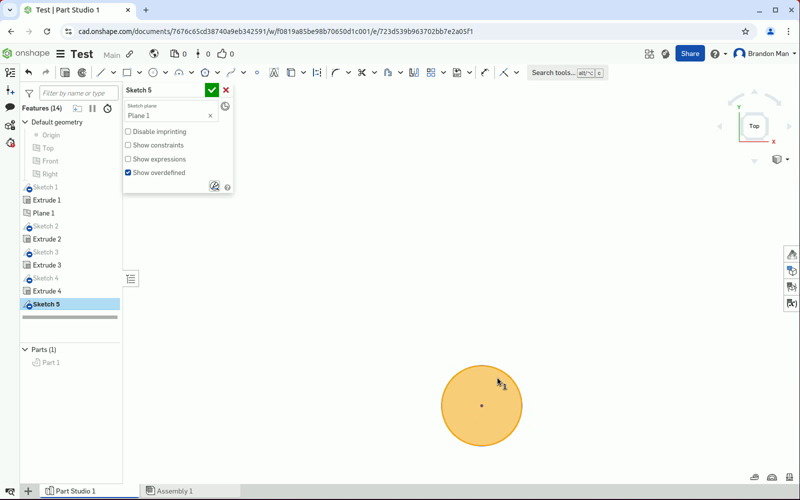
scroll(-6)
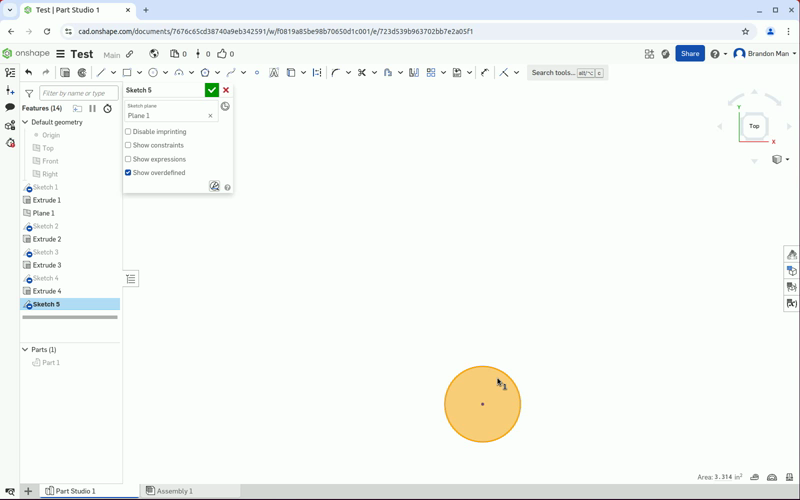
scroll(-6)
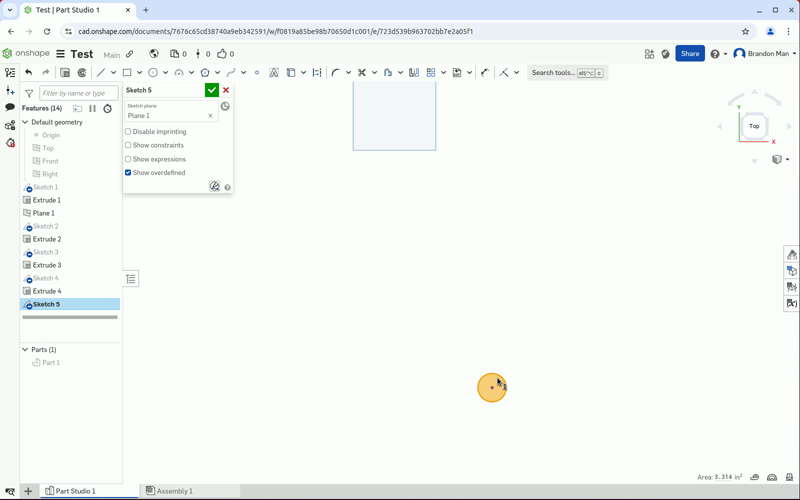
scroll(-6)
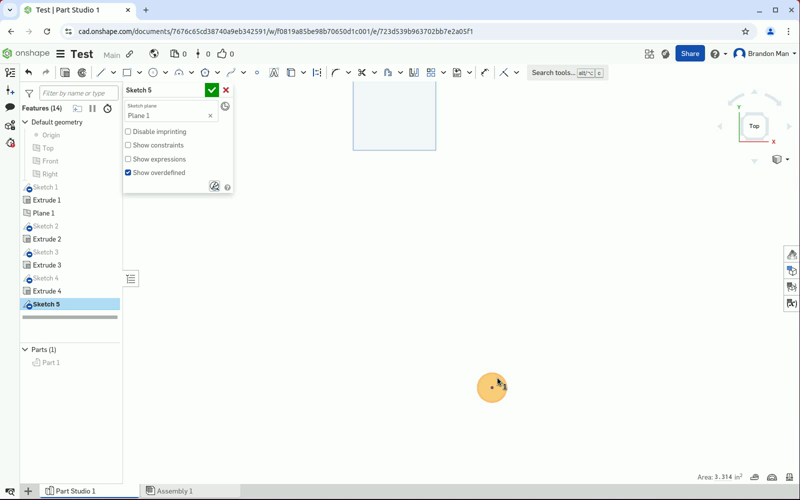
scroll(-6)
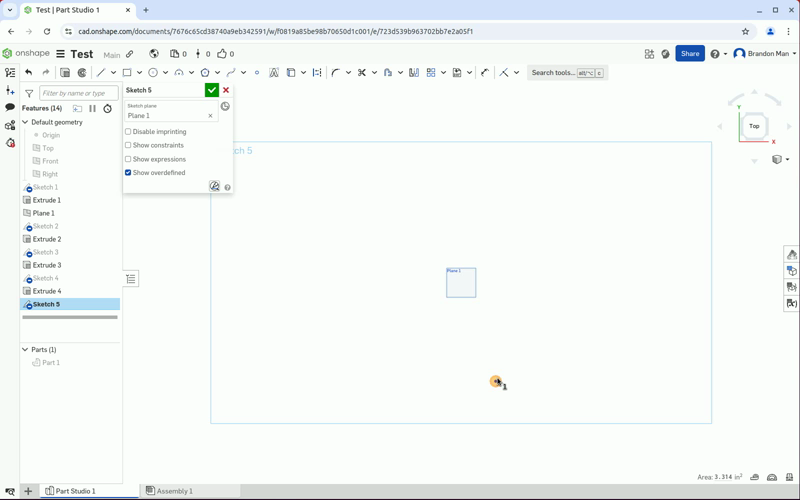
mouse_move(73, 352)
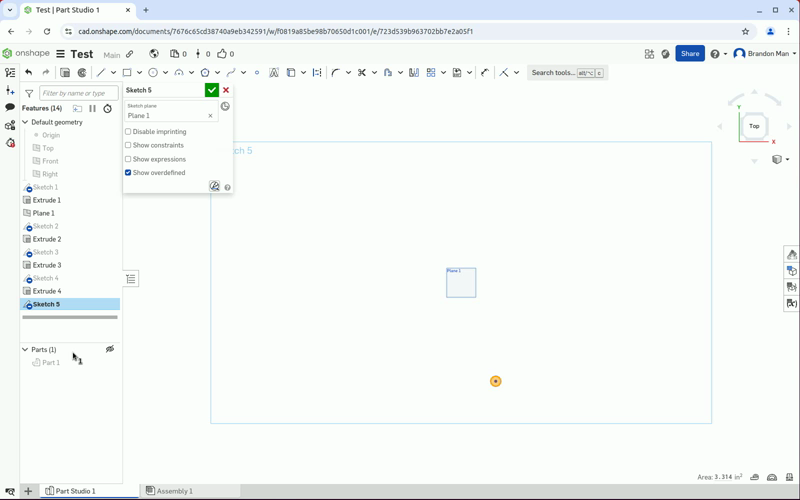
key(shift+y)
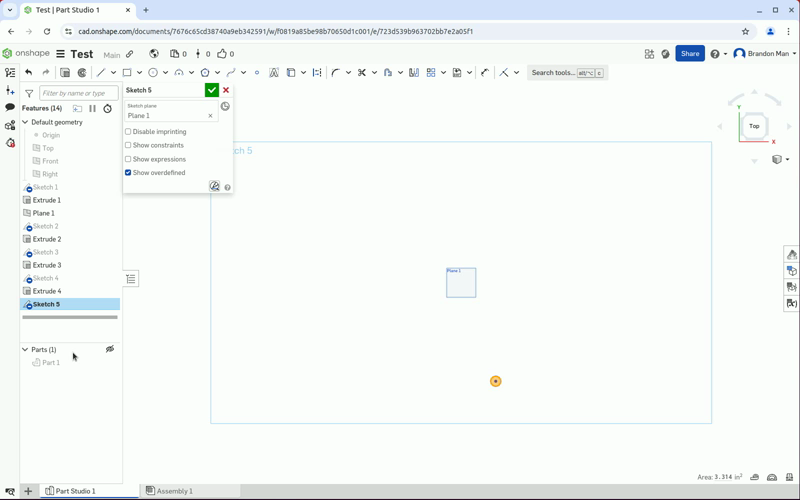
key(shift+e)
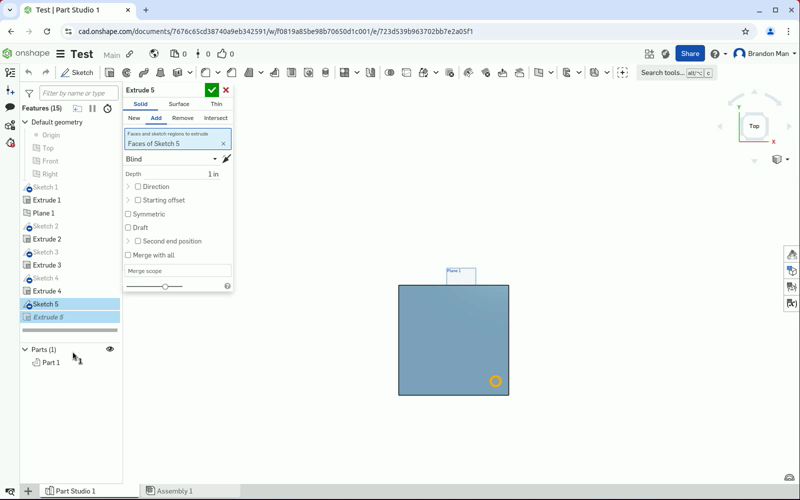
mouse_move(143, 106)
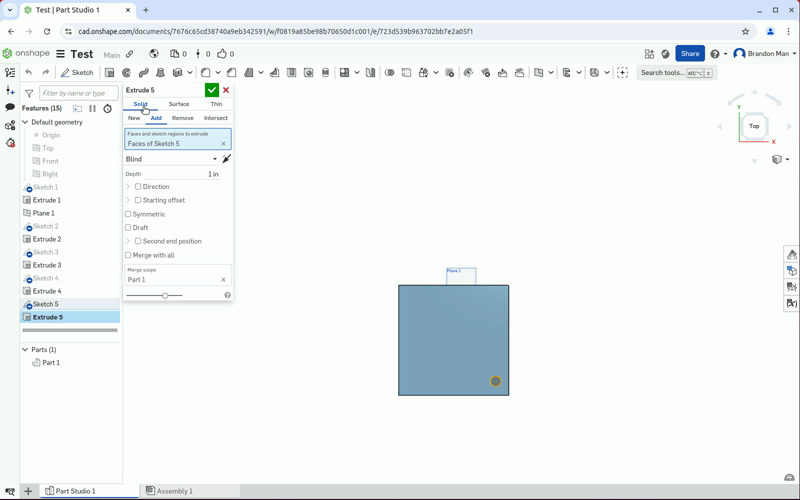
click(143, 106)
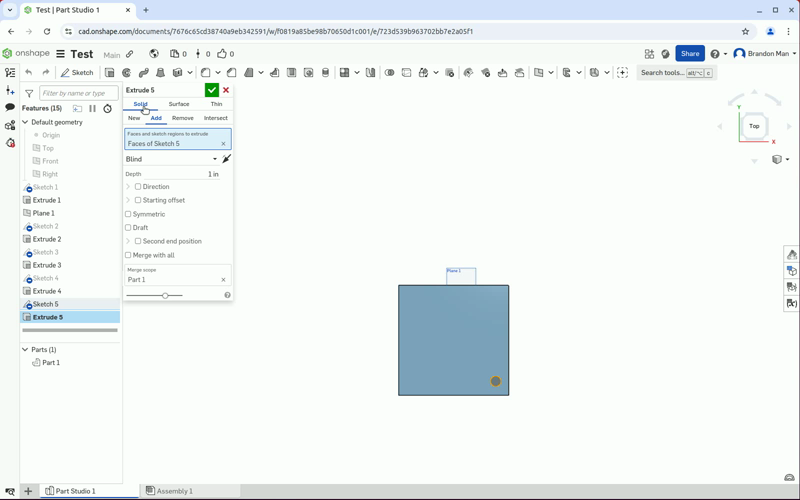
mouse_move(186, 120)
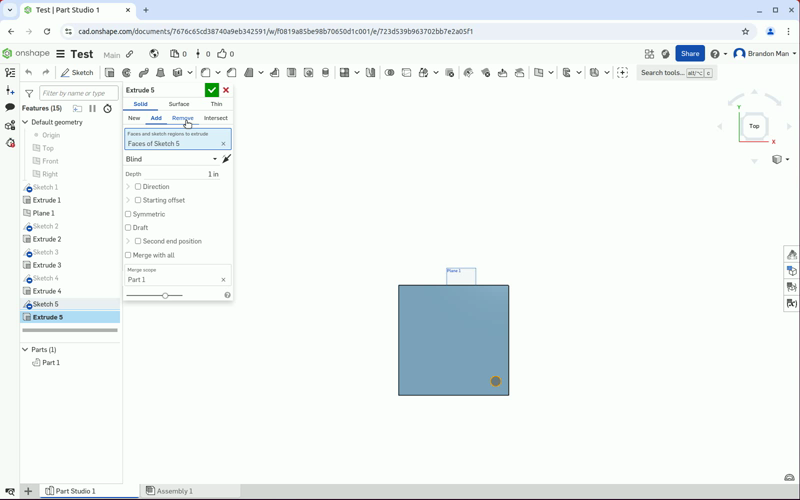
click(186, 120)
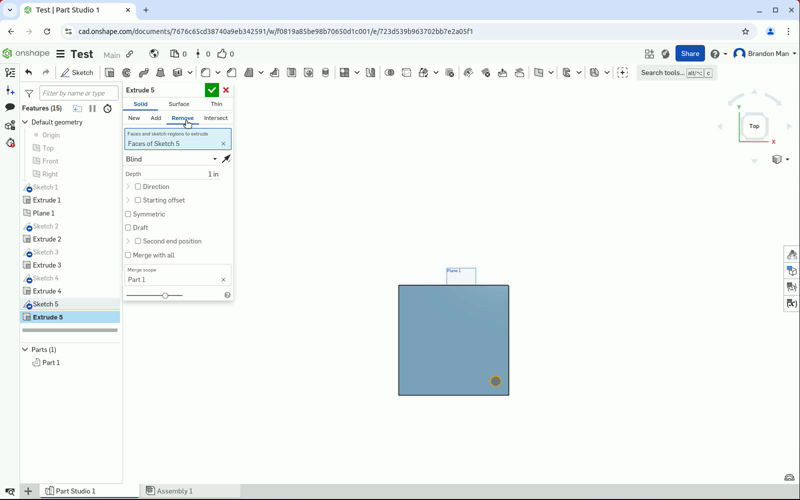
key(tab, 4)
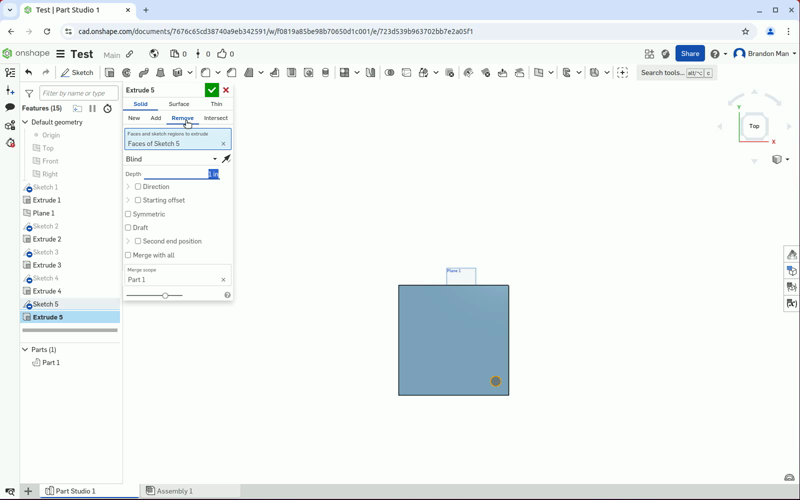
text(2.889)
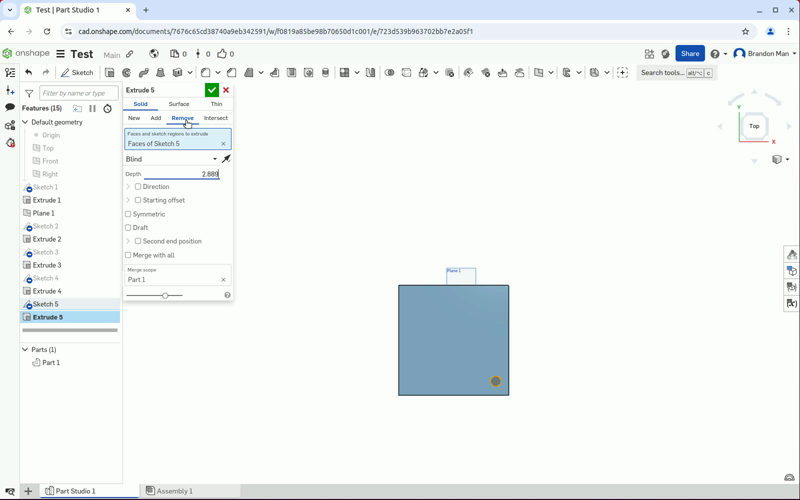
key(tab, 6)
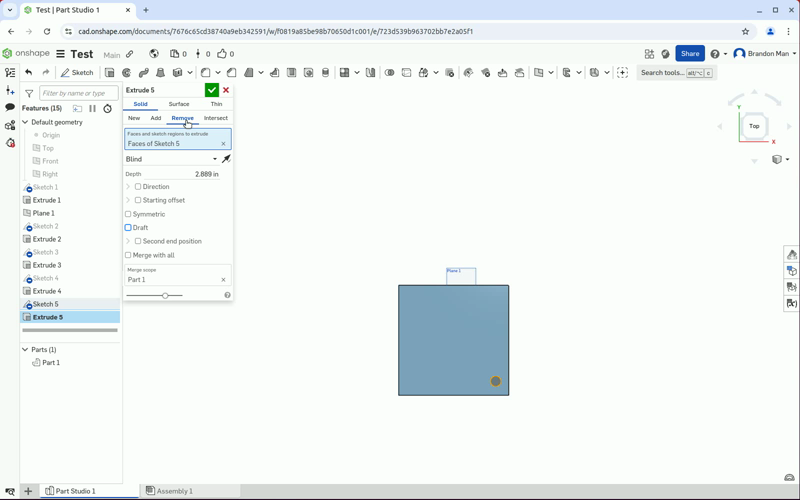
key(space)
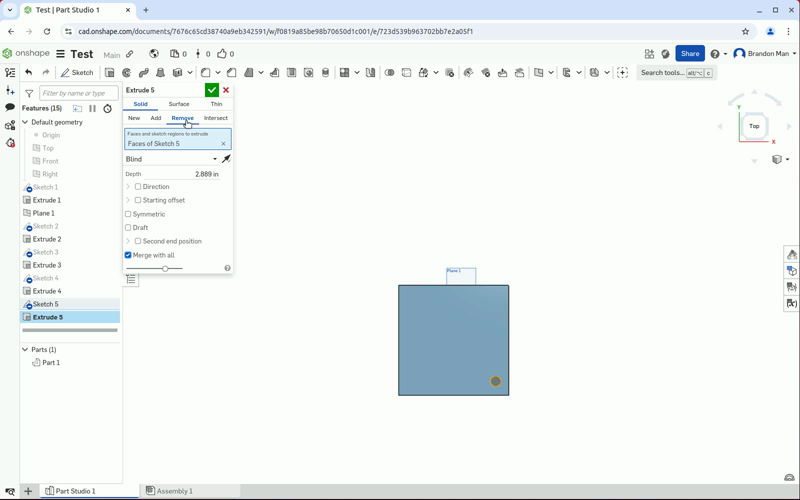
key(enter)
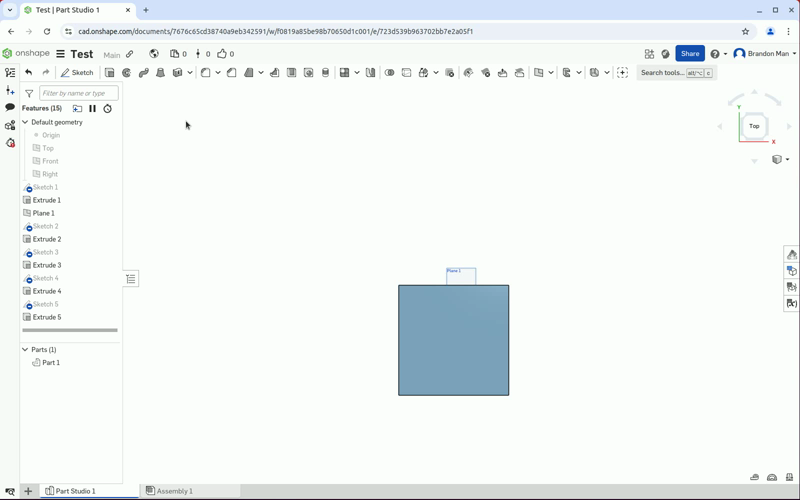
key(shift+h)
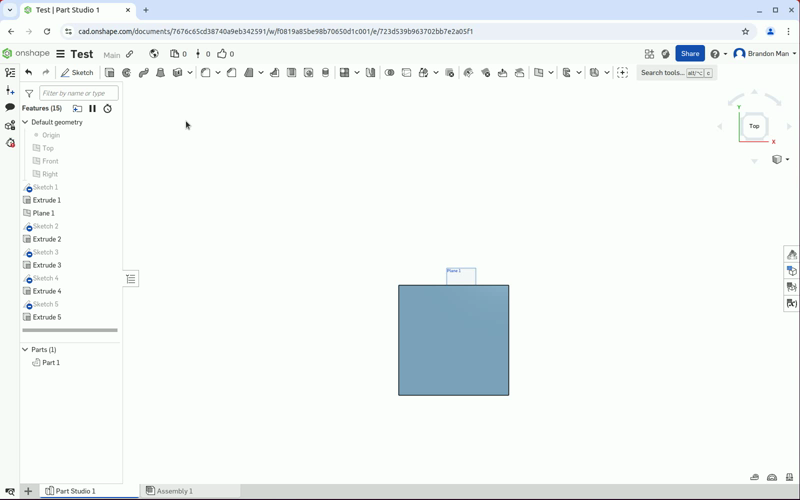
key(shift+h)
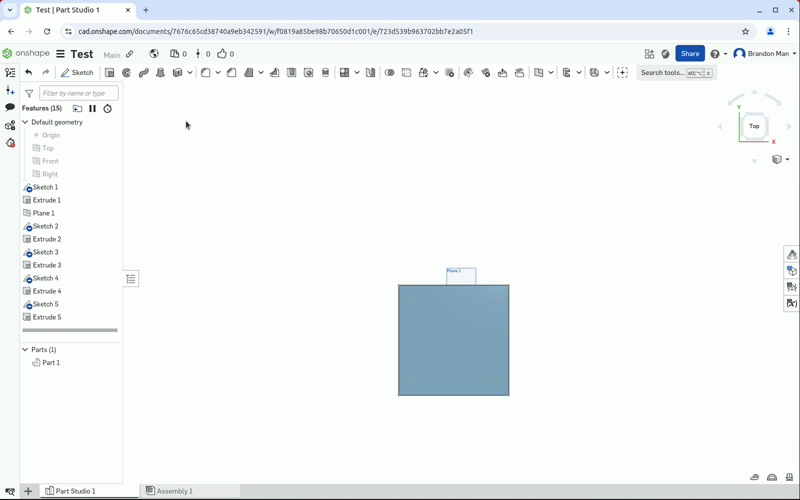
key(shift+7)
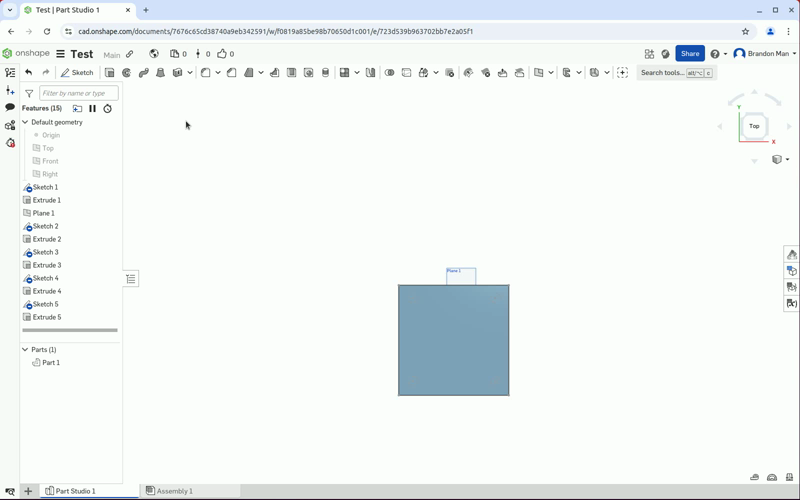
key(up, 3)
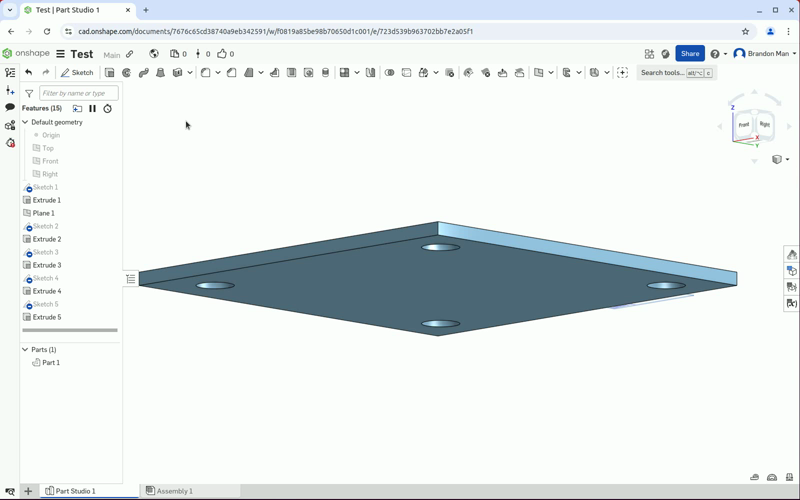
key(left, 3)
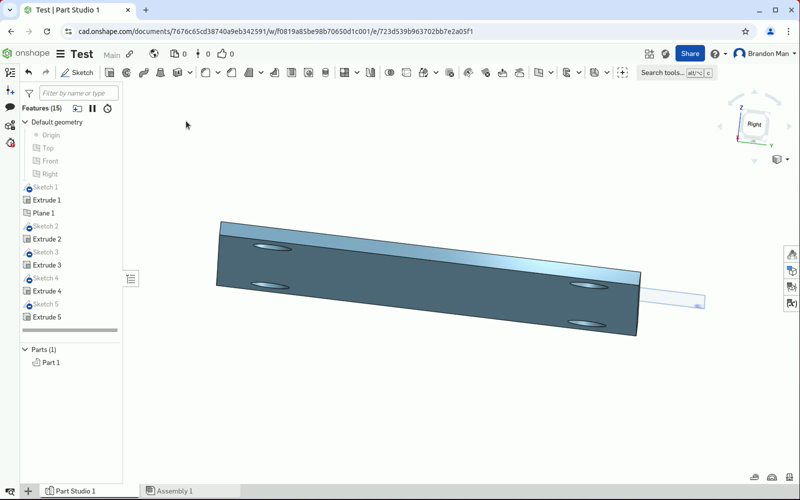
key(right, 3)
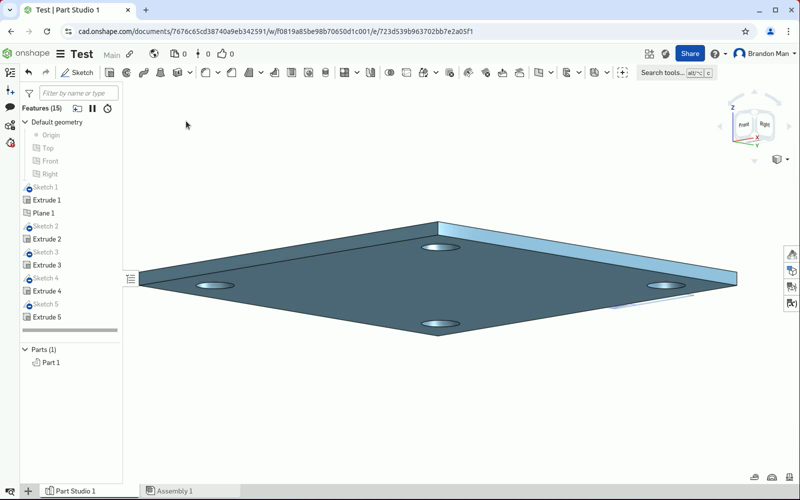
key(down, 3)
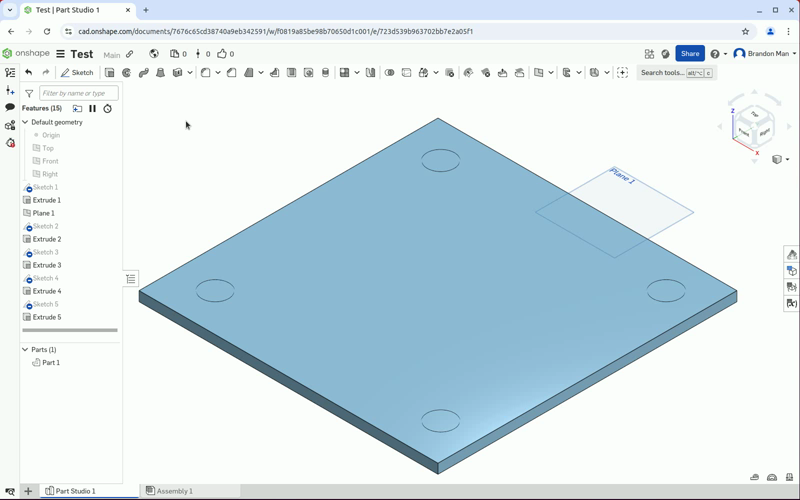
mouse_move(73, 189)
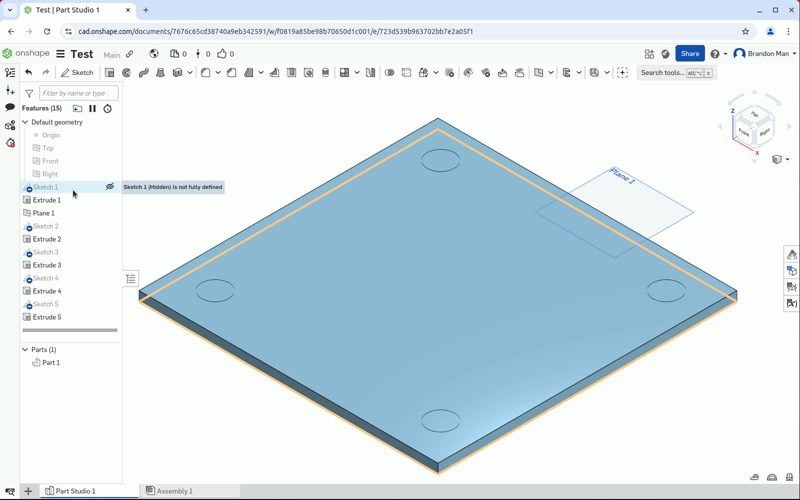
click(73, 189)